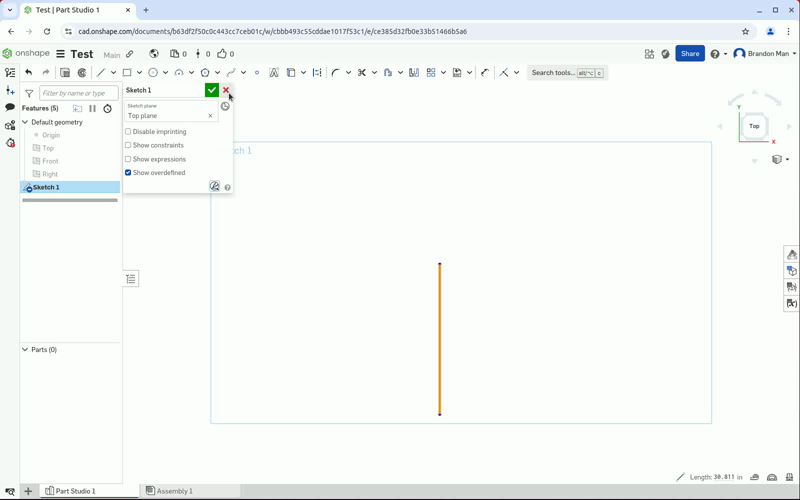
key(shift+h)
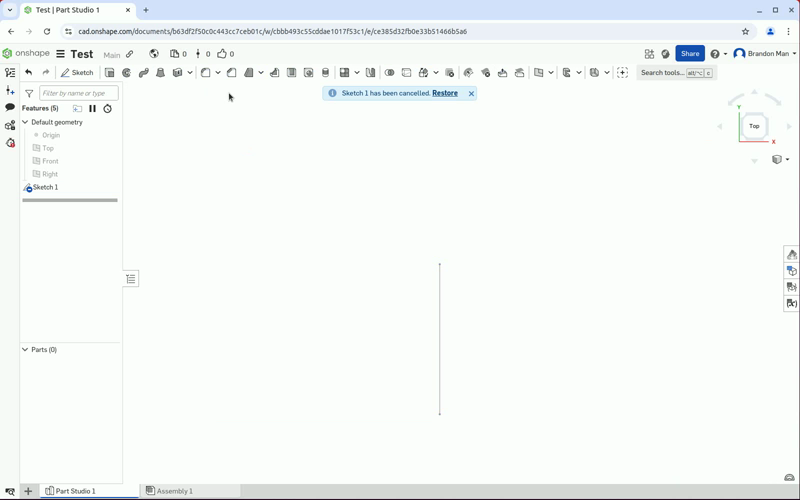
key(shift+s)
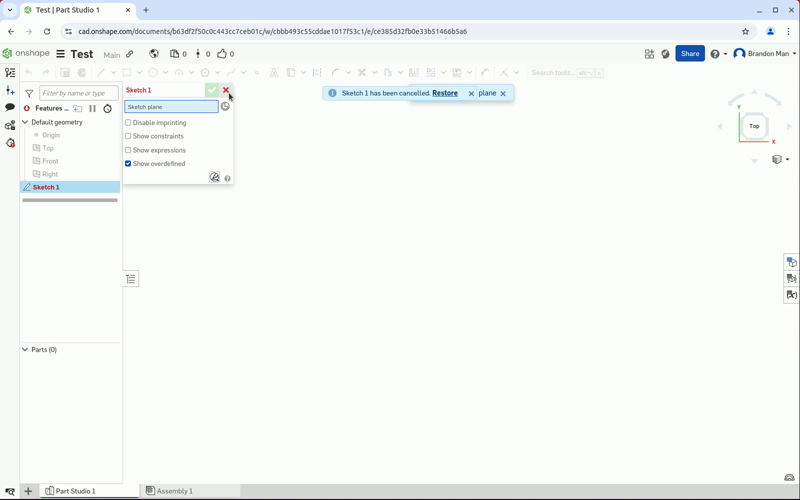
mouse_move(73, 150)
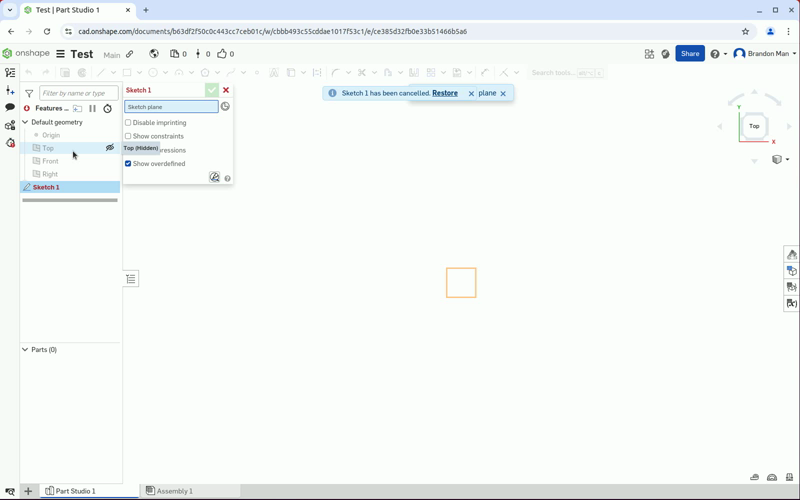
click(73, 150)
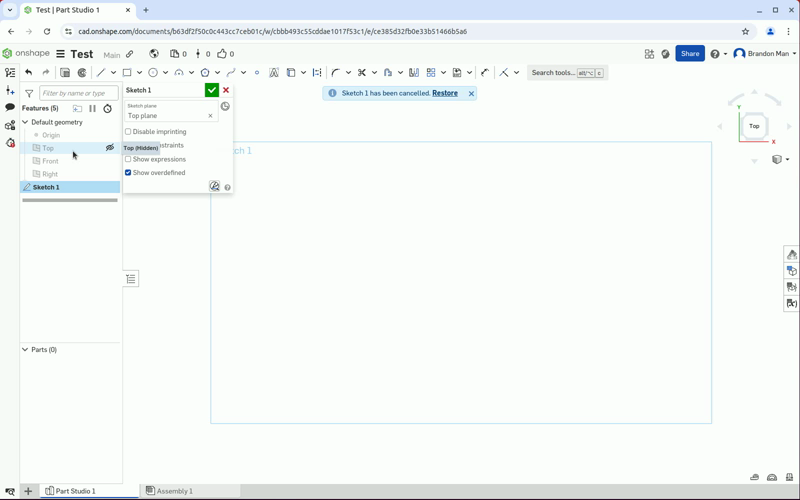
mouse_move(73, 352)
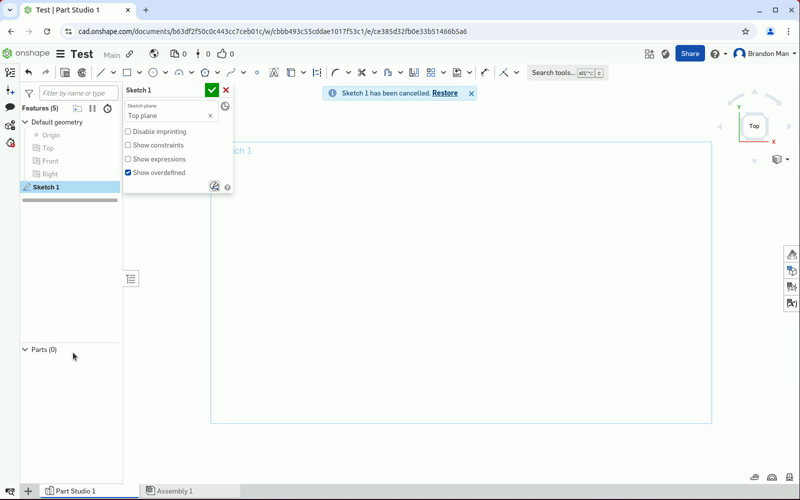
key(y)
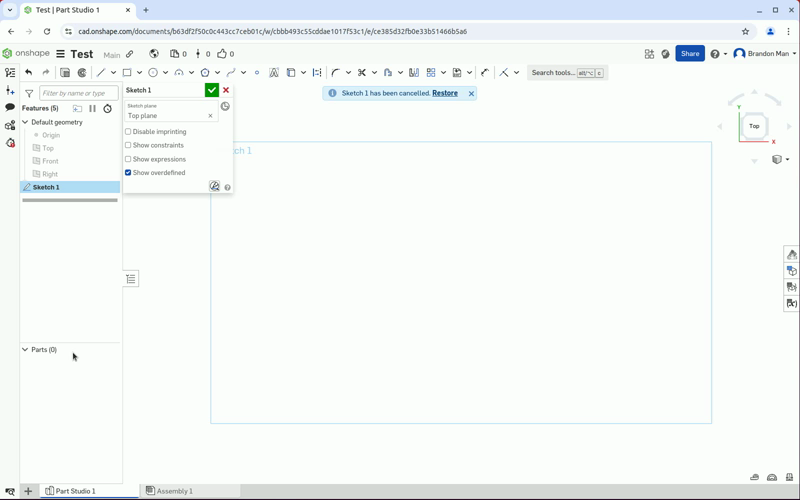
key(l)
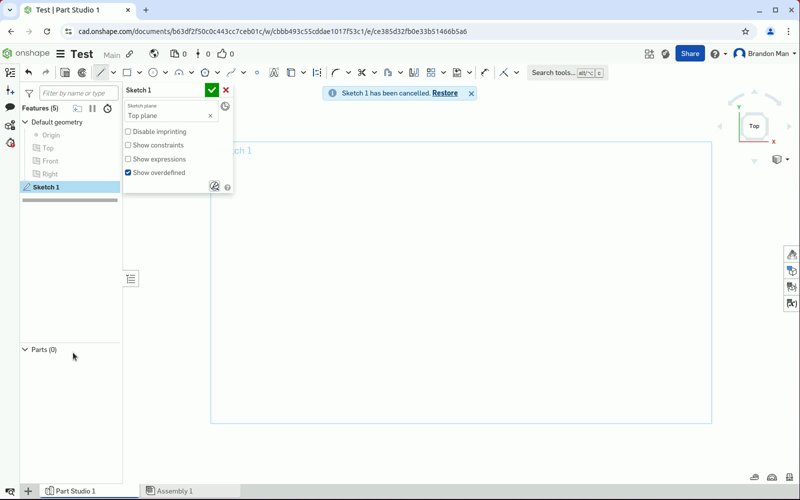
key_down(shift)
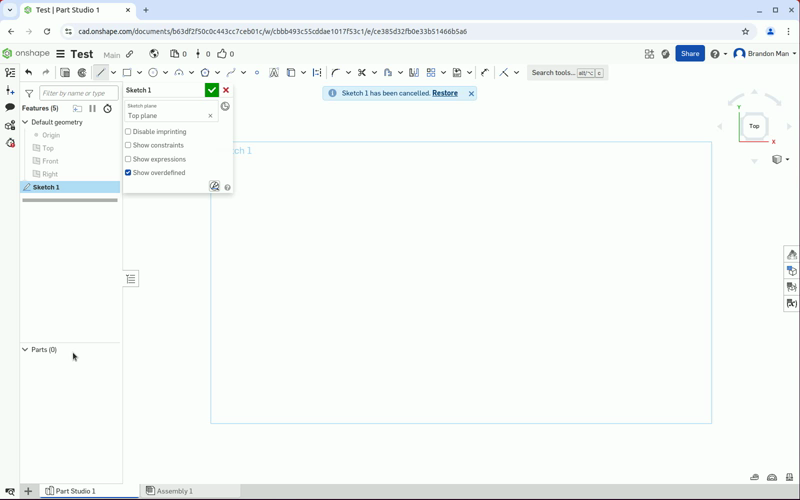
mouse_move(460, 282)
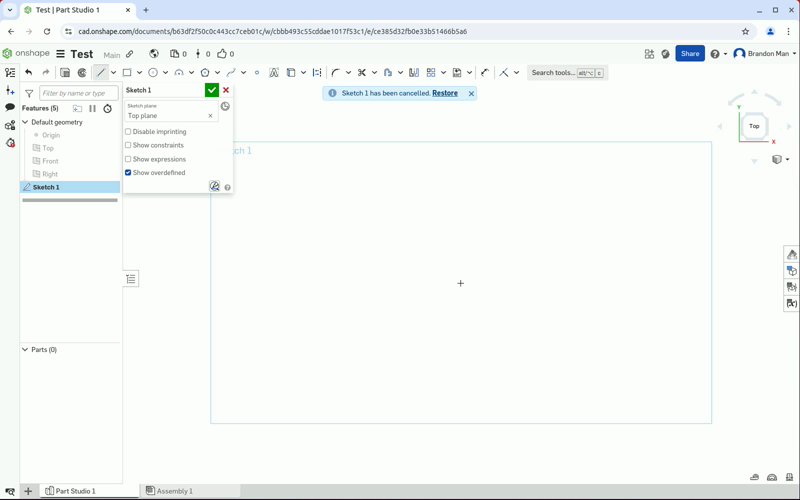
click(460, 282)
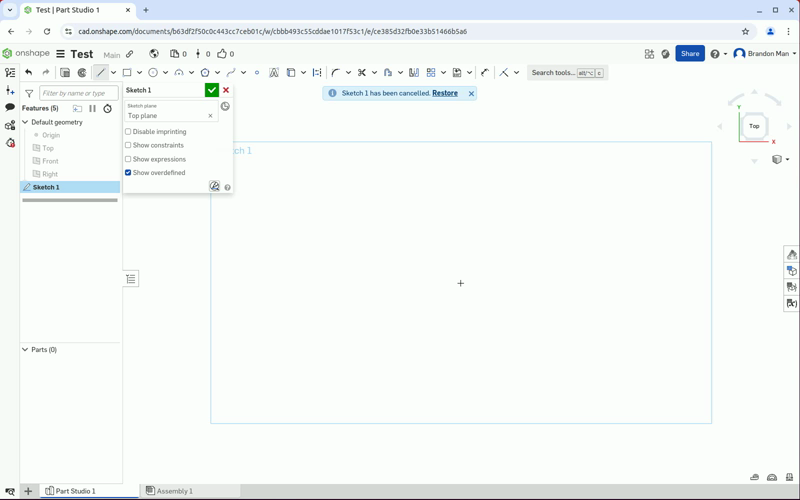
key_up(shift)
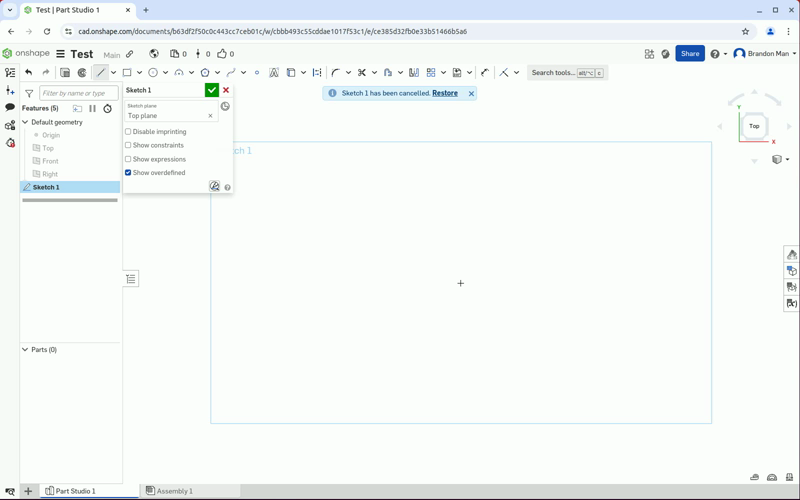
key_down(shift)
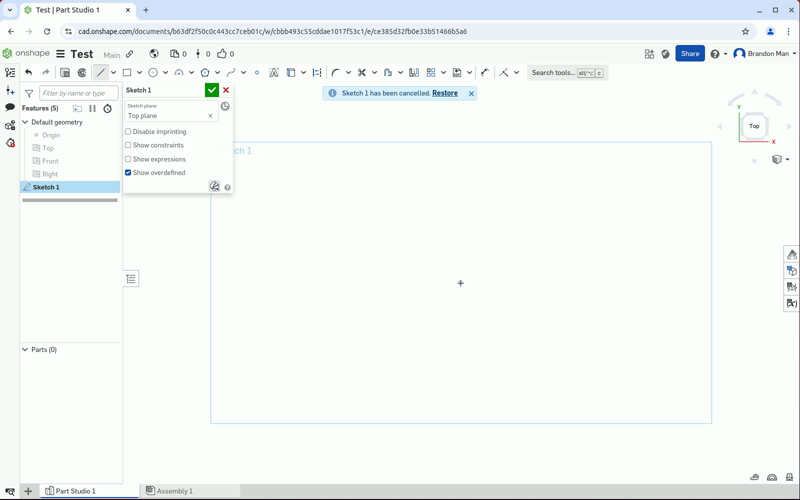
mouse_move(490, 282)
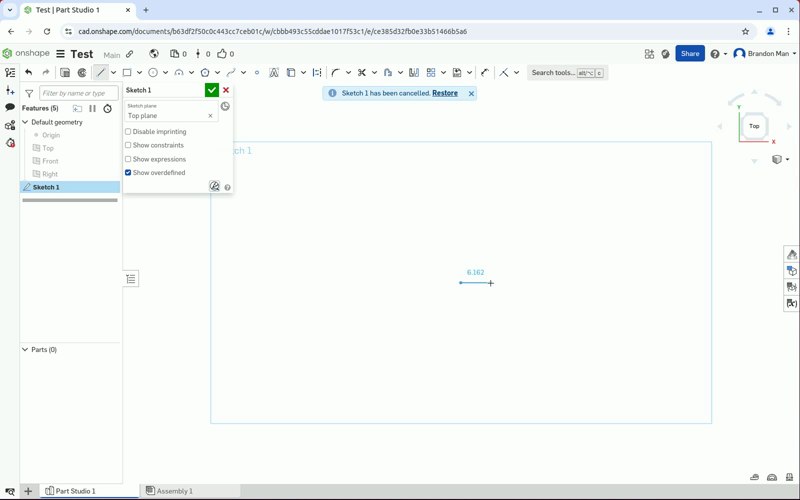
mouse_move(479, 282)
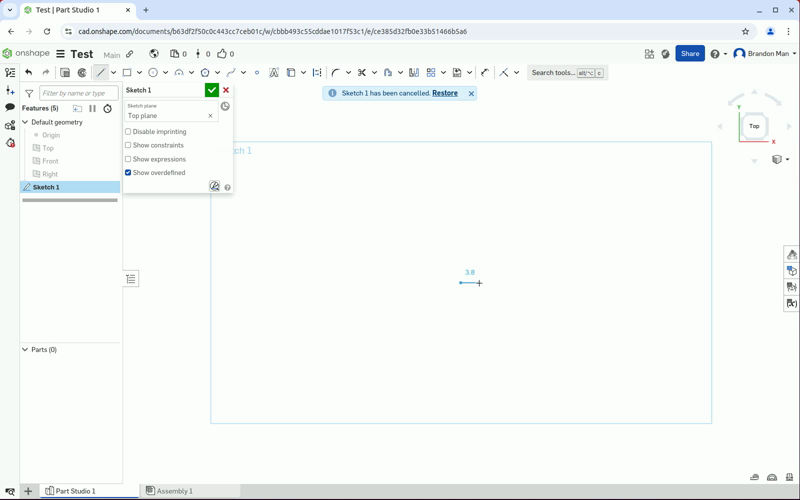
click(479, 282)
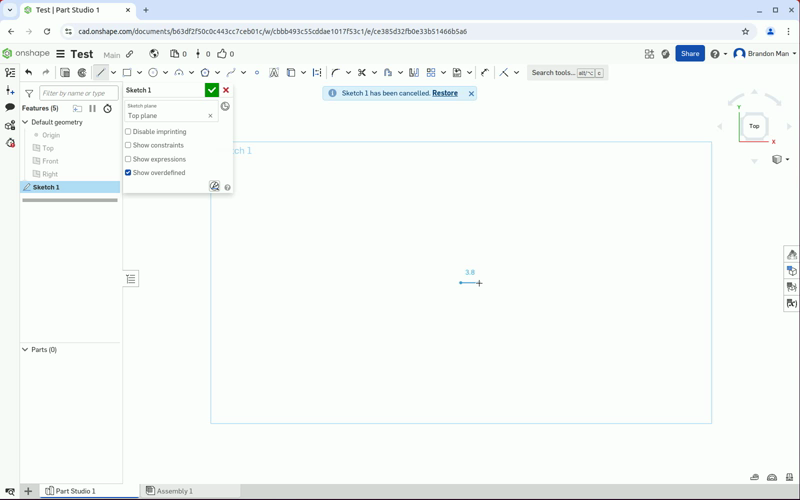
key_up(shift)
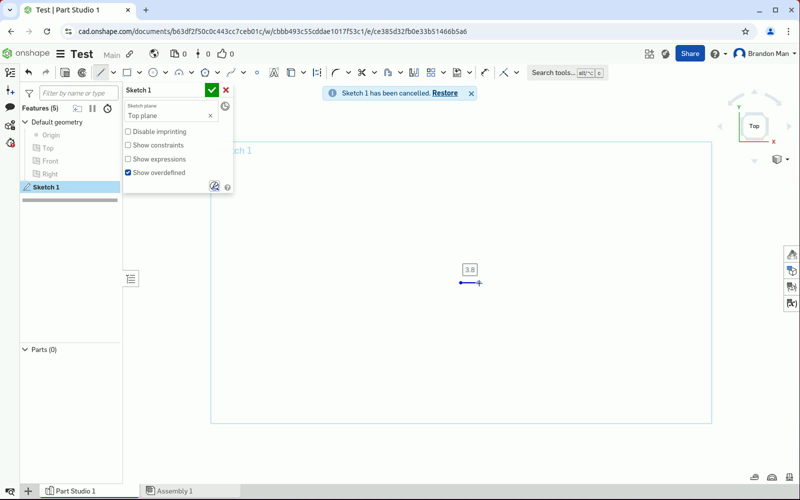
key_down(shift)
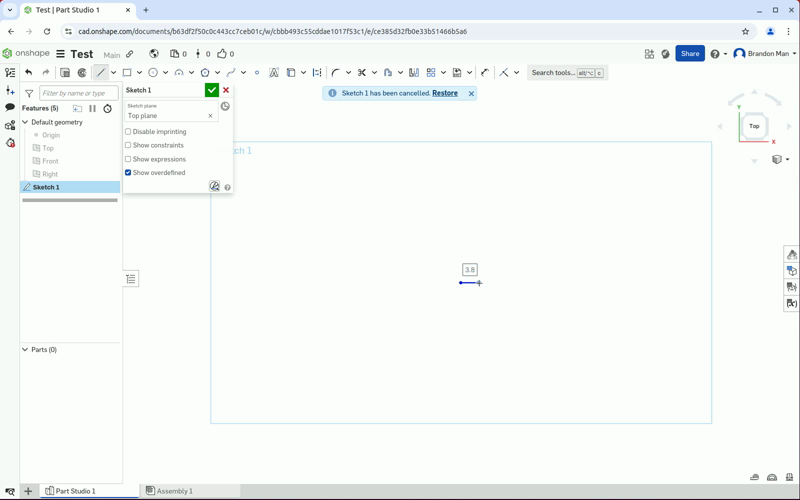
mouse_move(479, 214)
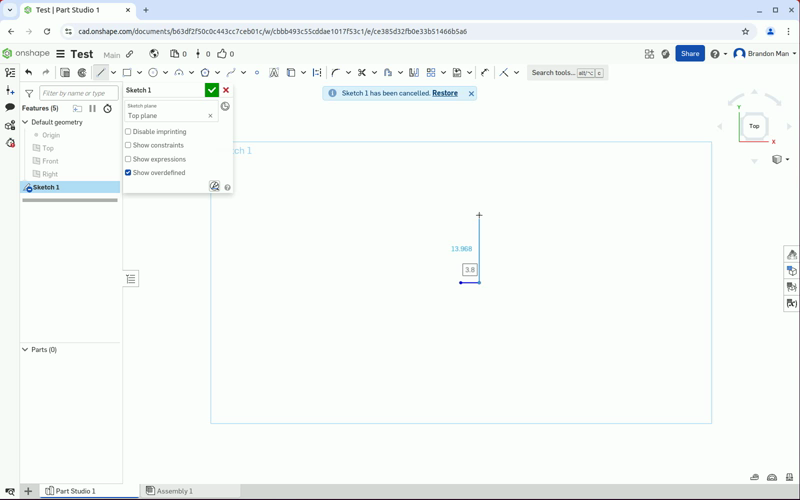
click(479, 214)
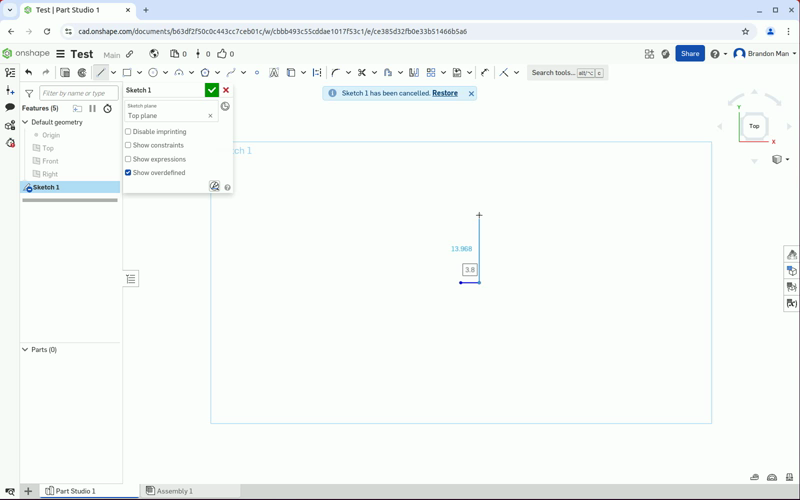
key_up(shift)
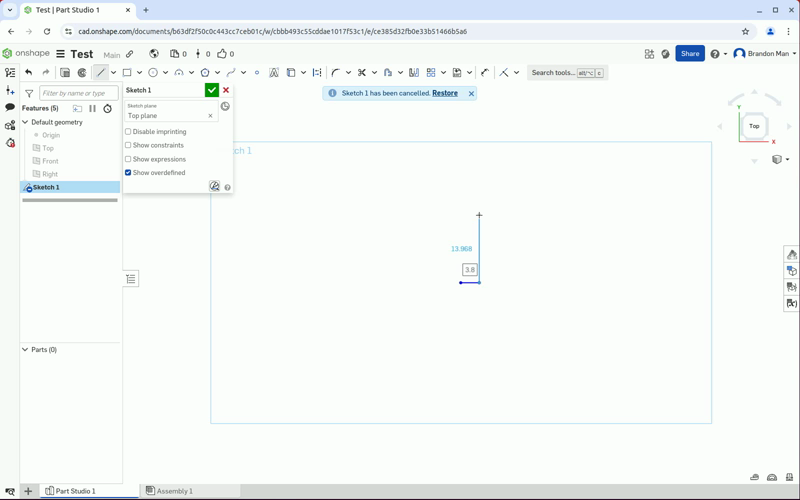
key_down(shift)
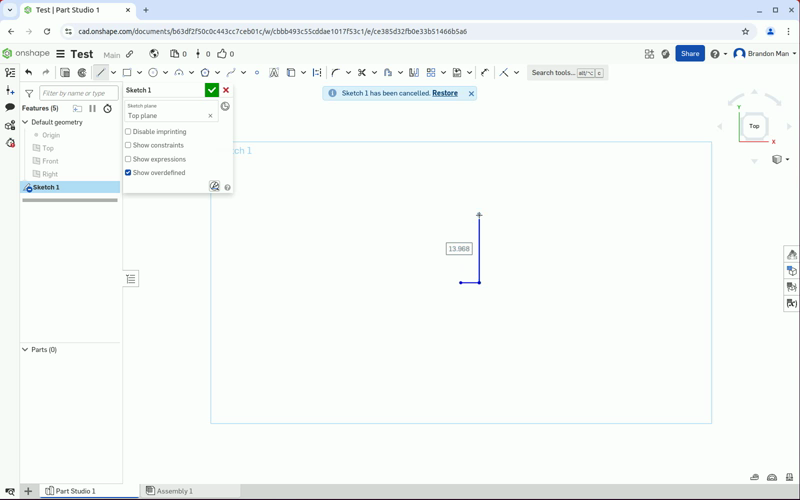
mouse_move(509, 214)
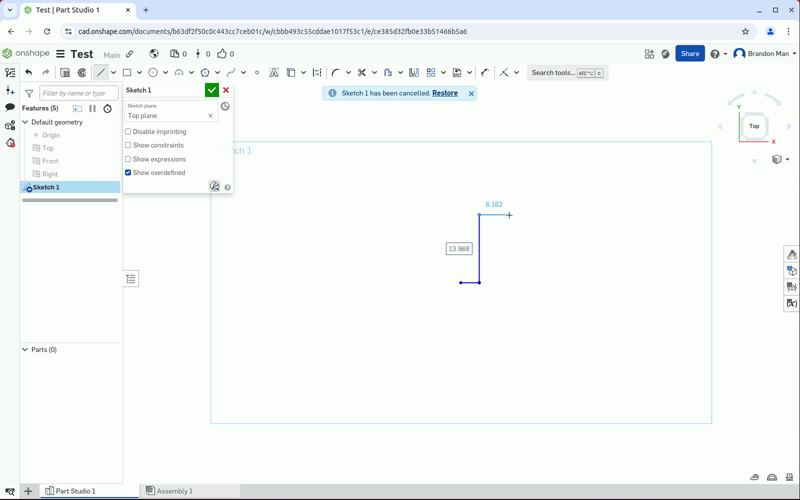
mouse_move(460, 214)
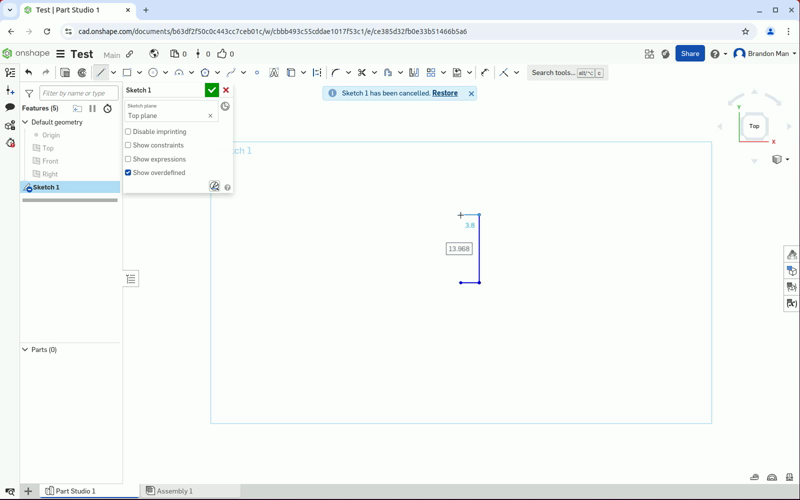
click(460, 214)
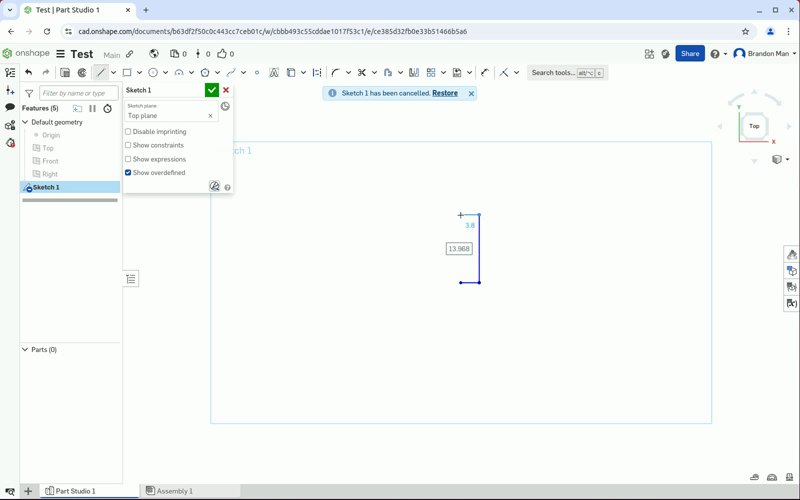
key_up(shift)
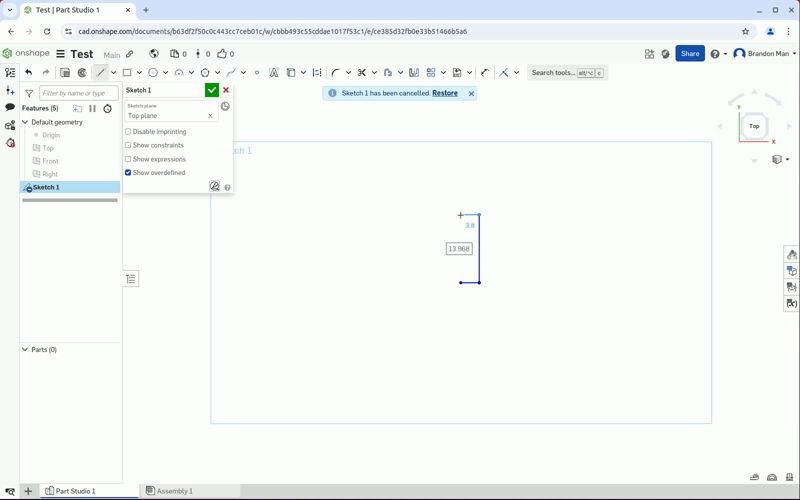
key_down(shift)
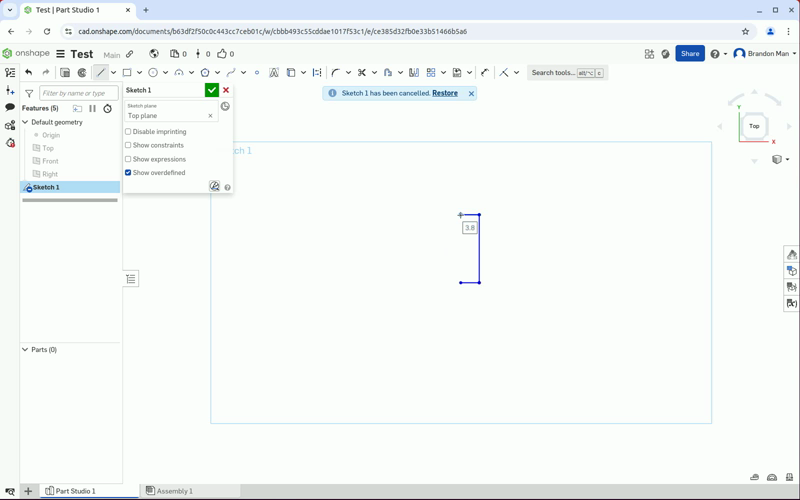
mouse_move(460, 282)
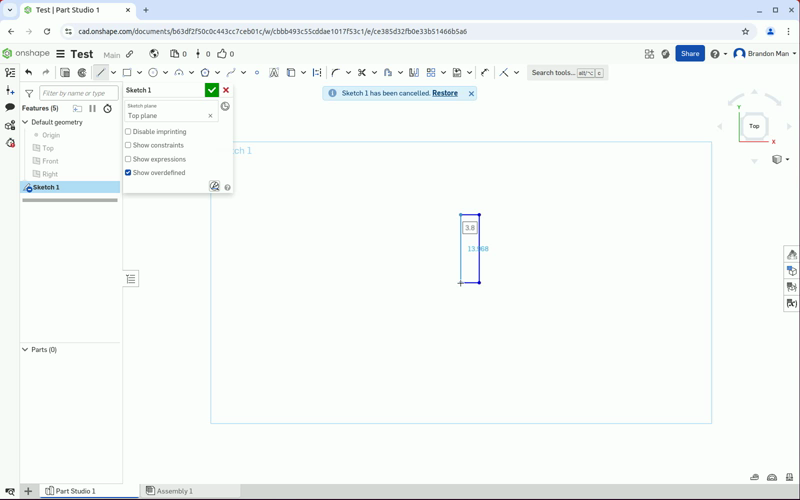
key_up(shift)
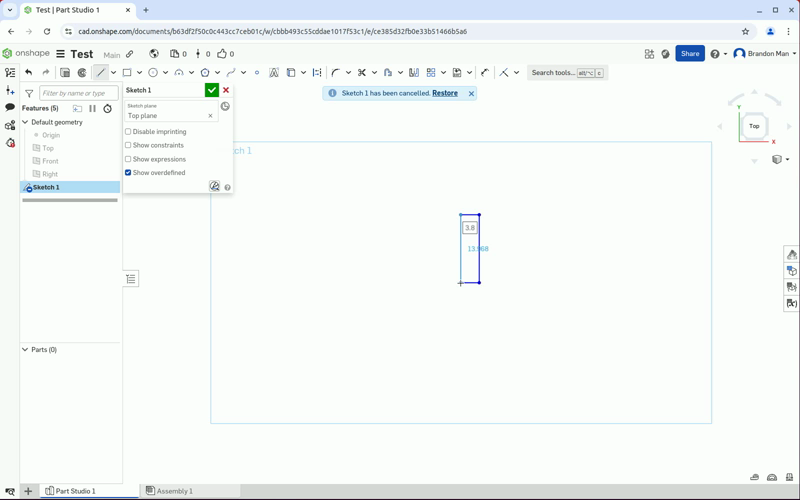
click(460, 282)
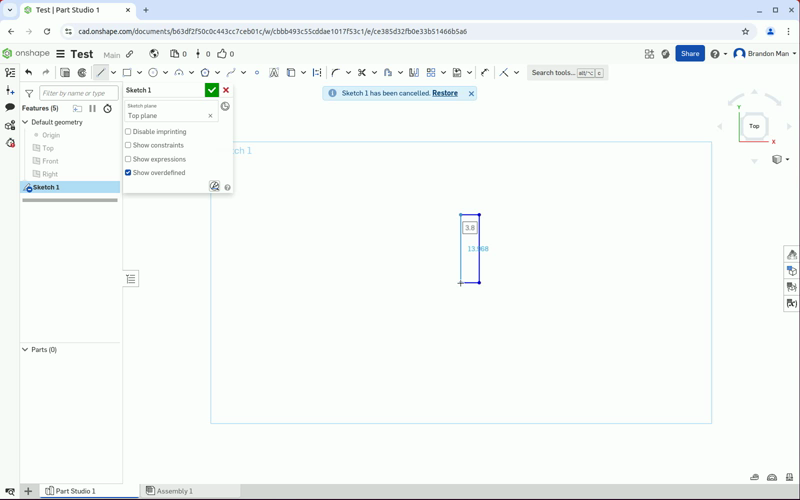
key(esc)
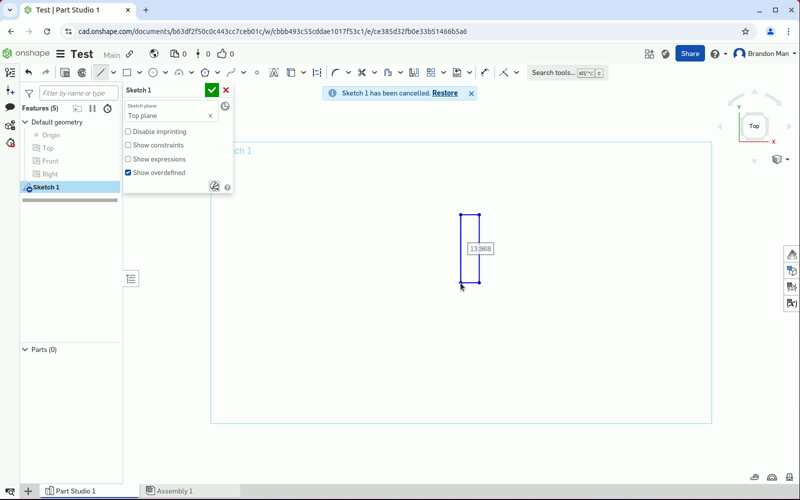
mouse_move(464, 277)
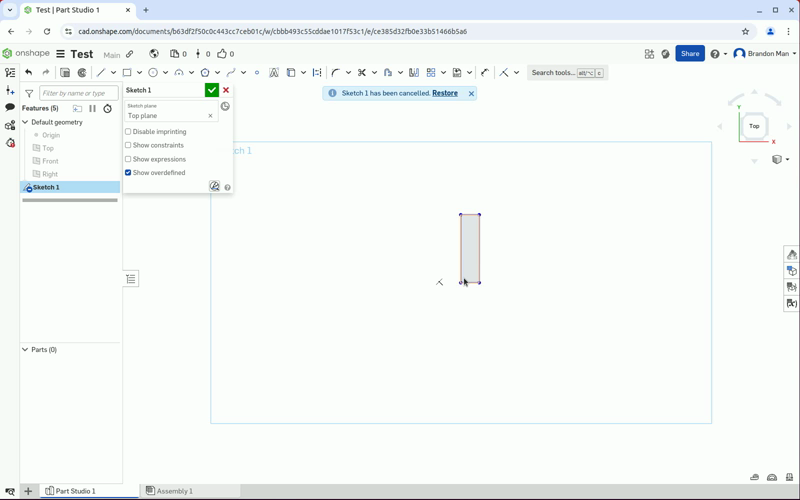
scroll(6)
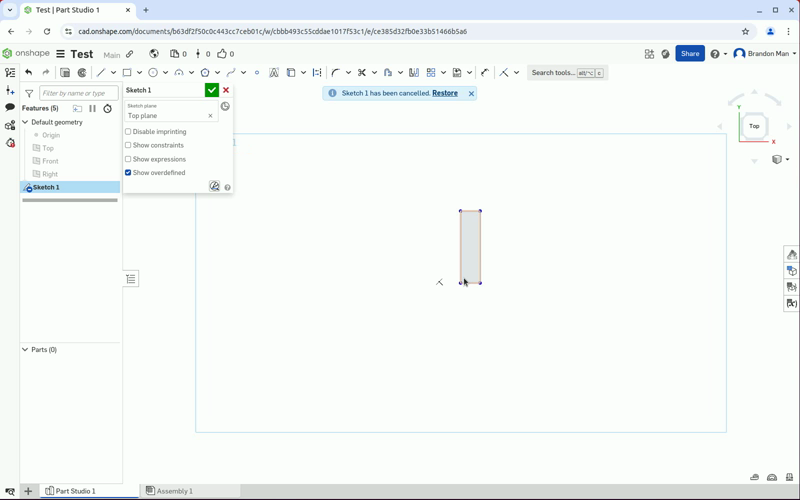
scroll(6)
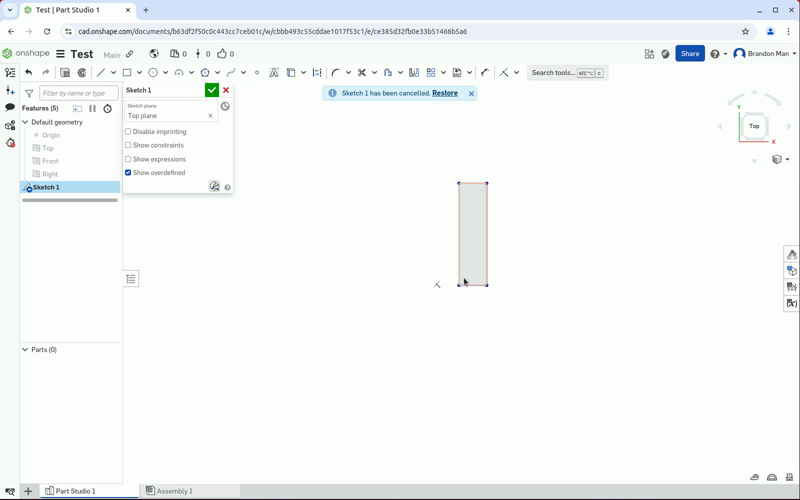
scroll(6)
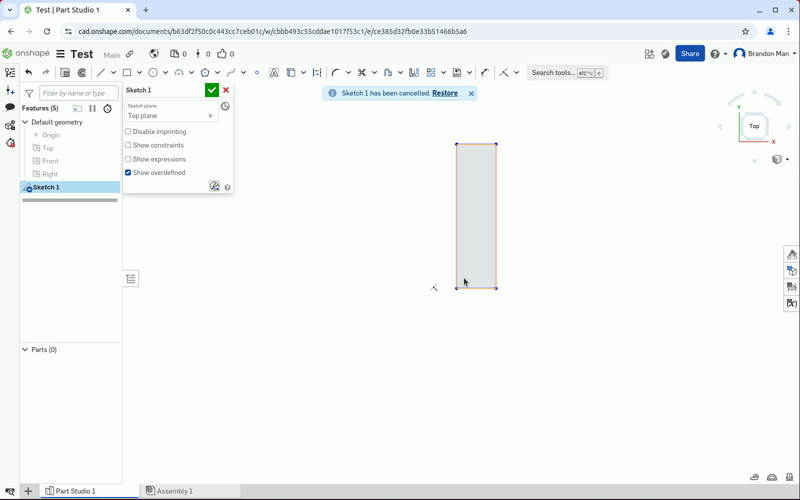
scroll(6)
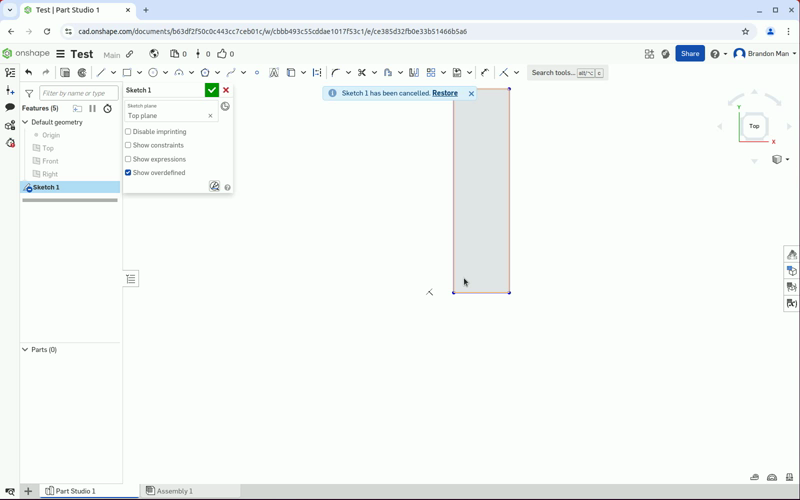
scroll(6)
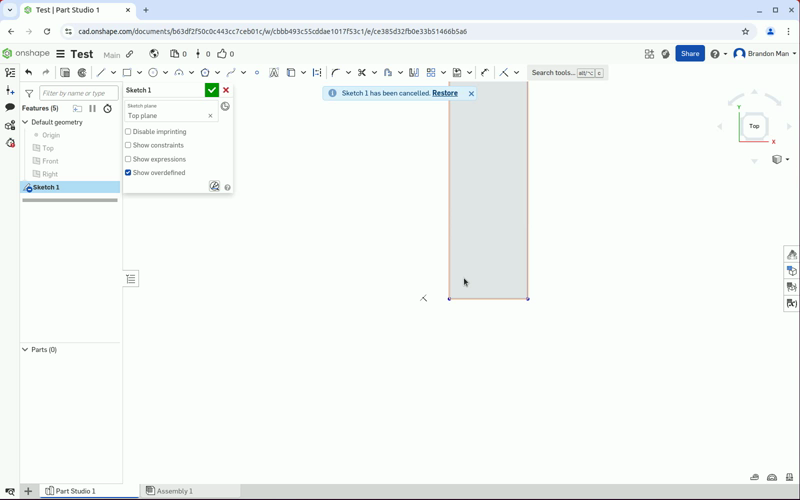
scroll(6)
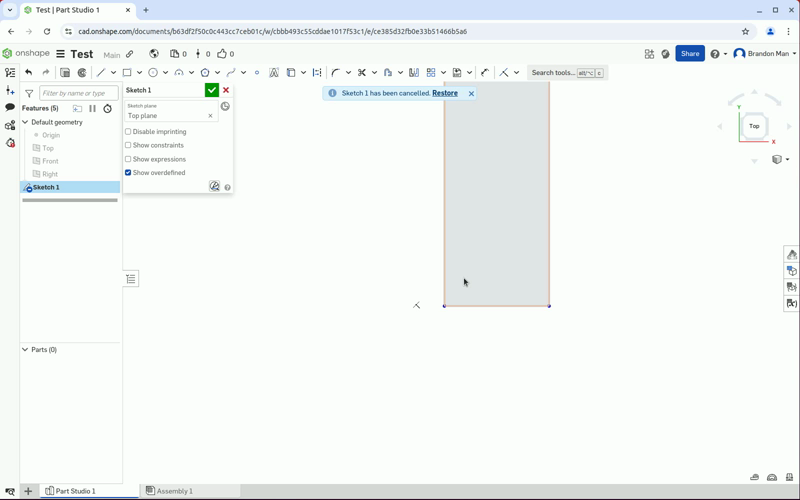
scroll(6)
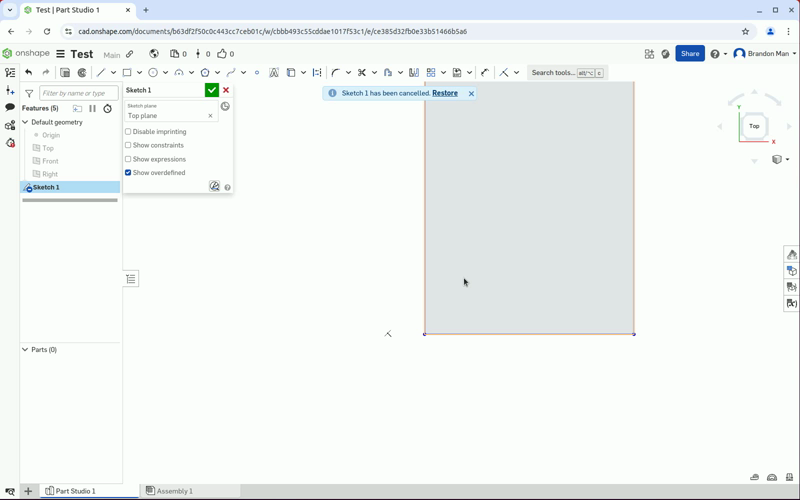
click(464, 277)
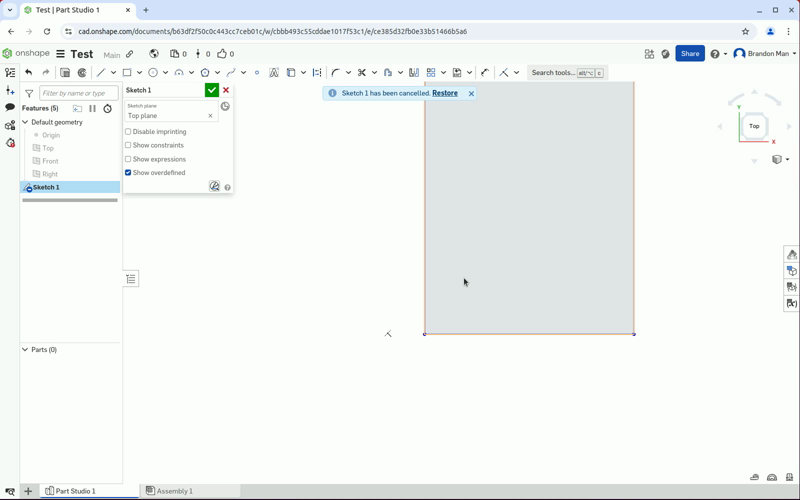
scroll(-6)
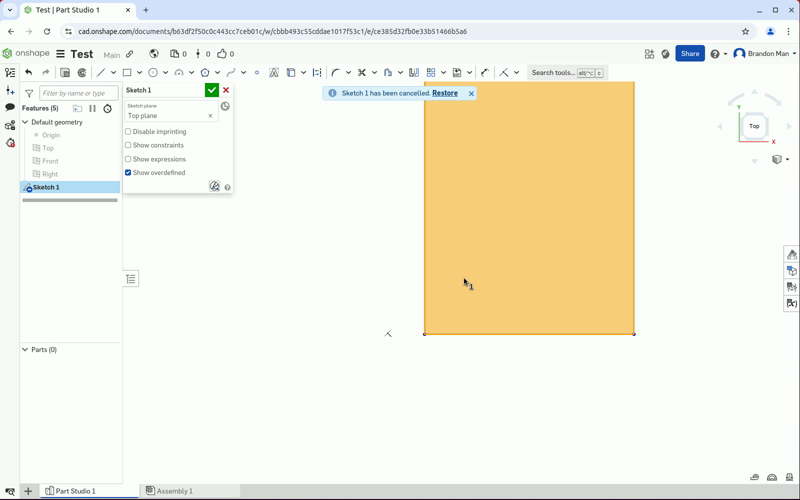
scroll(-6)
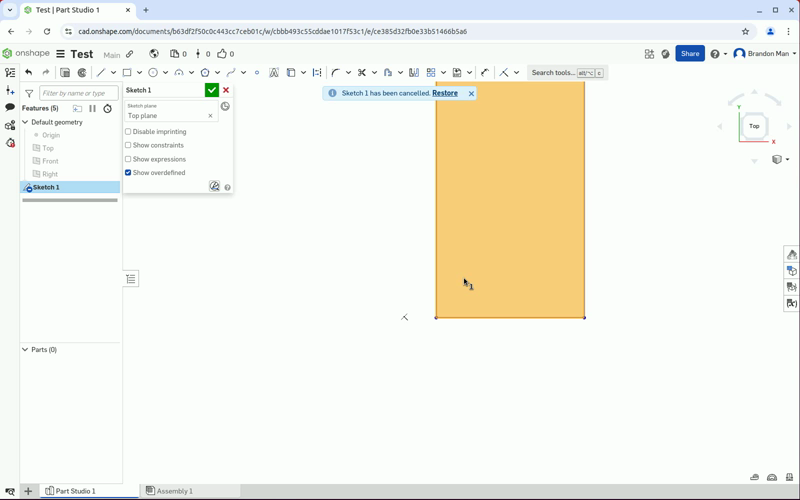
scroll(-6)
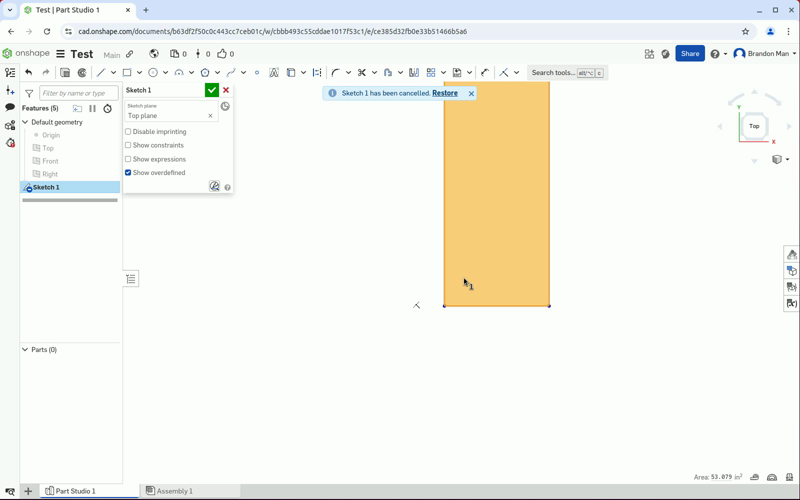
scroll(-6)
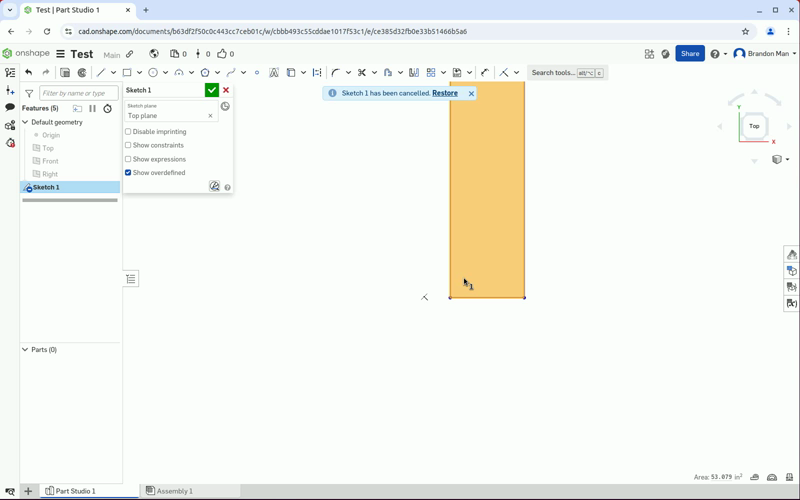
scroll(-6)
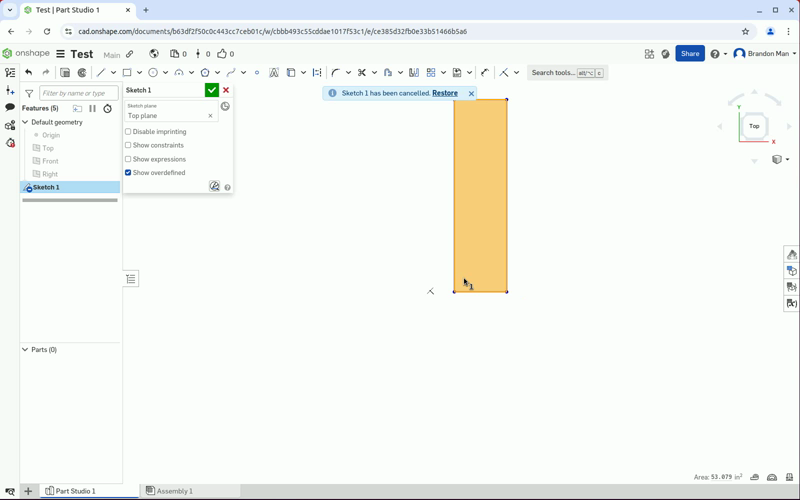
scroll(-6)
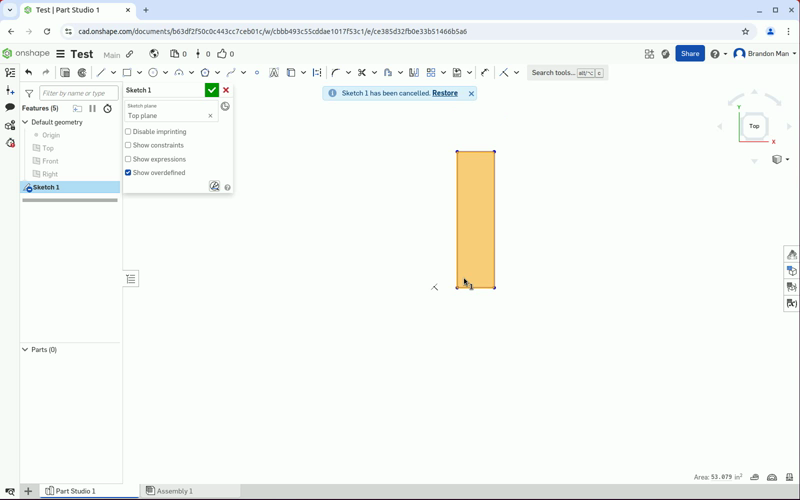
scroll(-6)
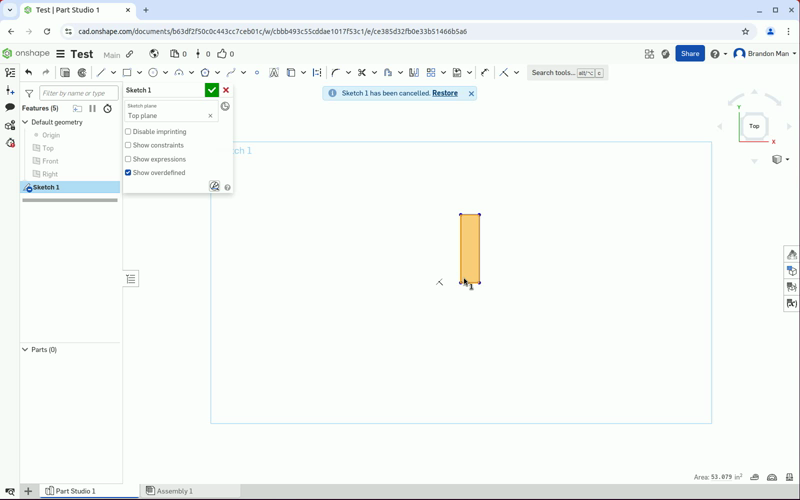
mouse_move(73, 352)
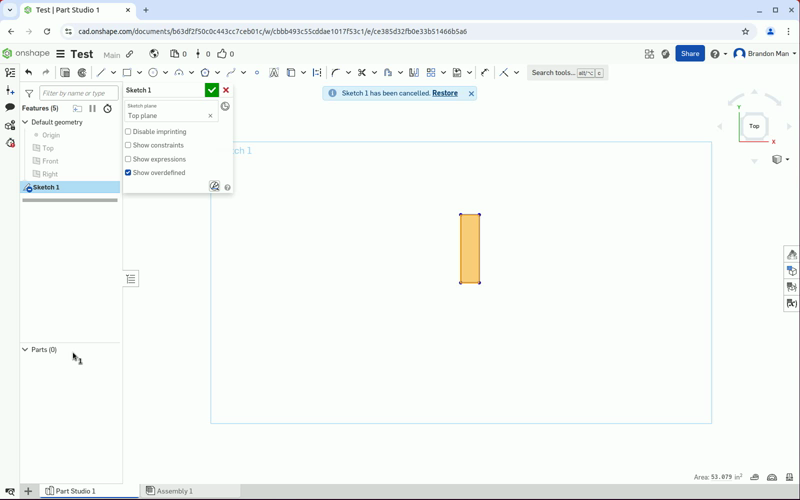
key(shift+y)
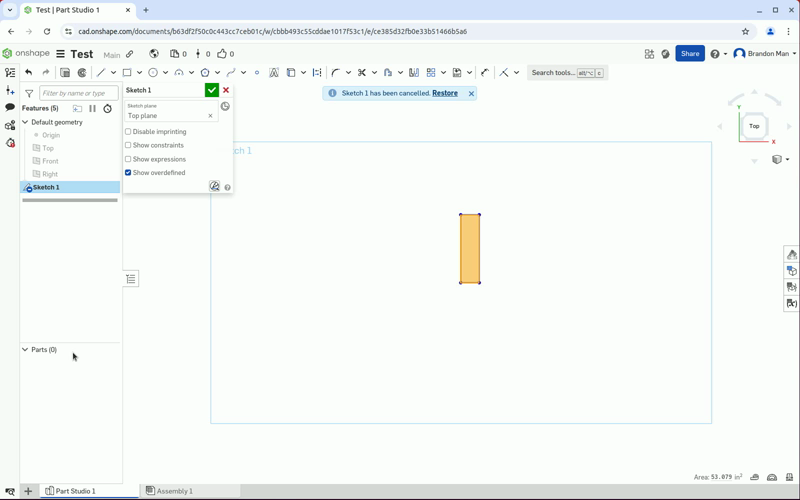
key(shift+e)
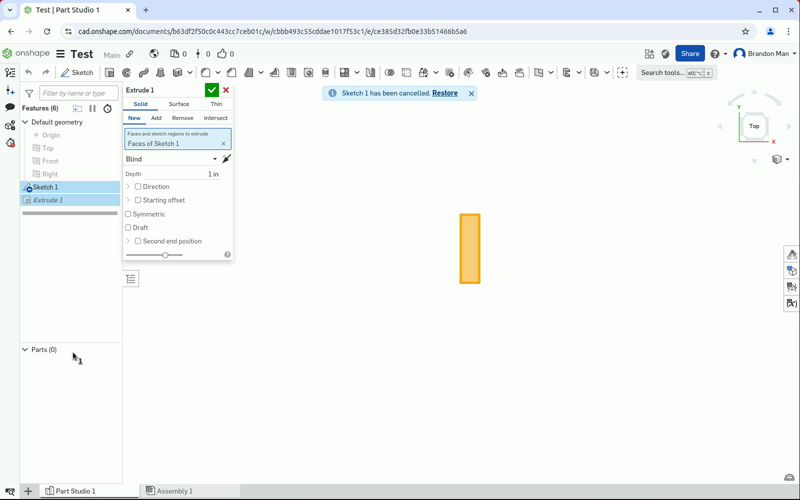
mouse_move(143, 106)
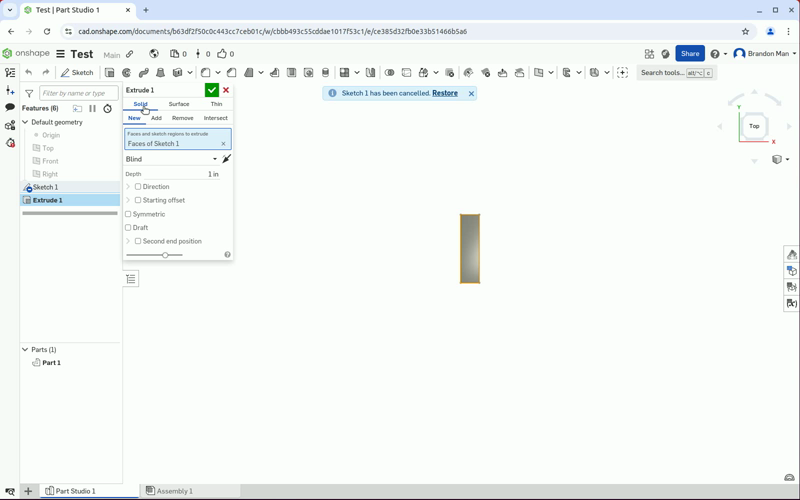
click(143, 106)
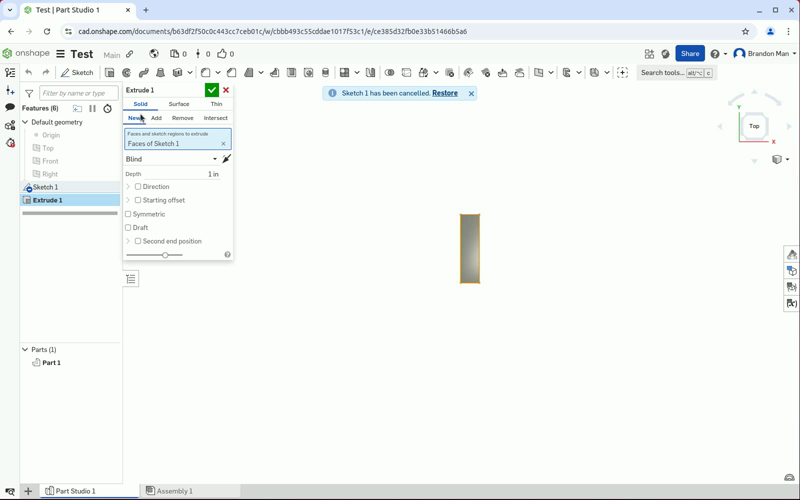
mouse_move(137, 120)
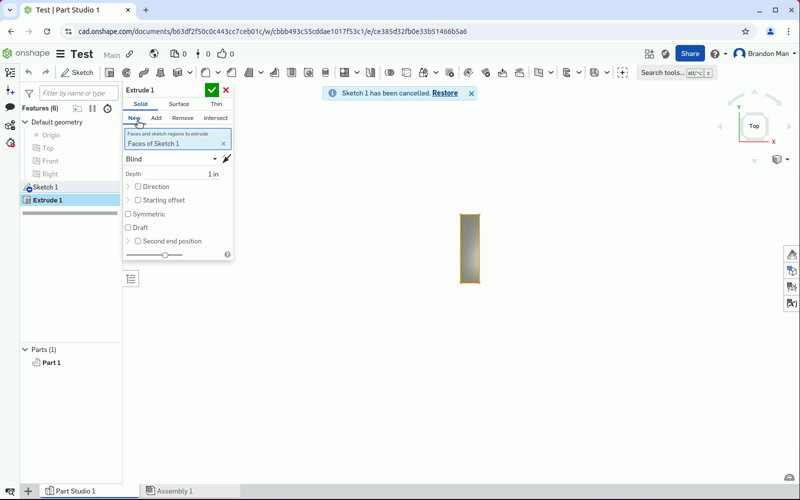
click(137, 120)
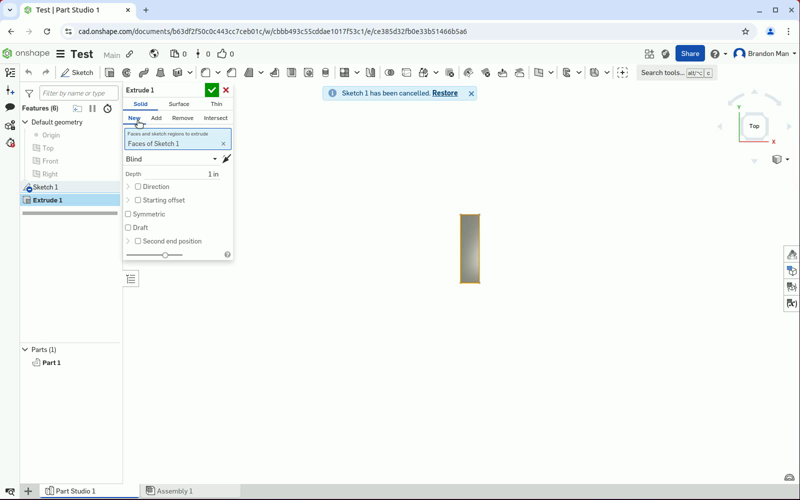
key(tab, 4)
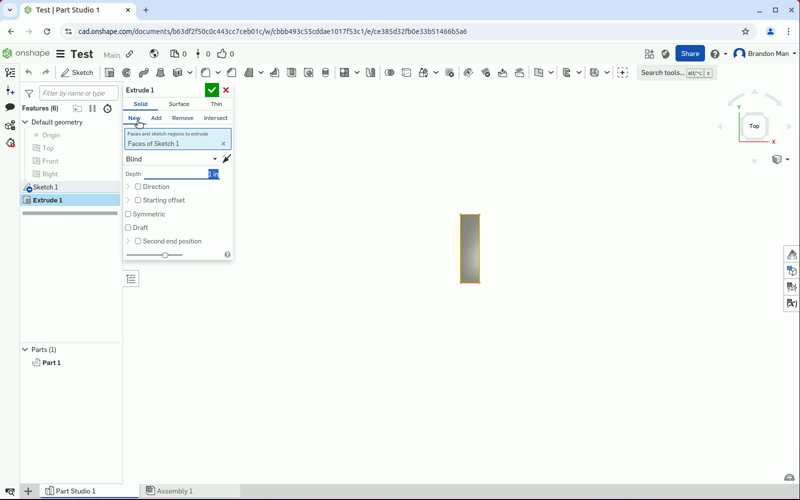
text(-1.926)
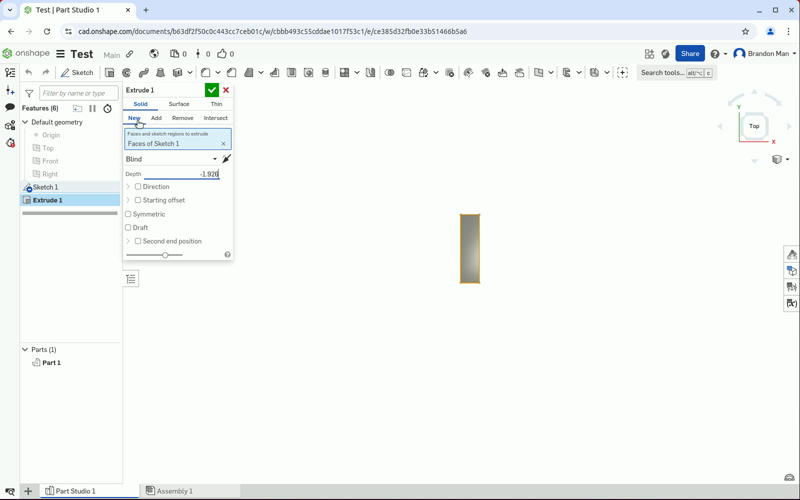
key(enter)
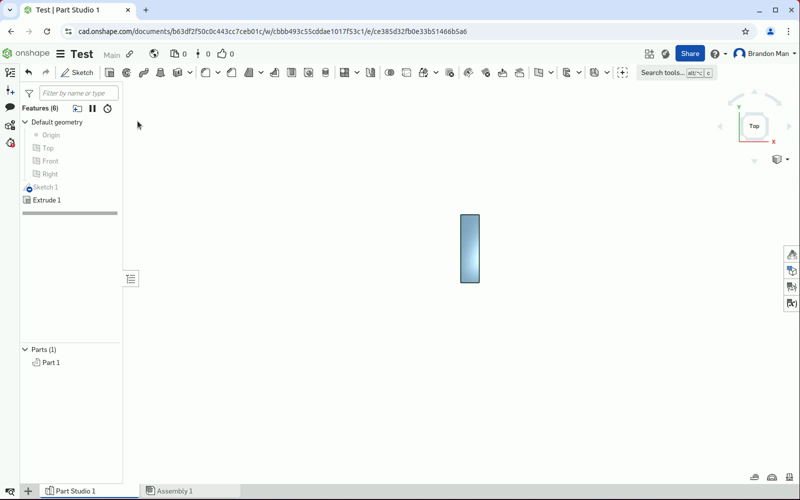
key(shift+h)
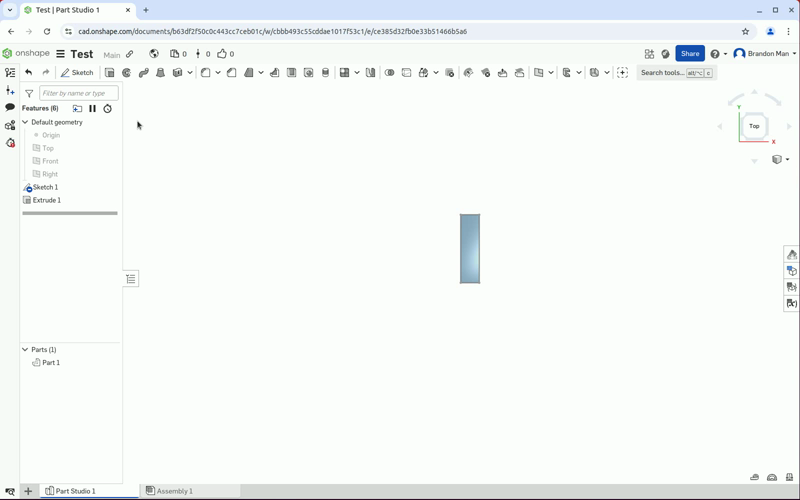
key(shift+h)
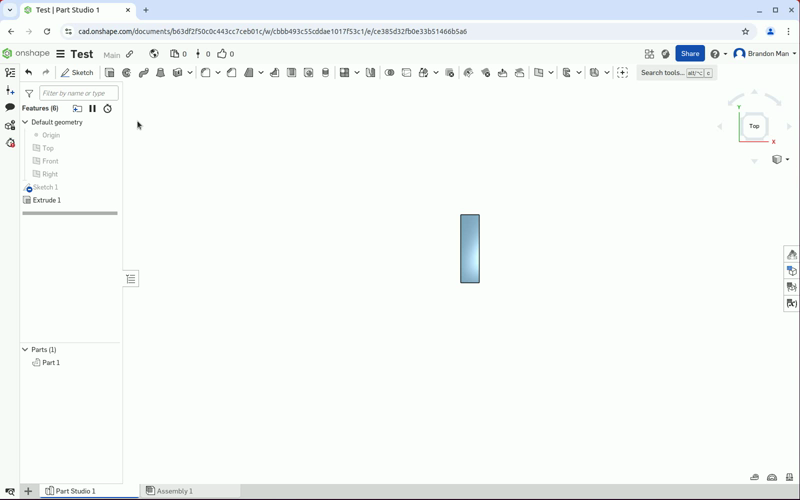
mouse_move(73, 189)
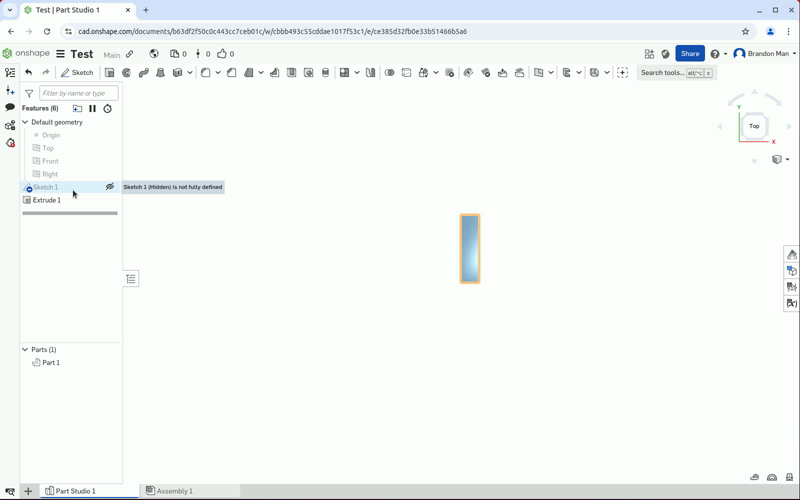
click(73, 189)
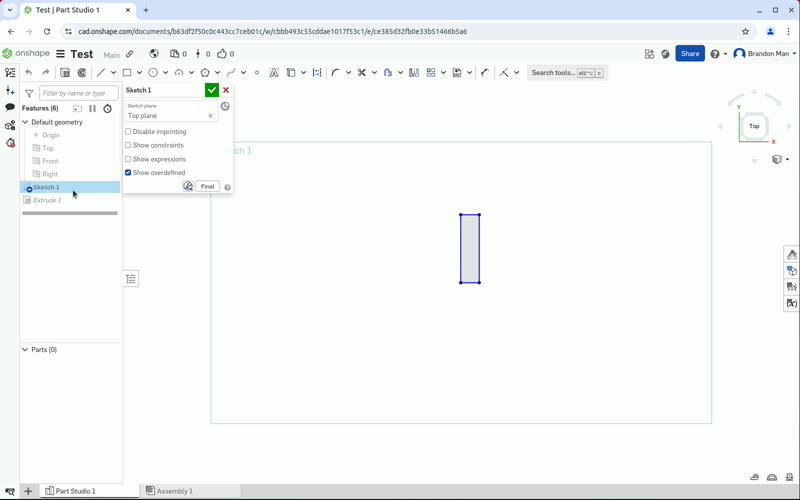
mouse_move(229, 92)
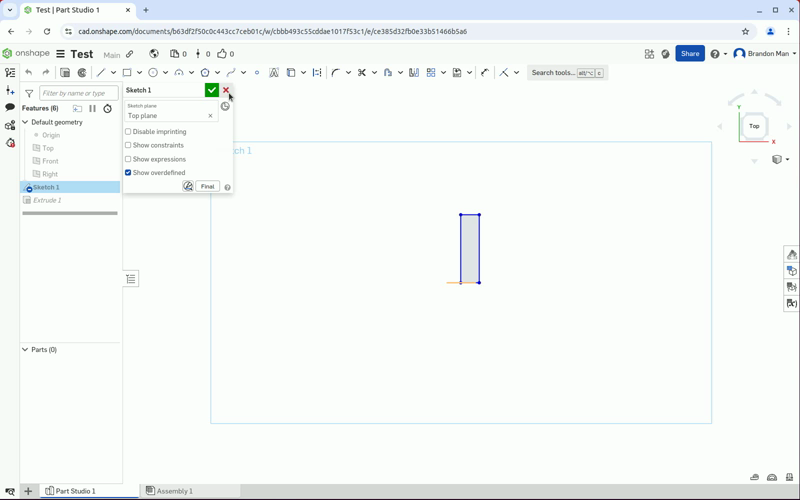
click(229, 92)
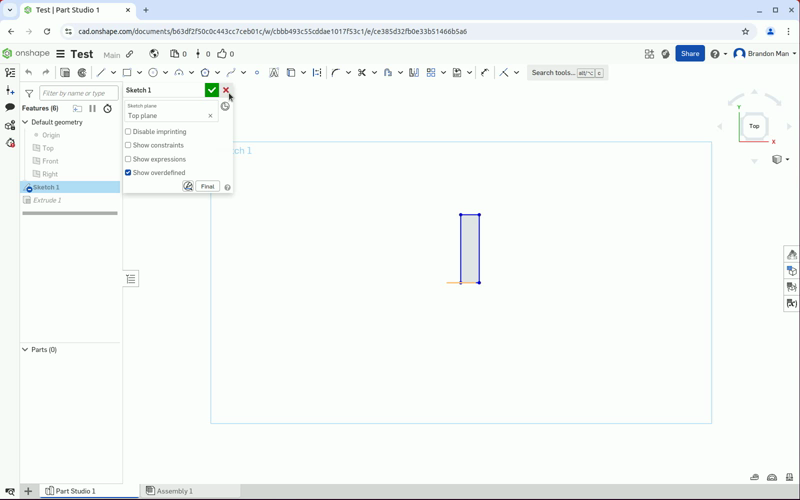
key(shift+s)
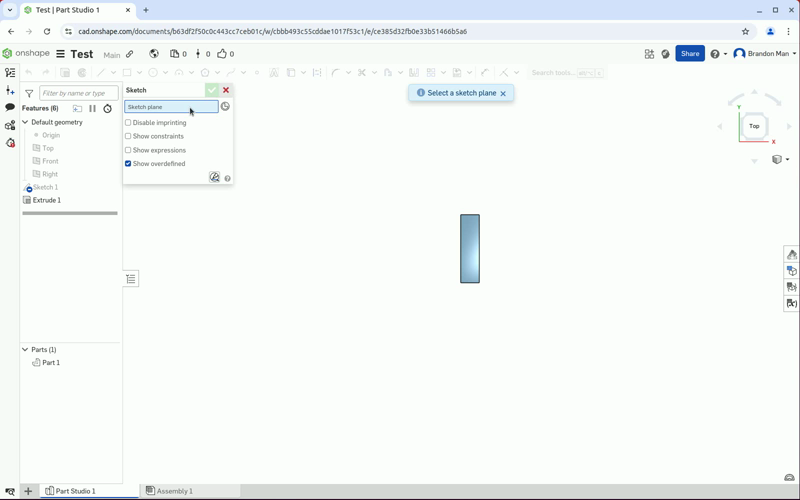
mouse_move(73, 150)
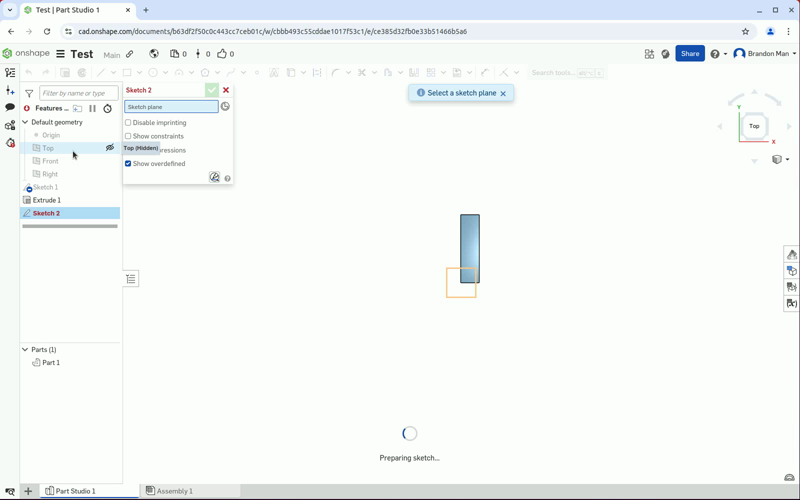
click(73, 150)
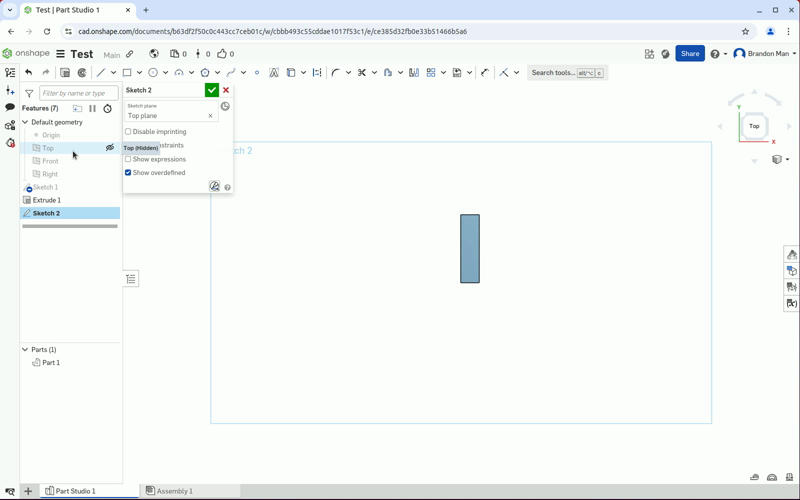
mouse_move(73, 352)
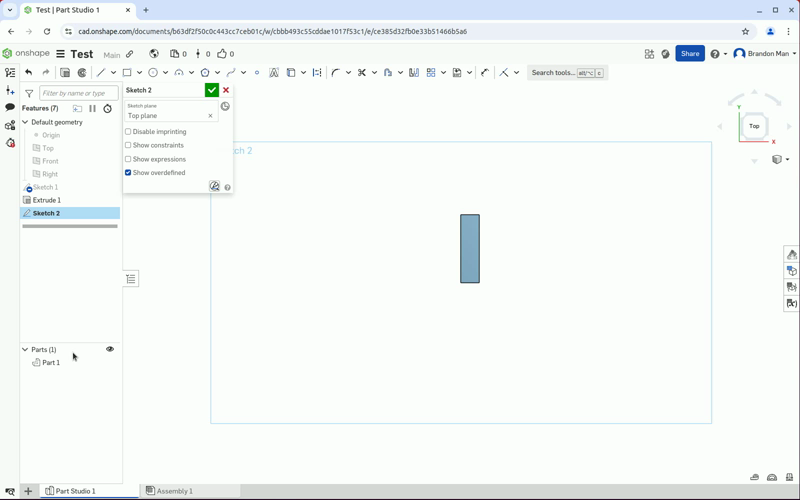
key(y)
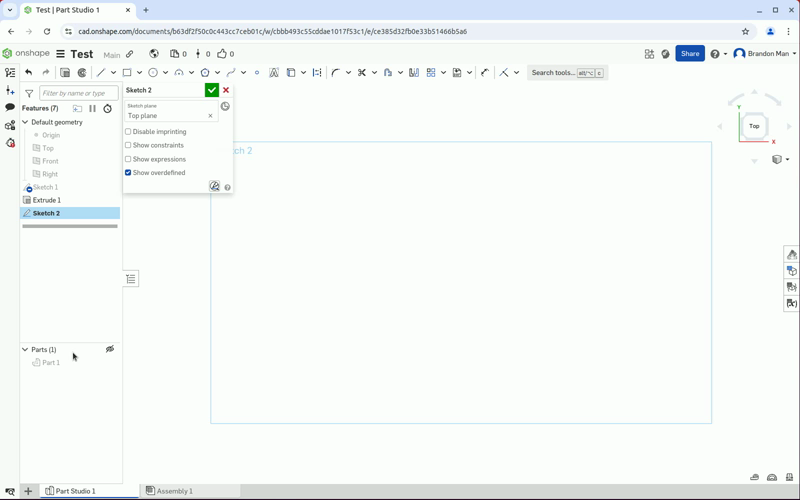
key(l)
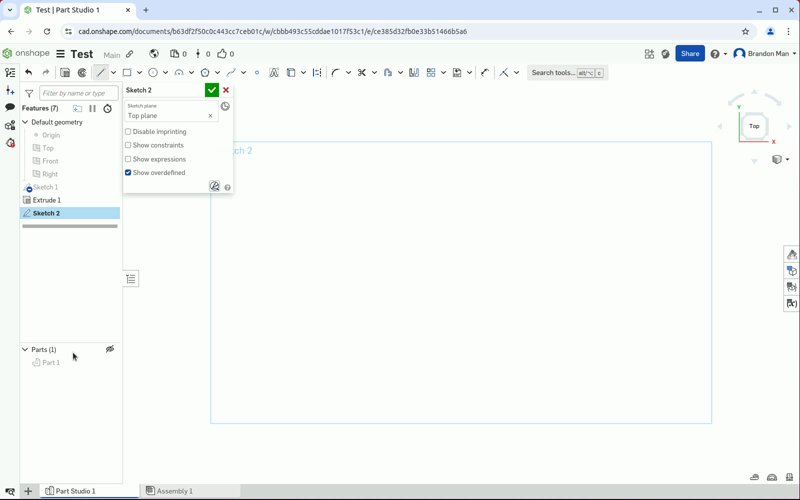
key_down(shift)
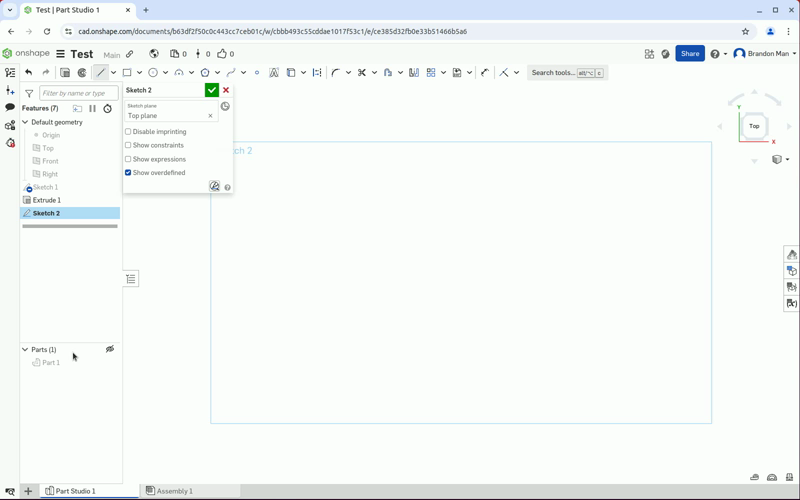
mouse_move(554, 282)
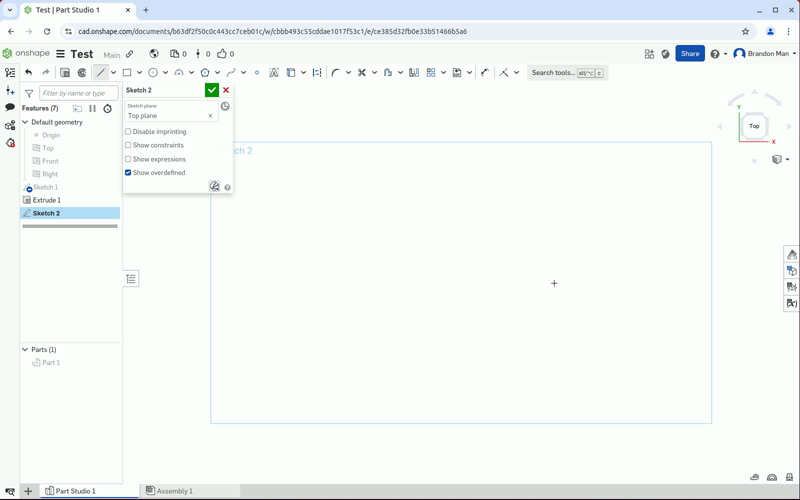
click(554, 282)
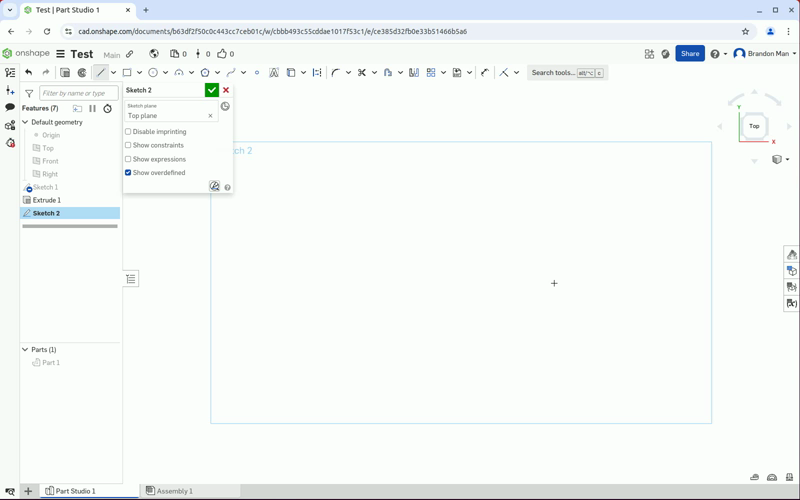
key_up(shift)
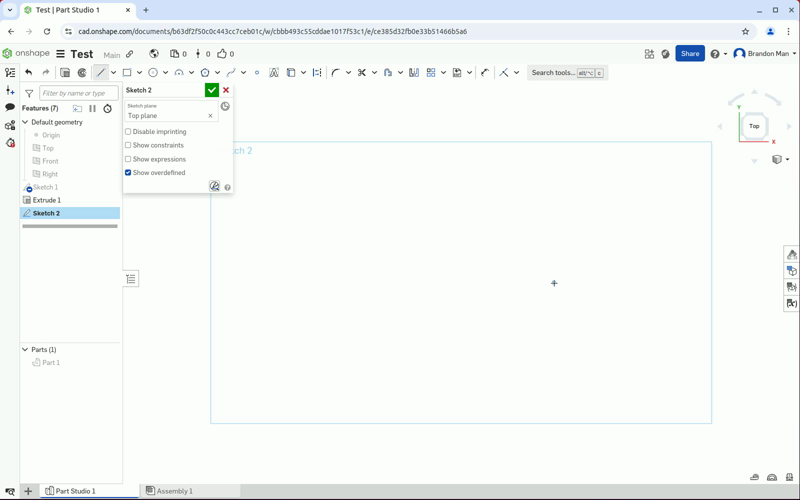
key_down(shift)
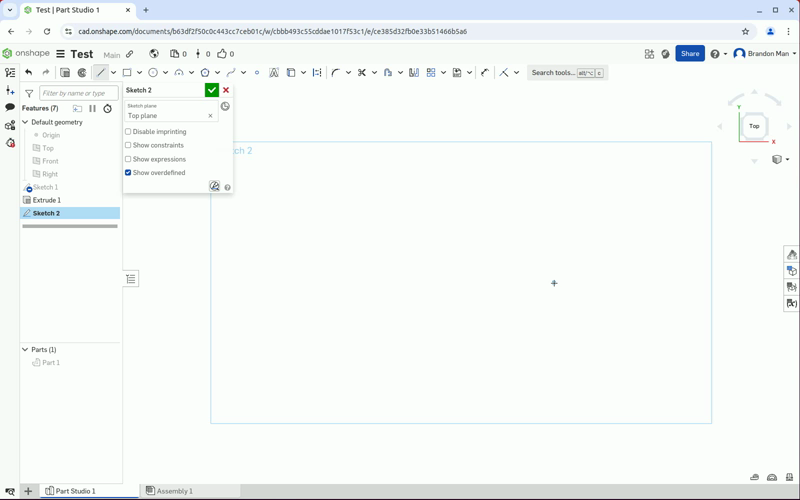
mouse_move(584, 282)
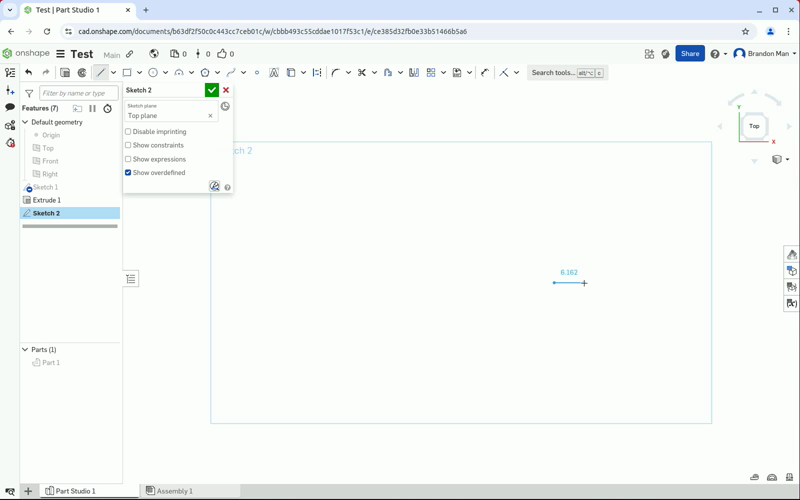
mouse_move(573, 282)
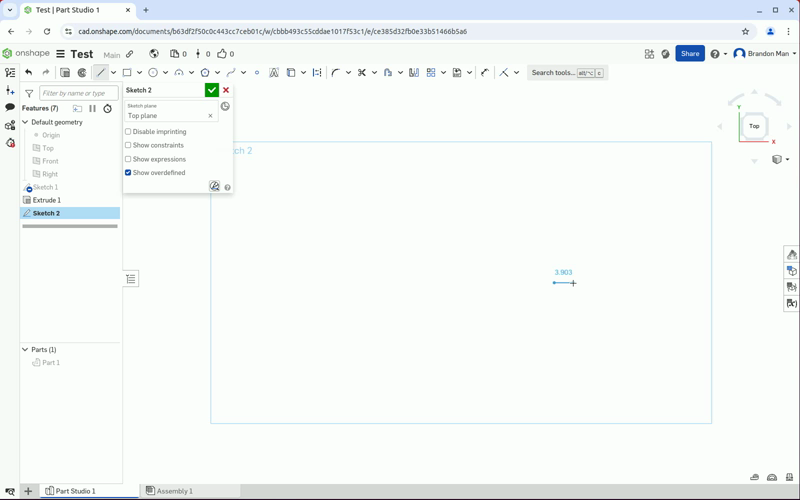
click(573, 282)
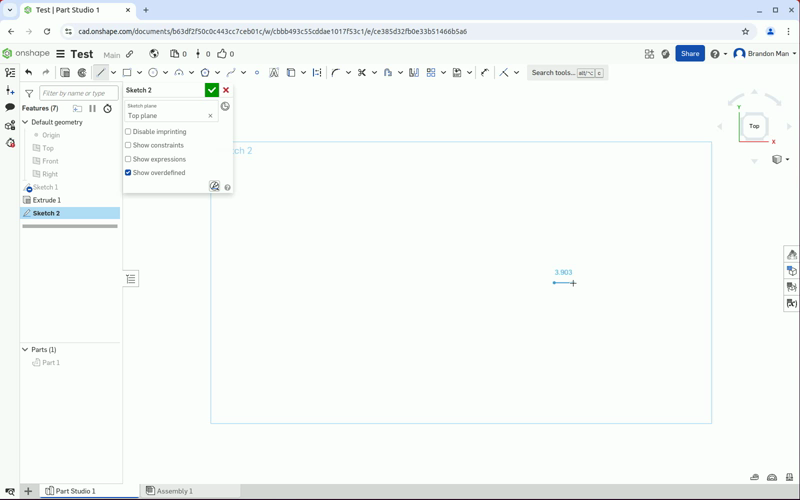
key_up(shift)
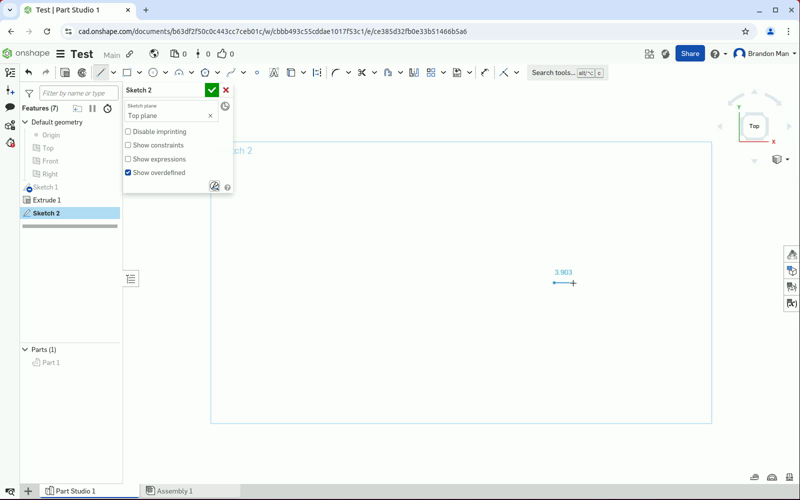
key_down(shift)
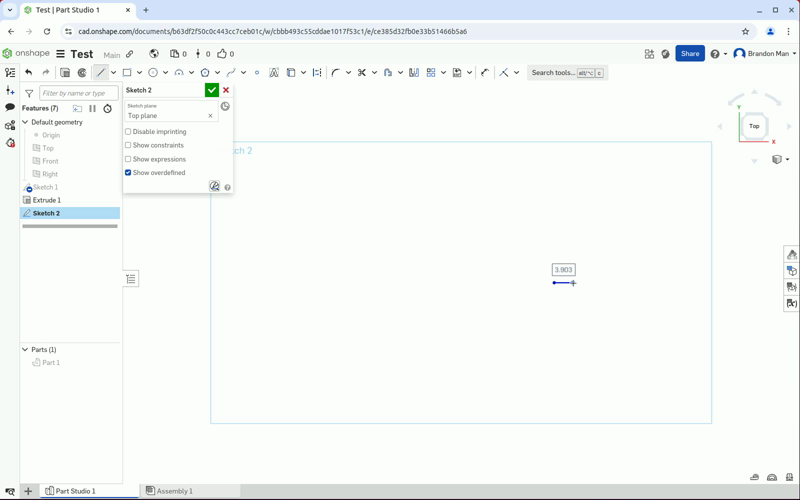
mouse_move(573, 214)
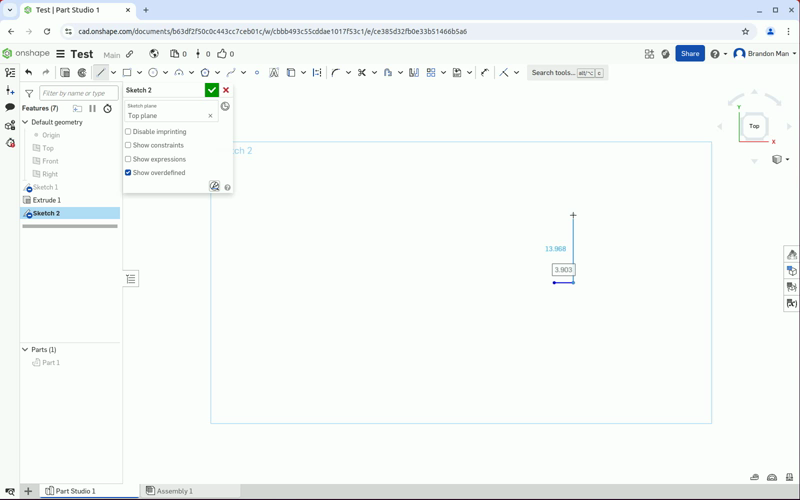
click(573, 214)
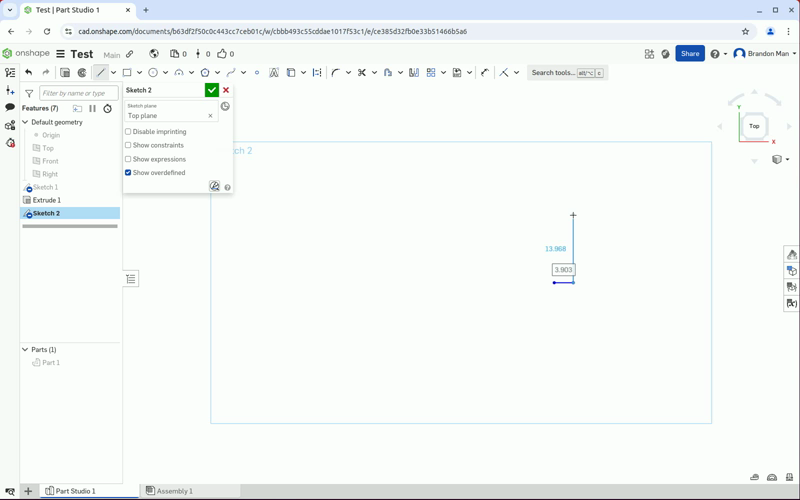
key_up(shift)
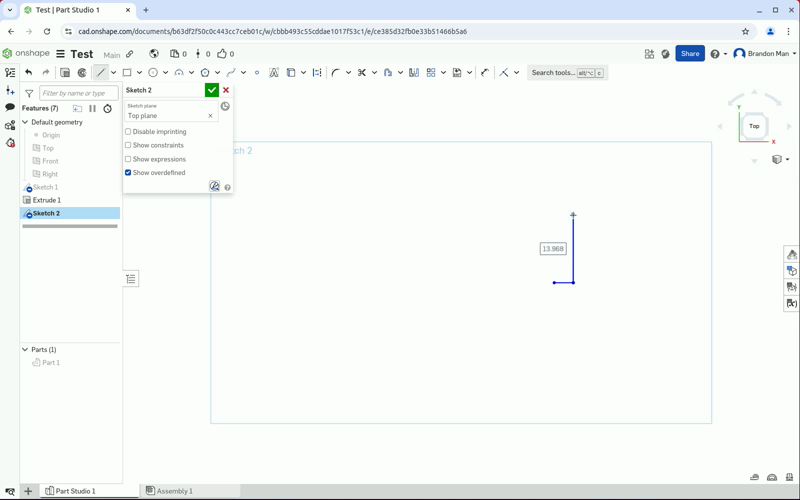
key_down(shift)
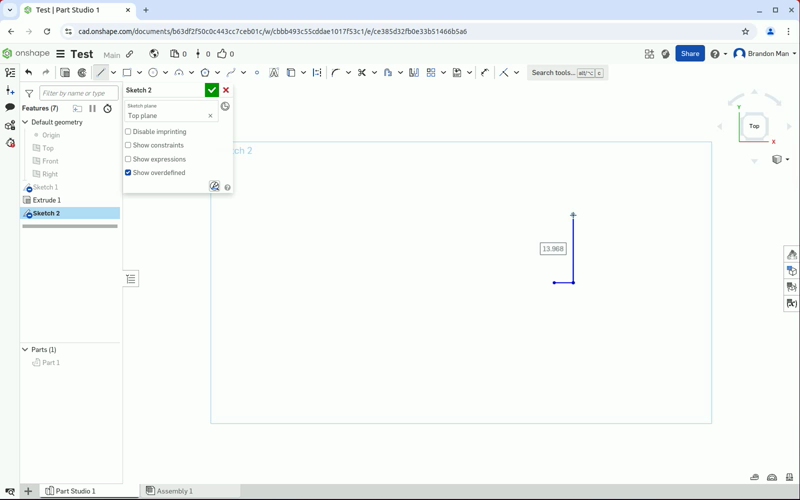
mouse_move(589, 214)
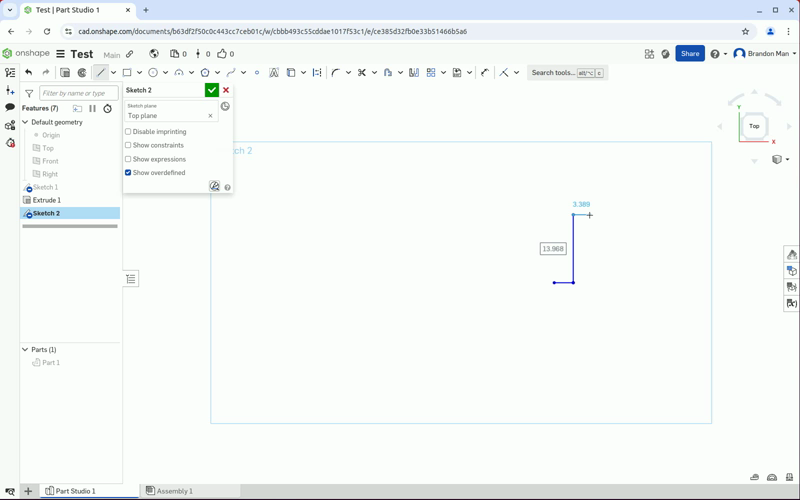
mouse_move(554, 214)
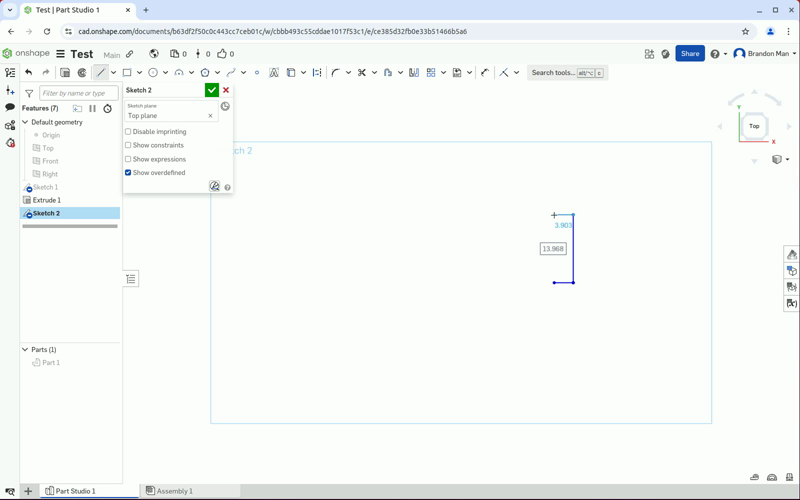
click(554, 214)
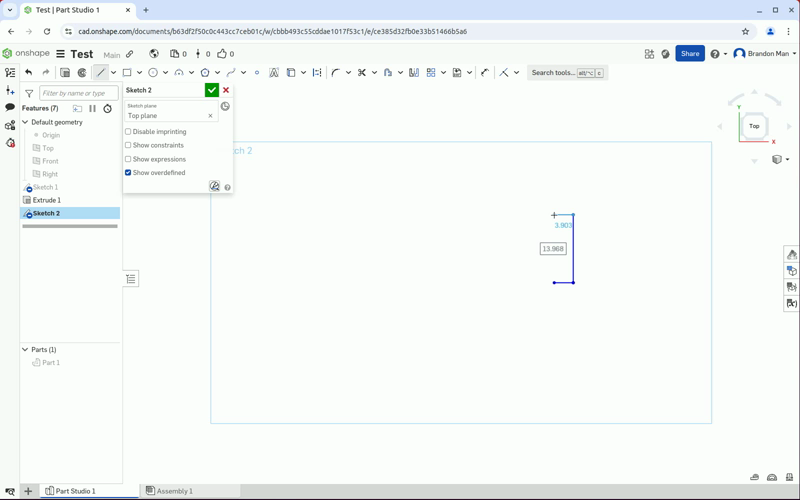
key_up(shift)
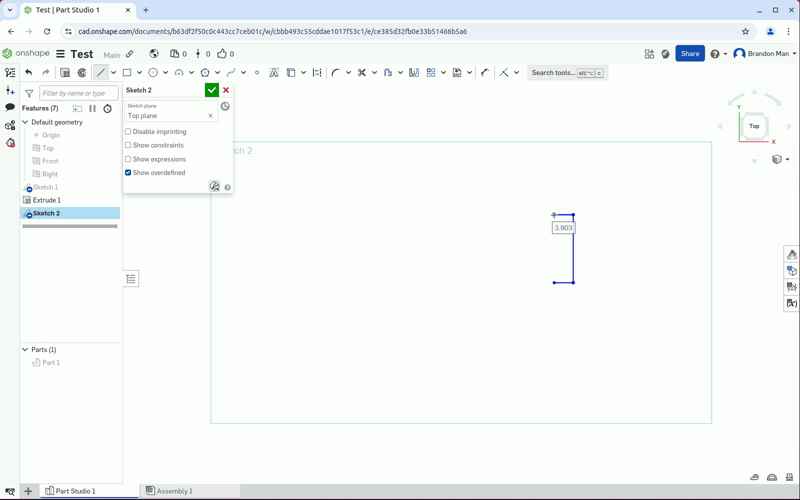
key_down(shift)
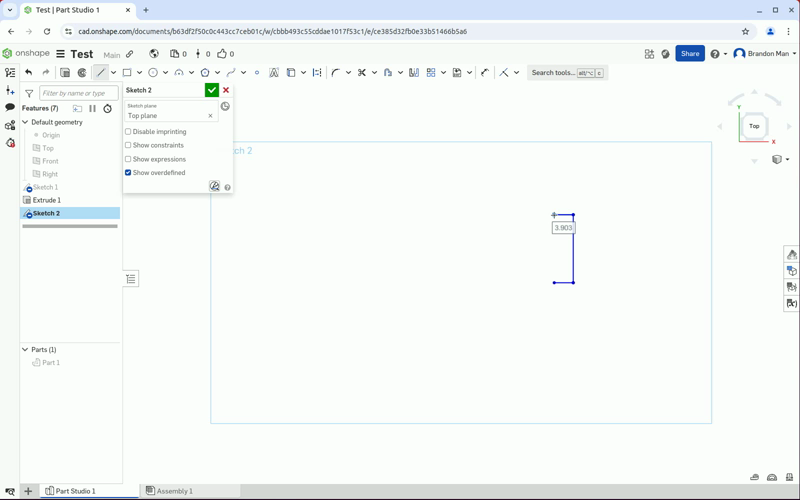
mouse_move(554, 282)
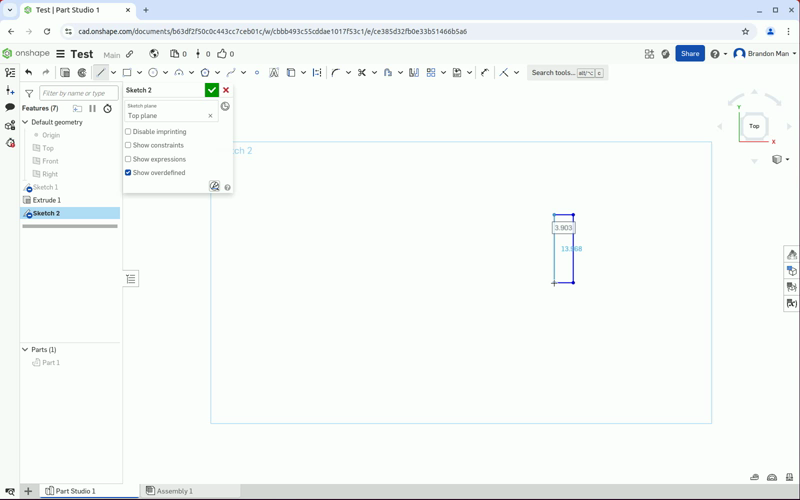
key_up(shift)
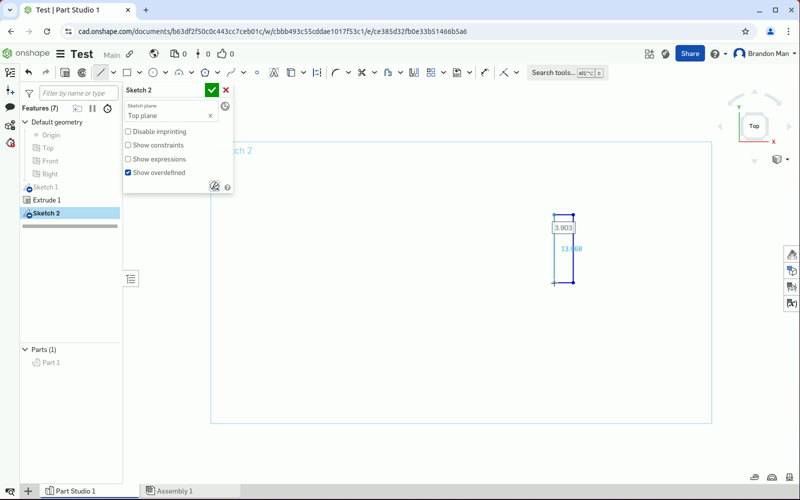
click(554, 282)
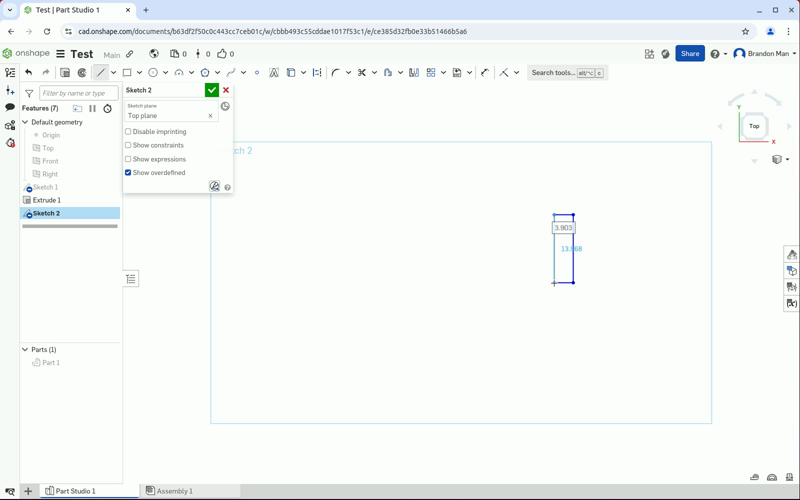
key(esc)
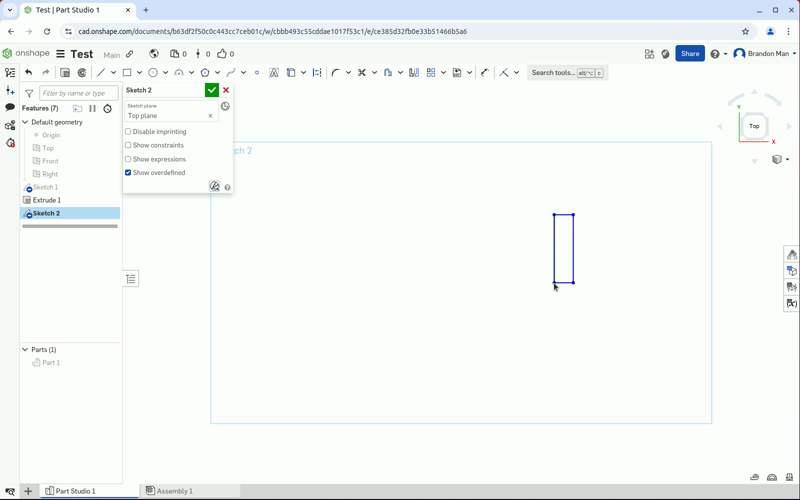
mouse_move(571, 218)
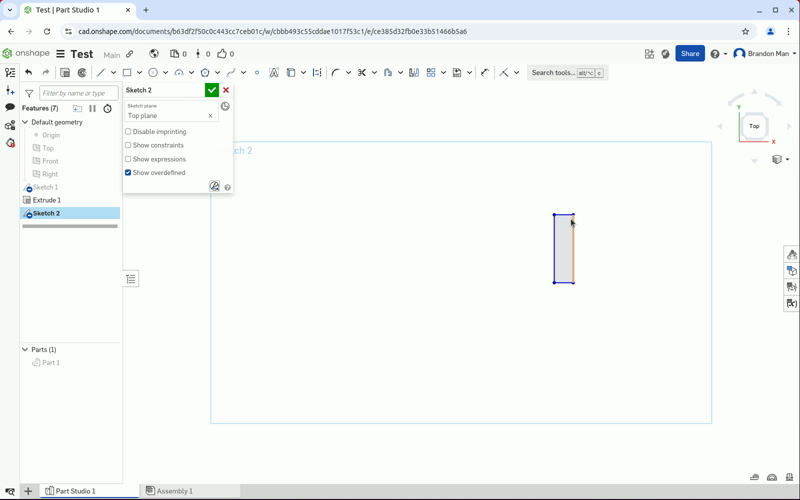
scroll(6)
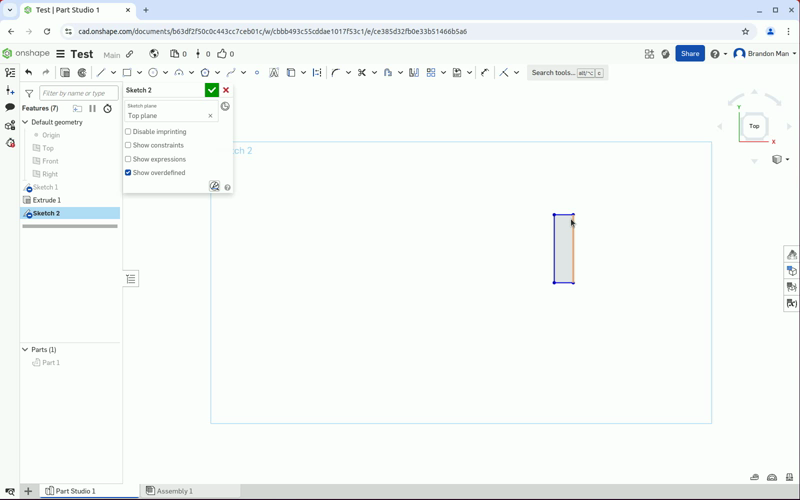
scroll(6)
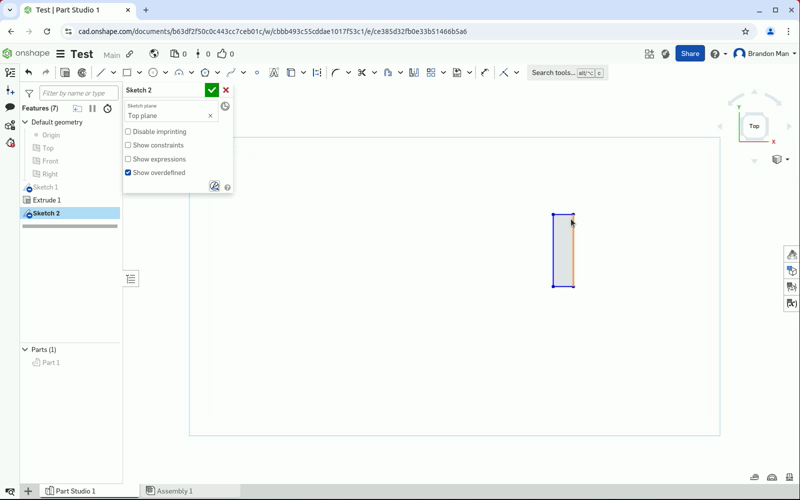
scroll(6)
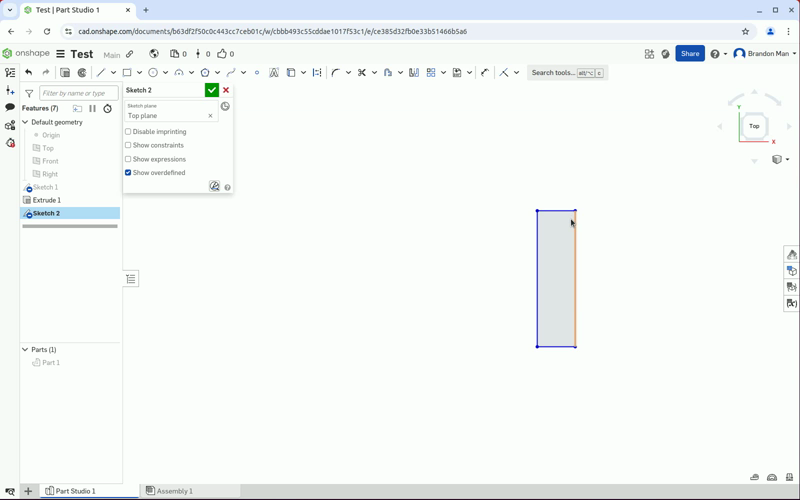
scroll(6)
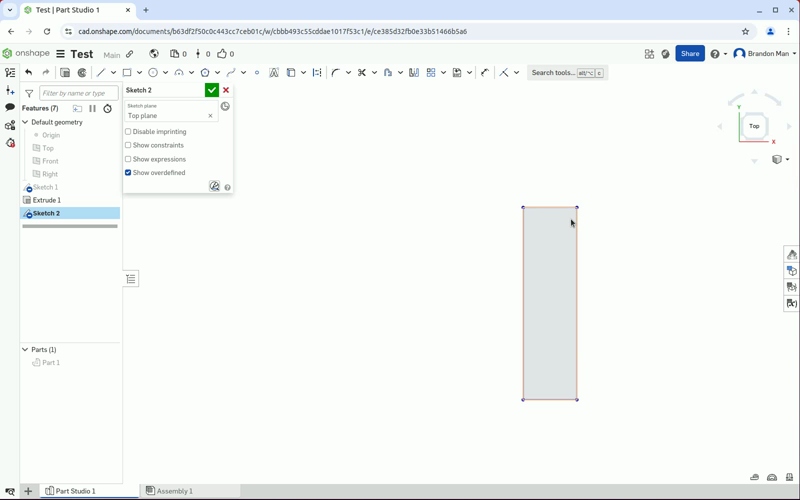
scroll(6)
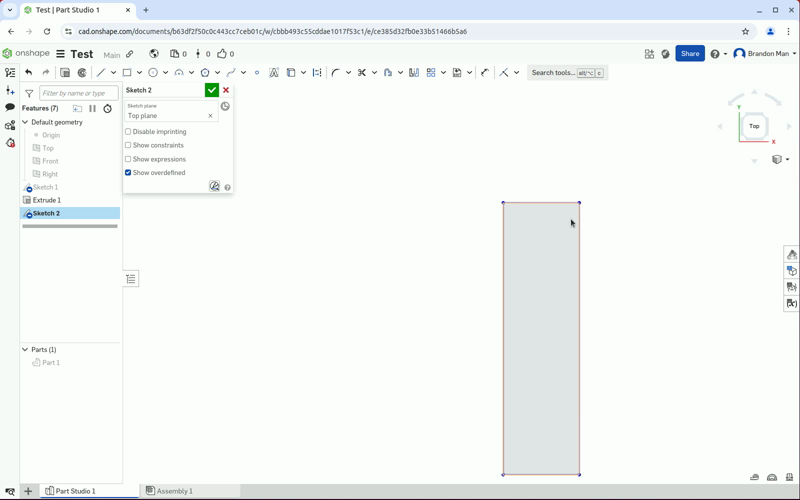
scroll(6)
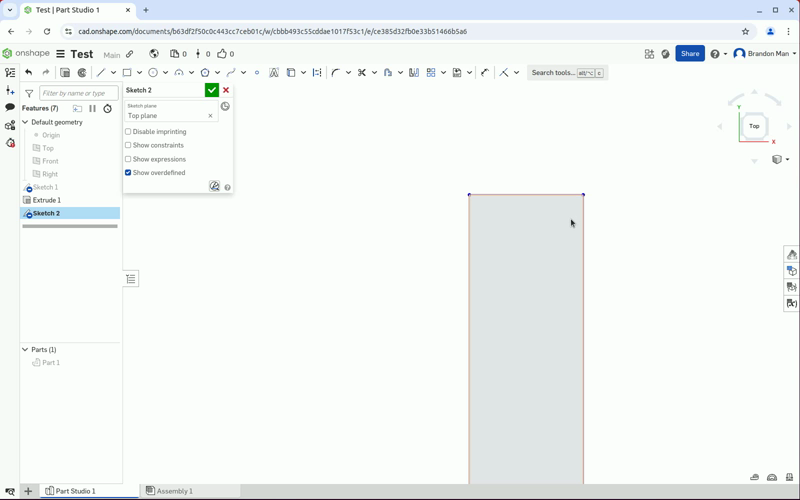
scroll(6)
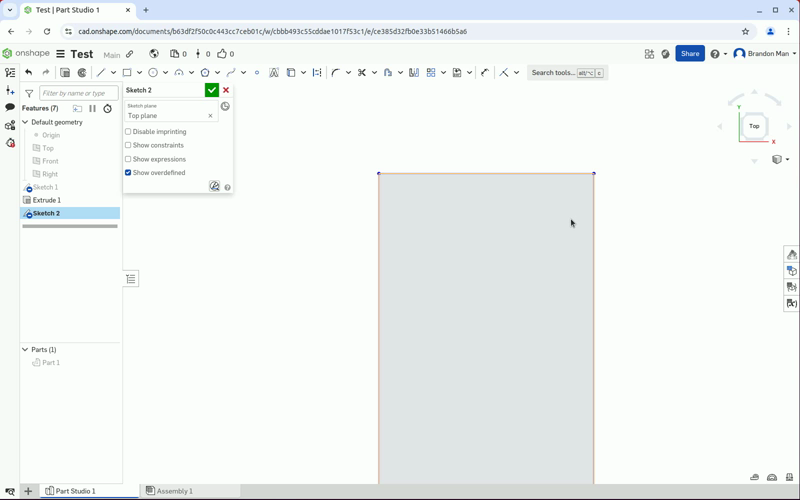
click(571, 218)
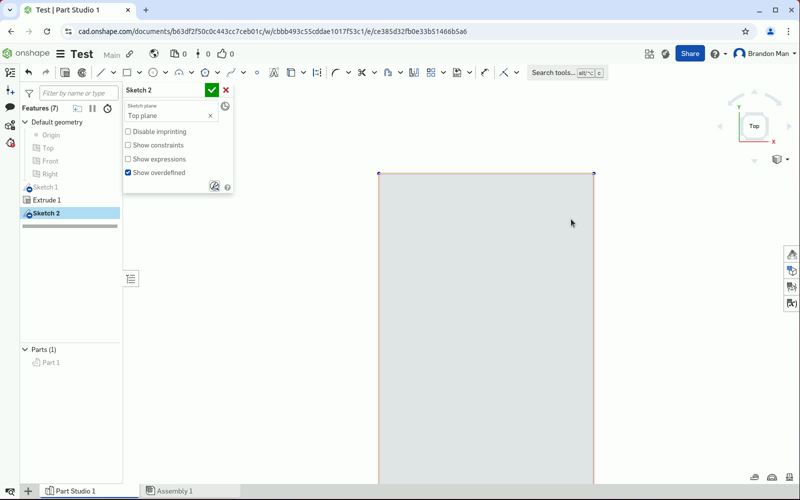
scroll(-6)
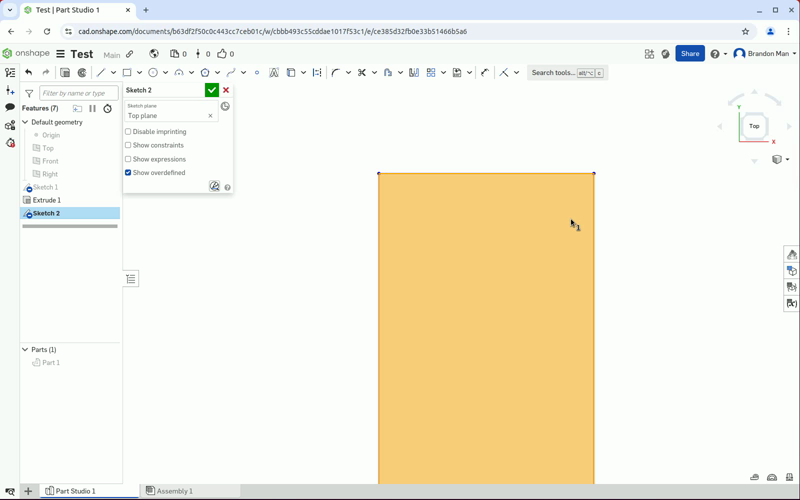
scroll(-6)
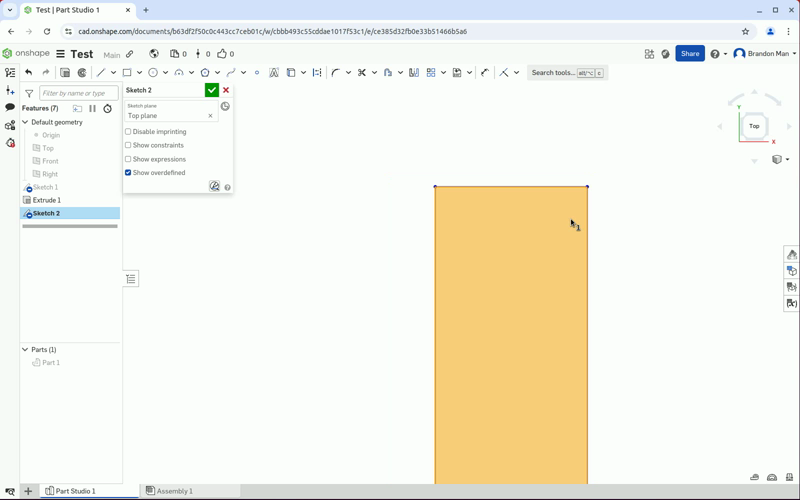
scroll(-6)
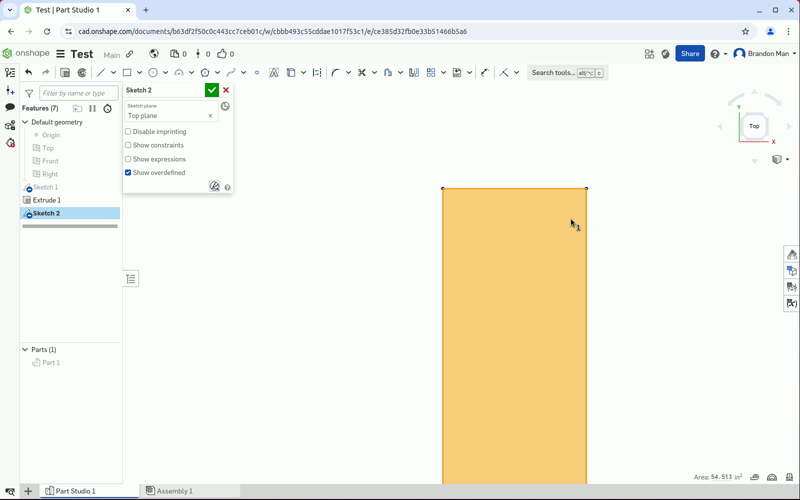
scroll(-6)
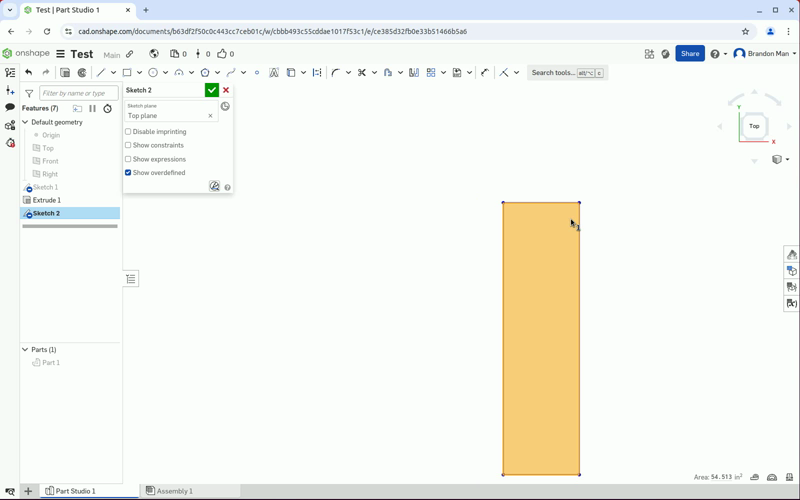
scroll(-6)
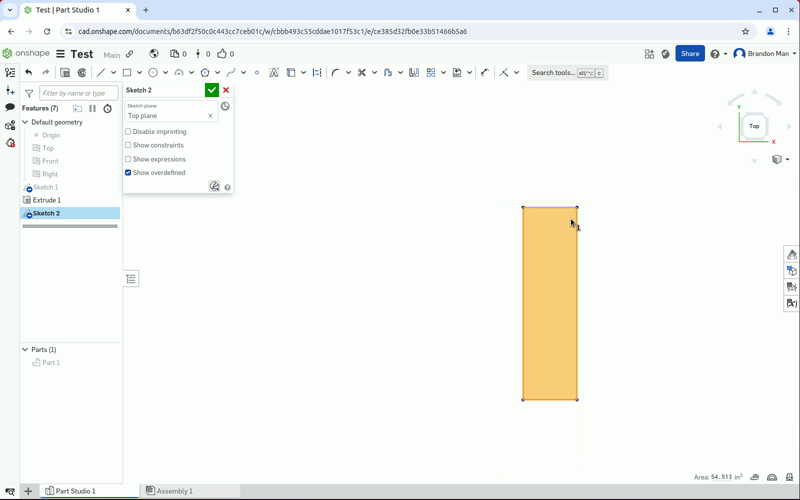
scroll(-6)
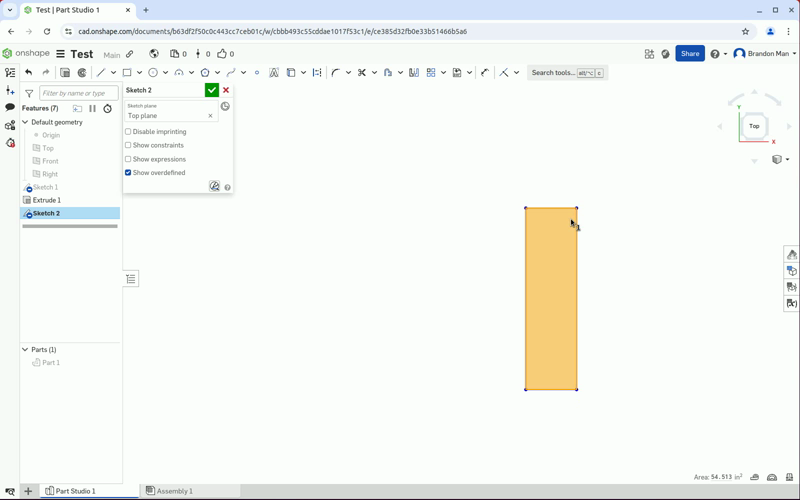
scroll(-6)
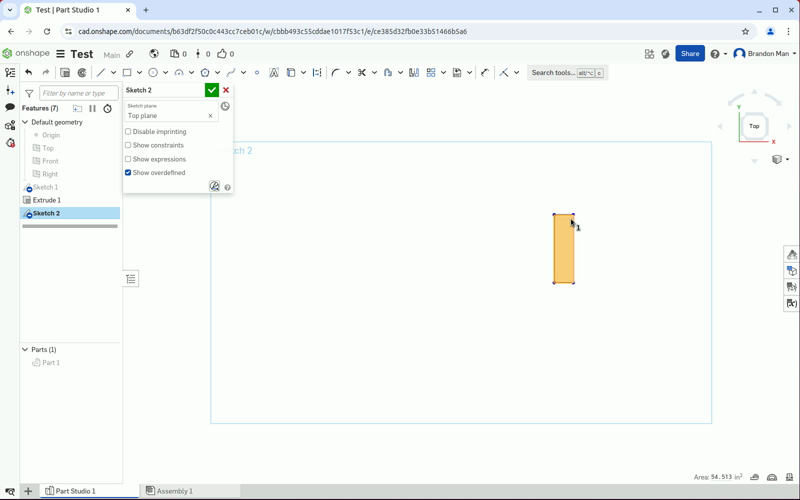
mouse_move(73, 352)
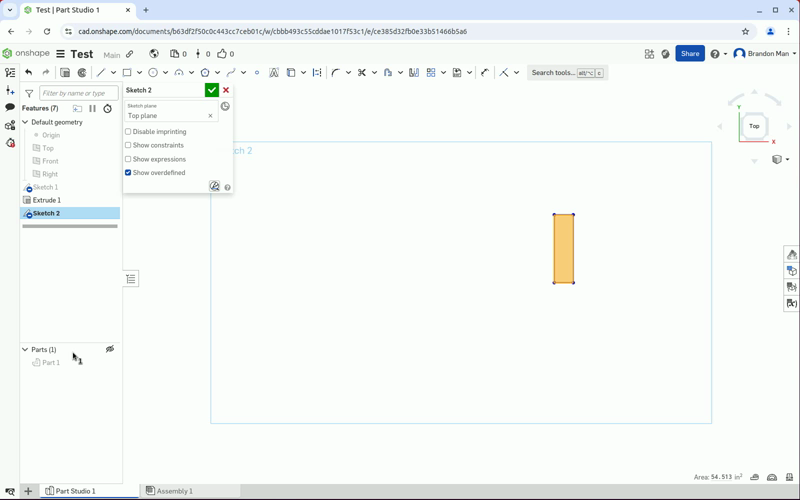
key(shift+y)
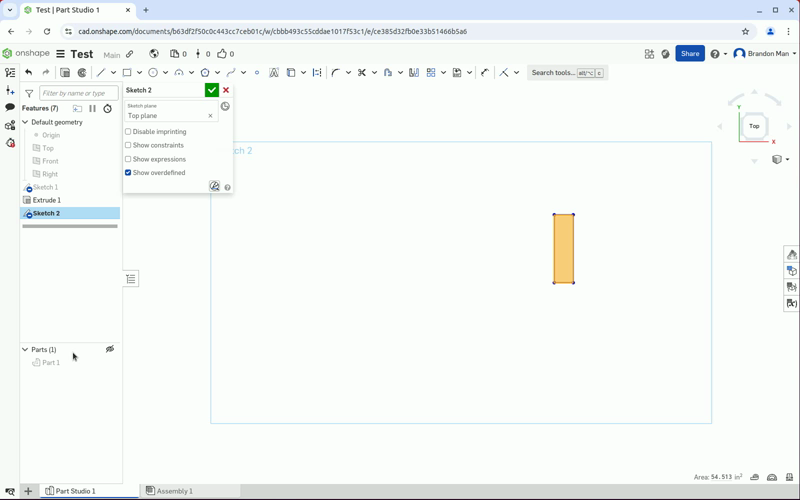
key(shift+e)
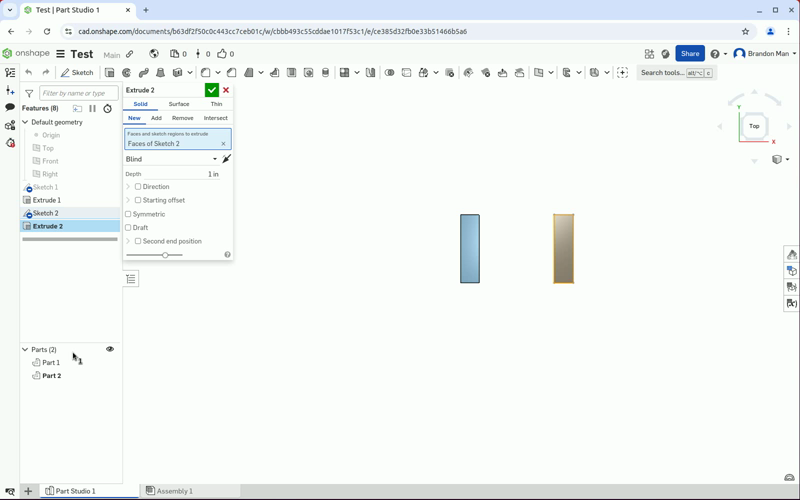
mouse_move(143, 106)
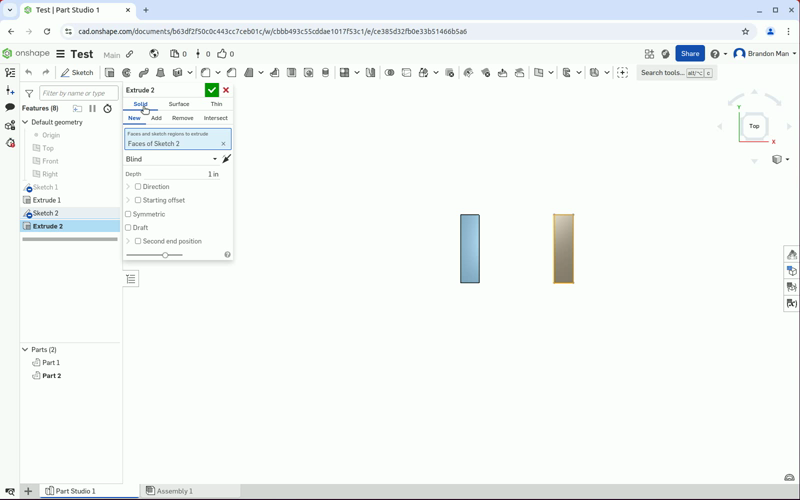
click(143, 106)
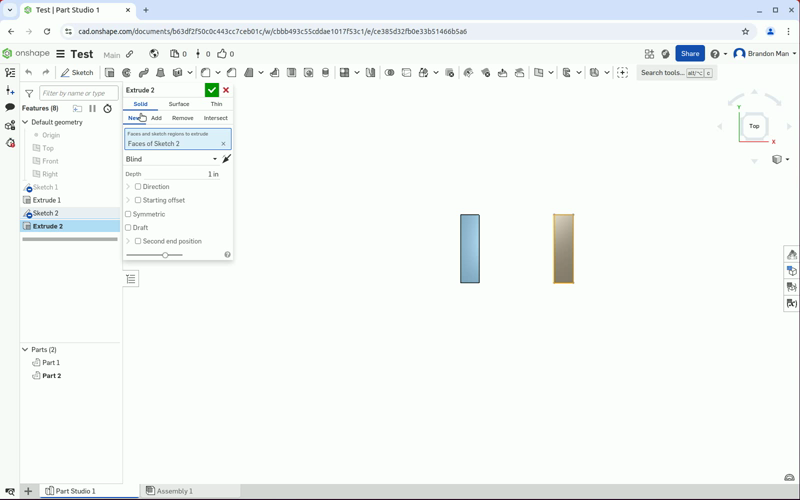
mouse_move(137, 120)
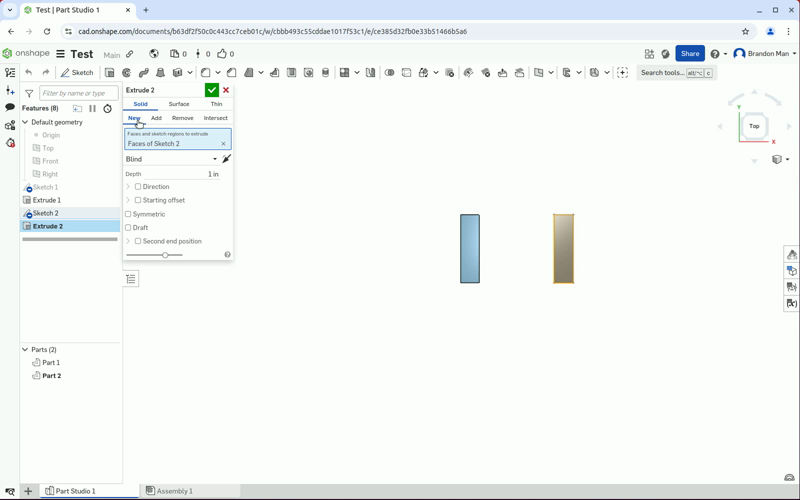
click(137, 120)
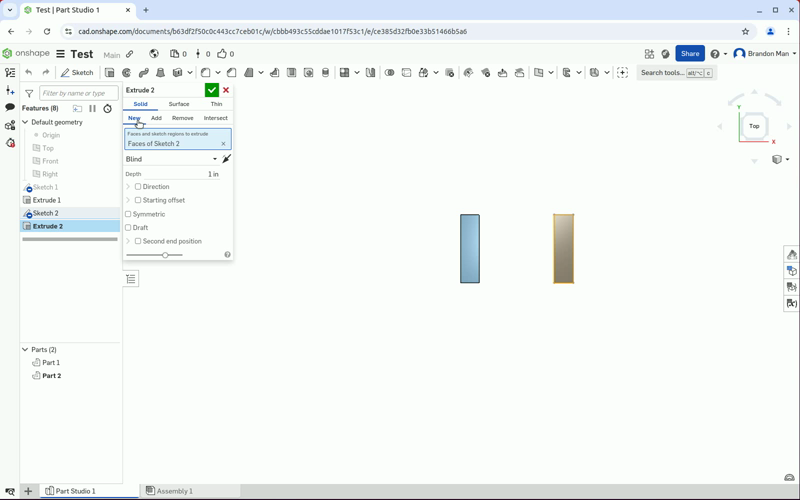
key(tab, 4)
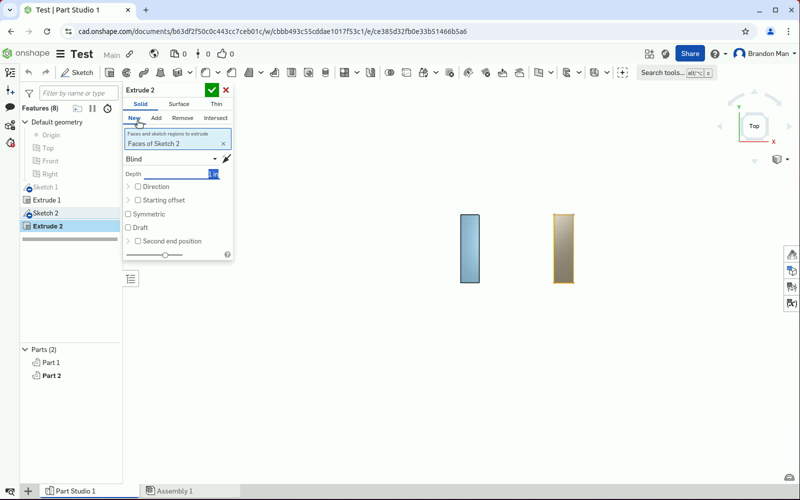
text(-1.926)
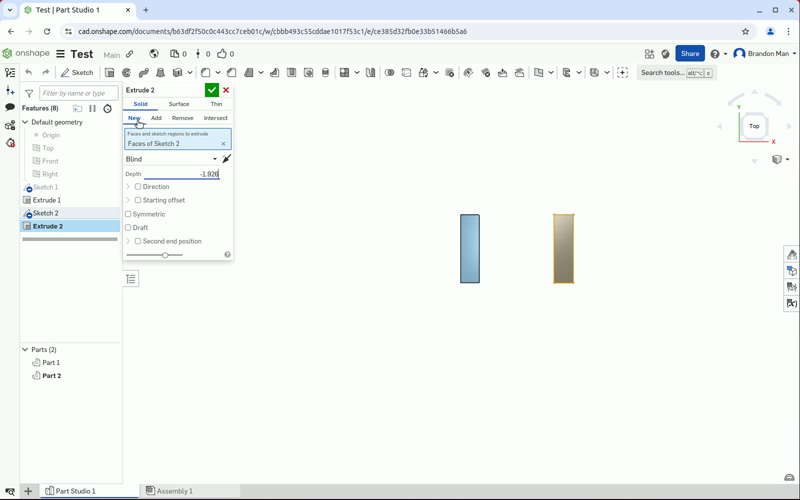
key(enter)
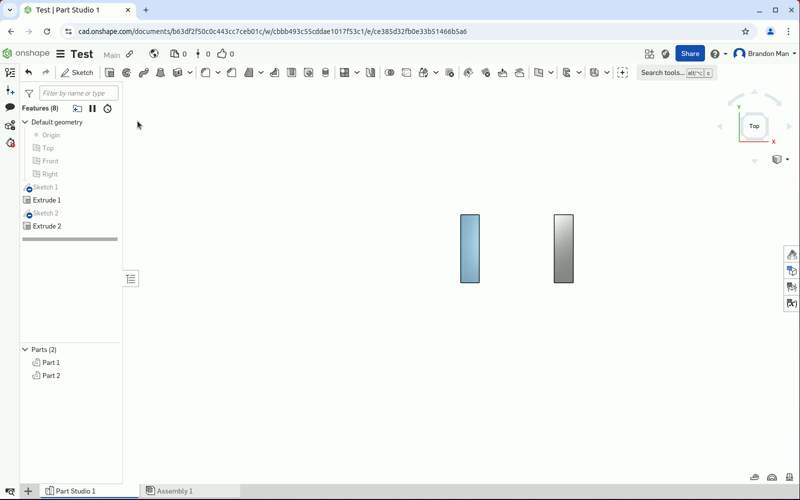
key(shift+h)
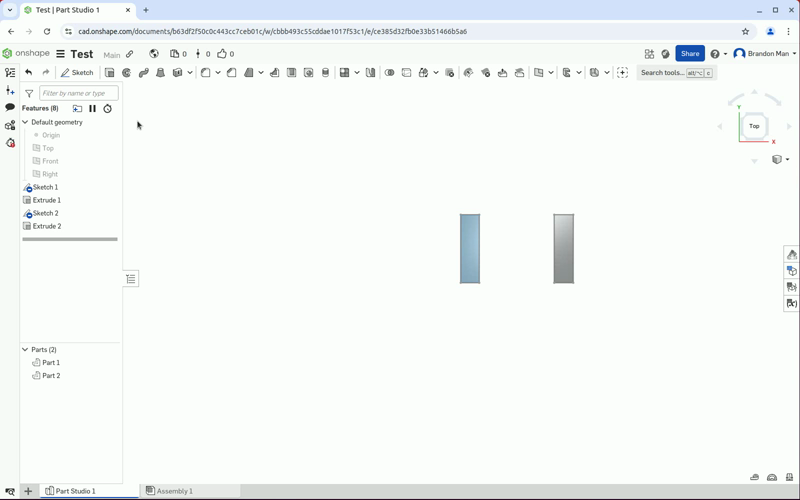
key(shift+h)
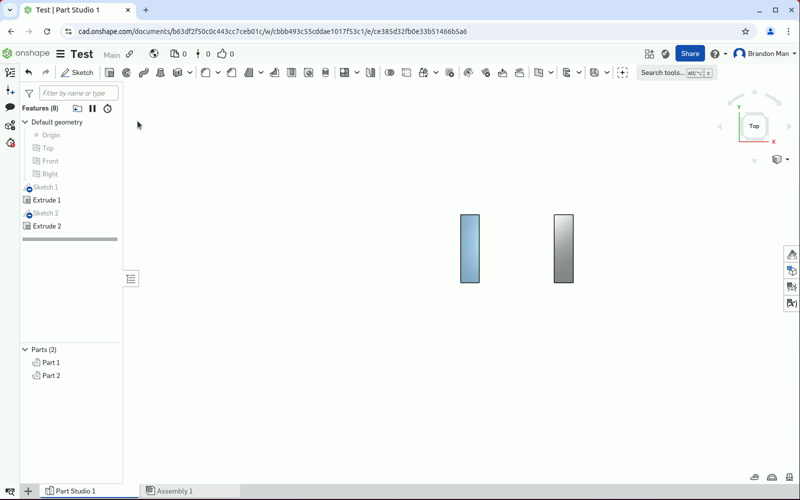
mouse_move(73, 189)
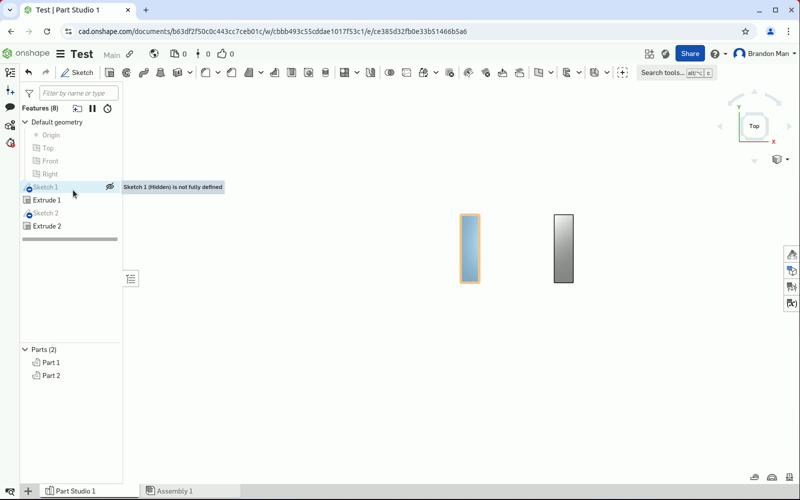
click(73, 189)
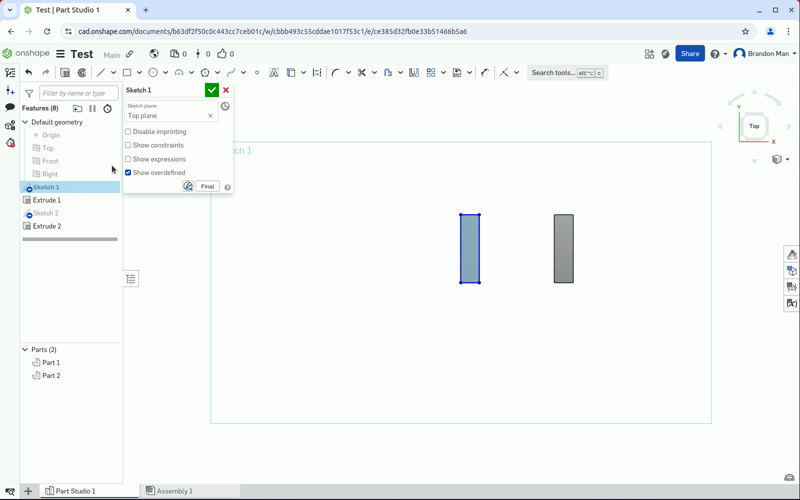
mouse_move(229, 92)
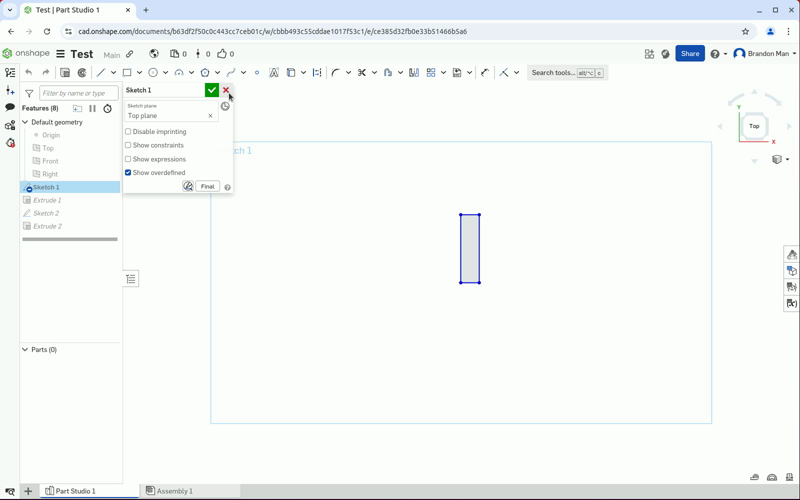
click(229, 92)
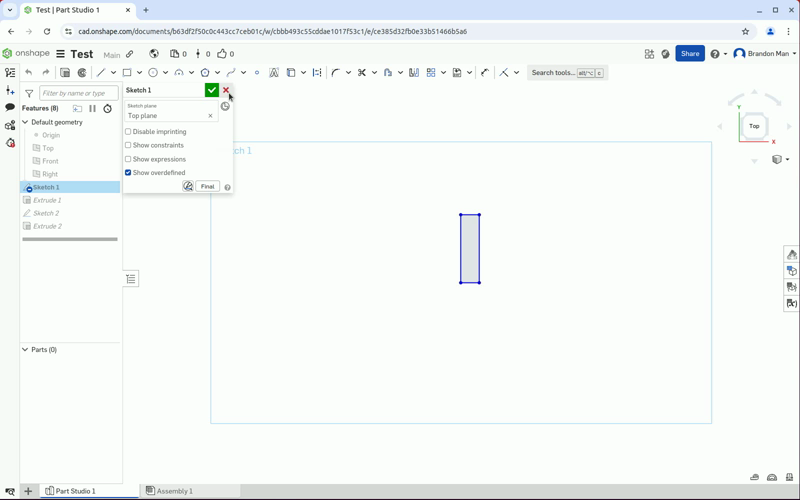
key(shift+s)
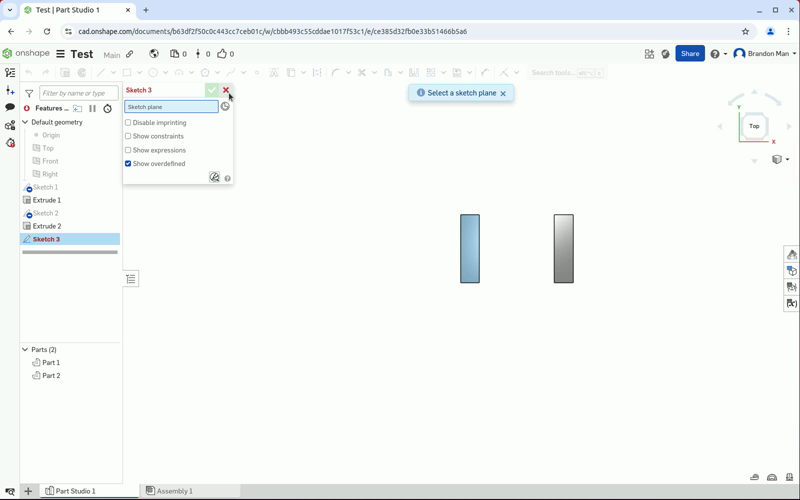
mouse_move(73, 150)
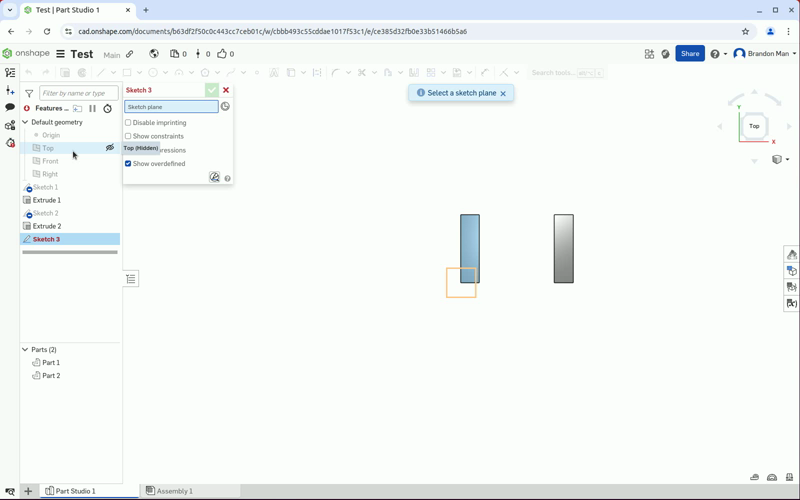
click(73, 150)
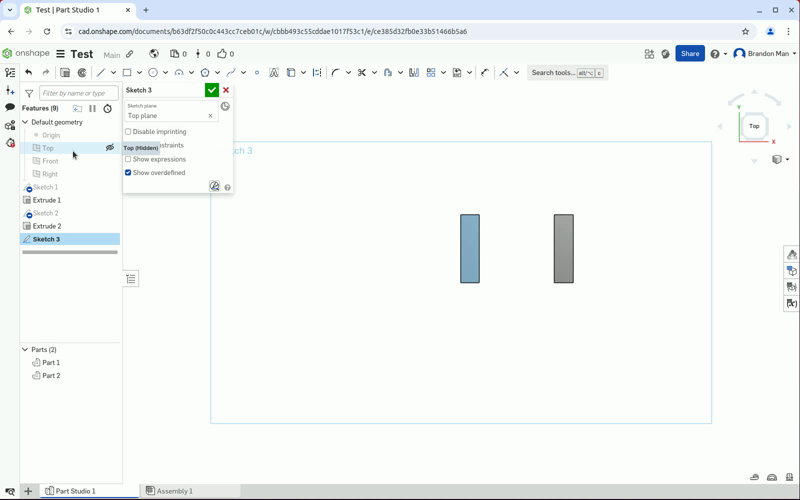
mouse_move(73, 352)
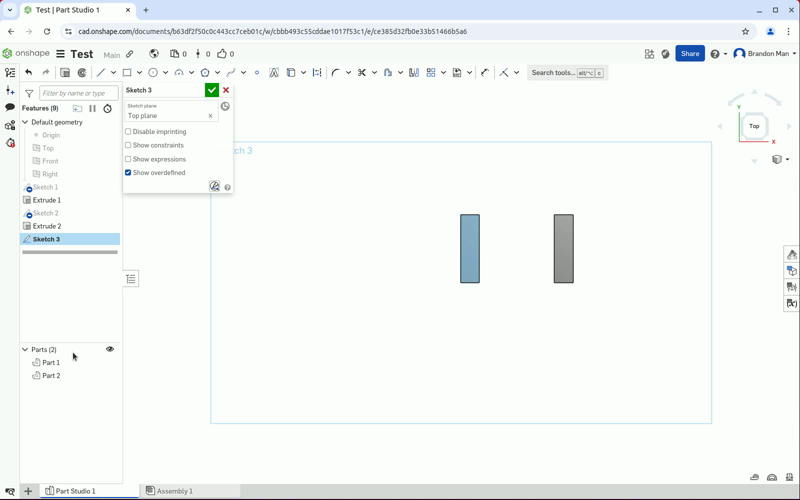
key(y)
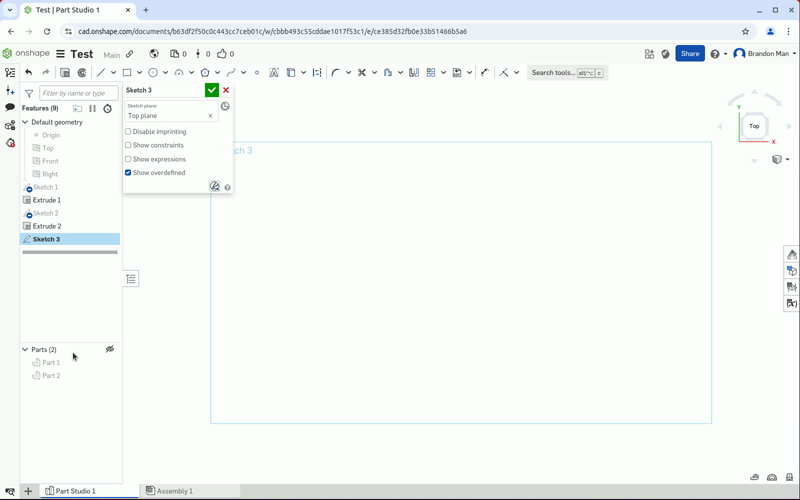
key(l)
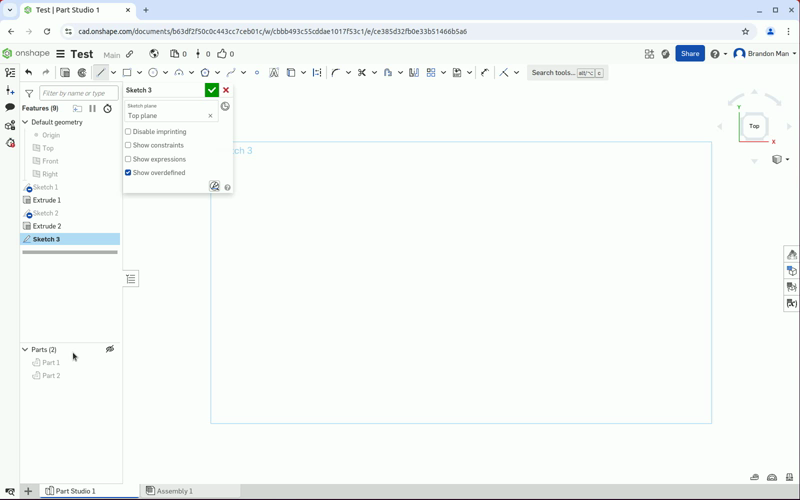
key_down(shift)
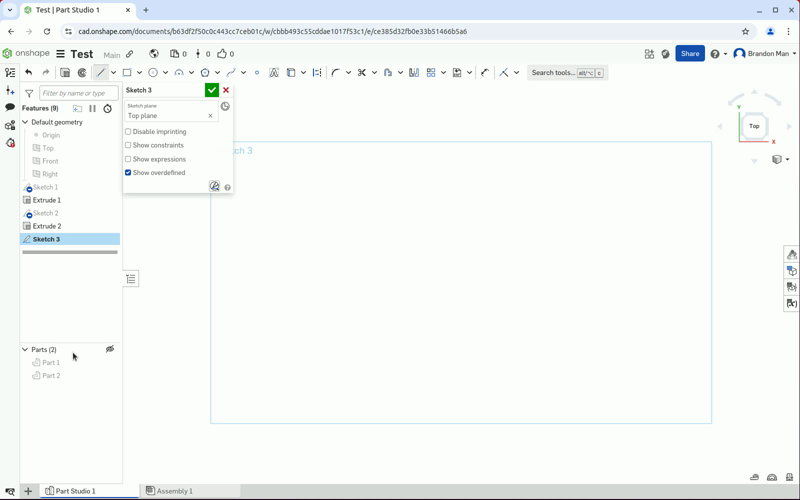
mouse_move(479, 282)
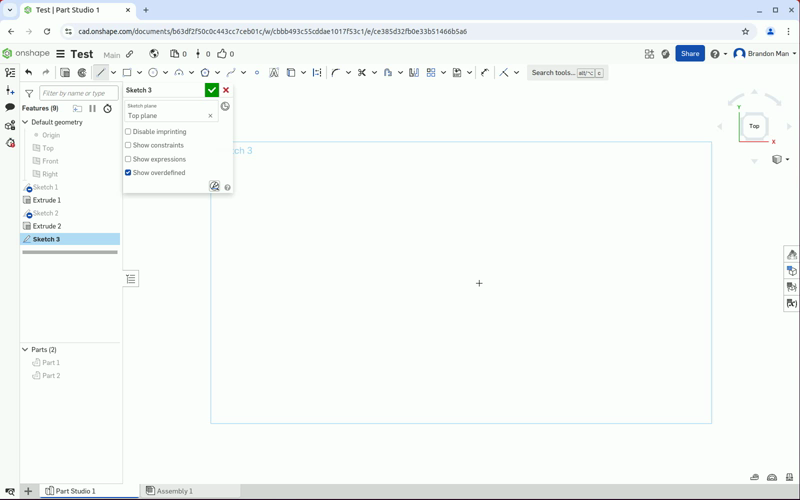
click(479, 282)
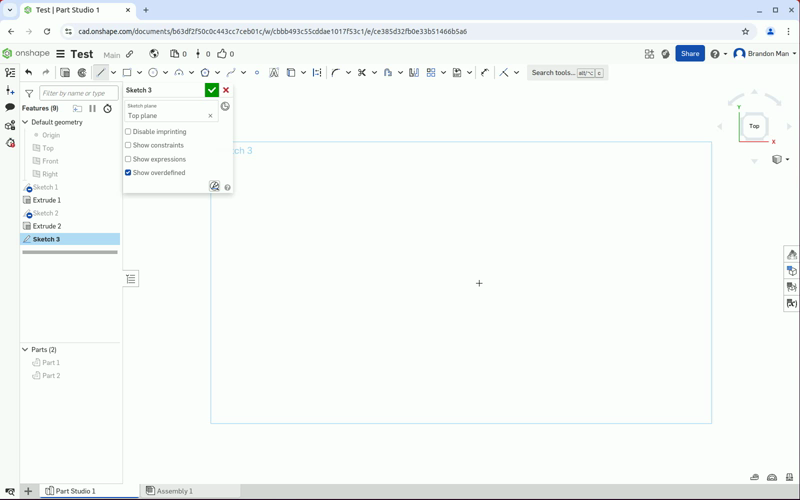
key_up(shift)
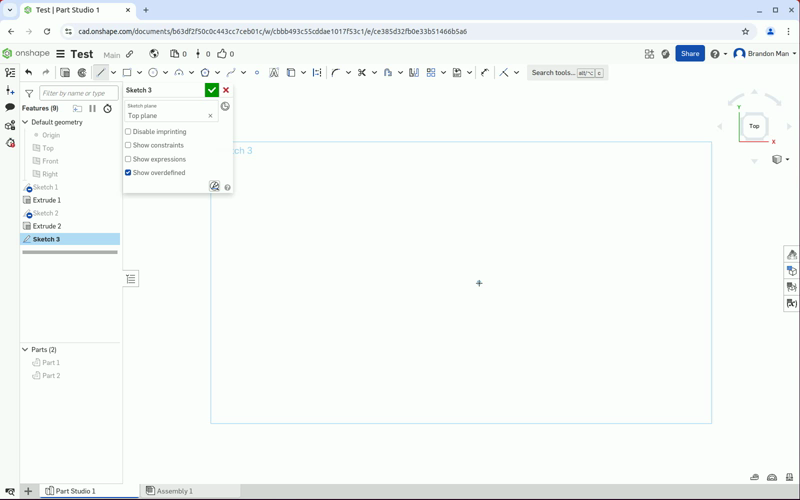
key_down(shift)
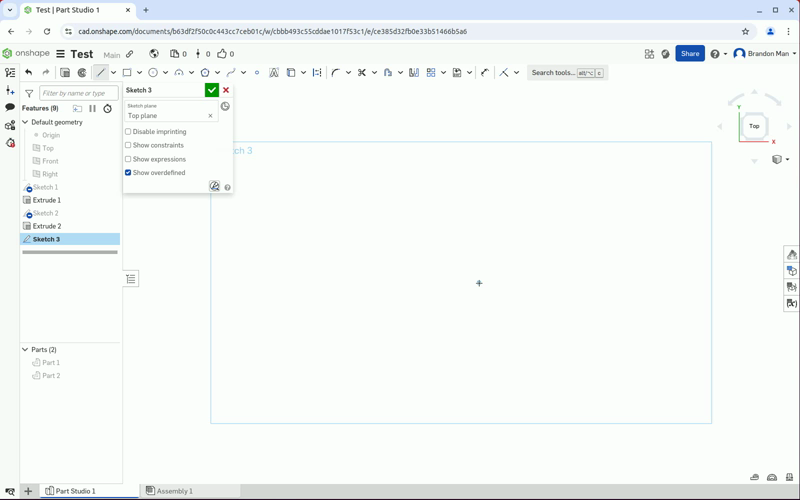
mouse_move(555, 282)
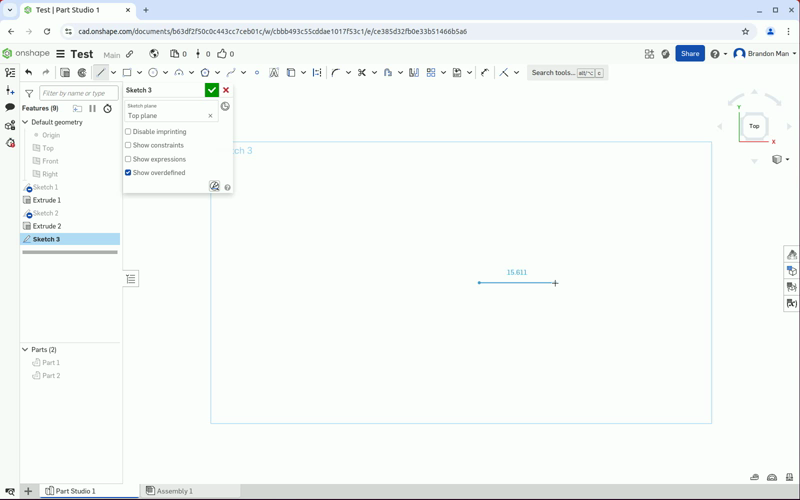
click(555, 282)
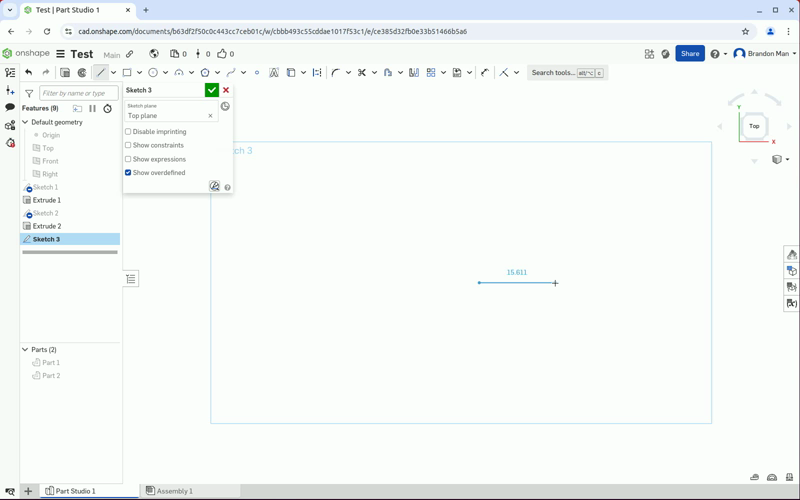
key_up(shift)
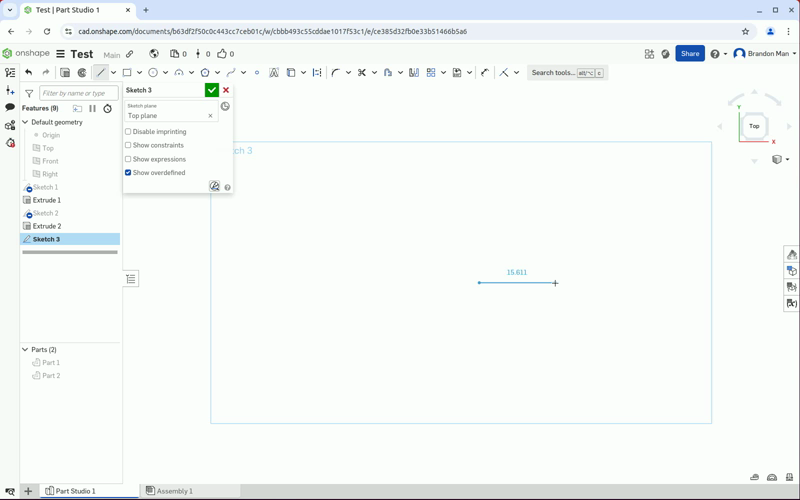
key_down(shift)
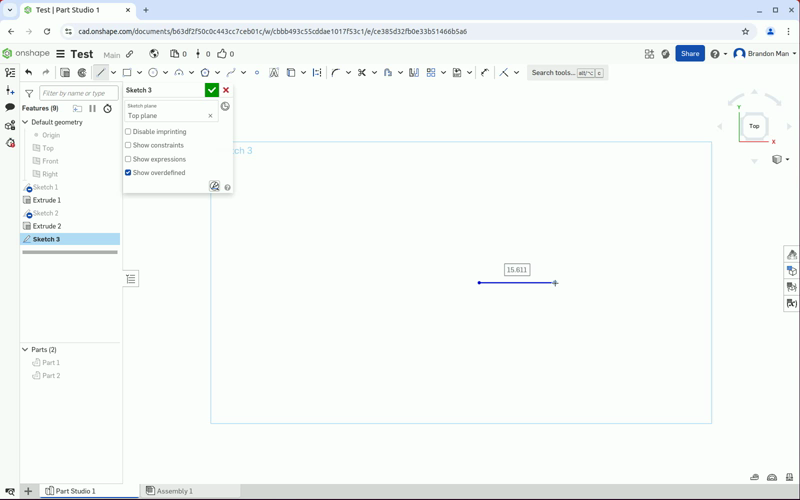
mouse_move(555, 214)
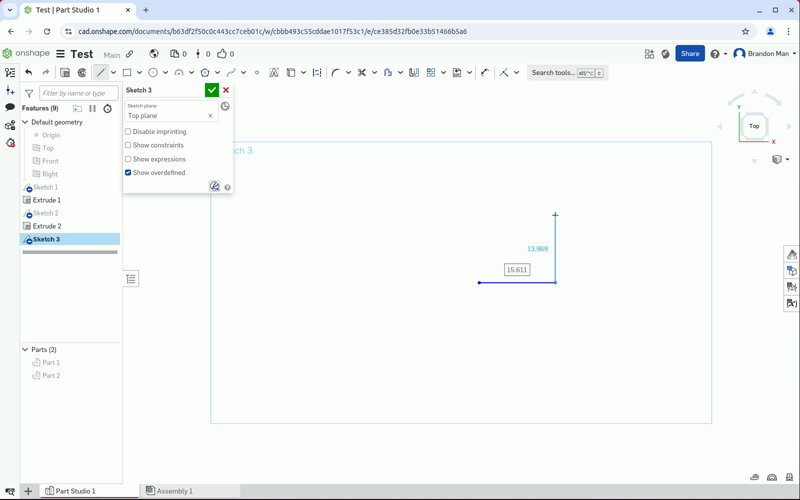
click(555, 214)
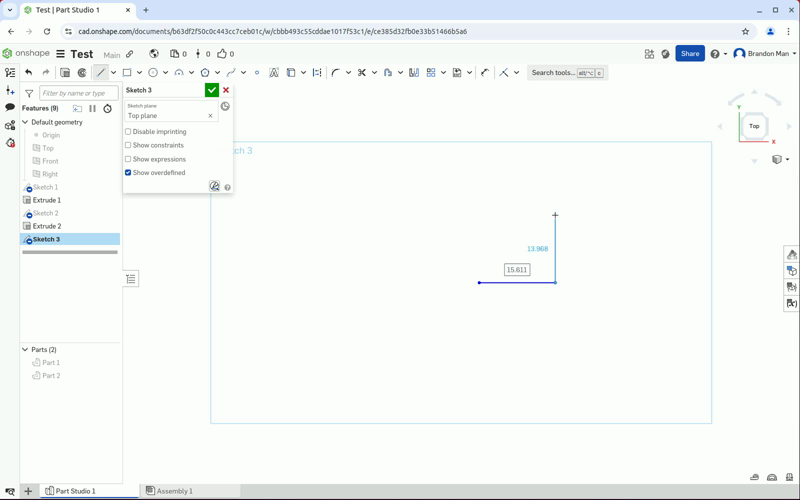
key_up(shift)
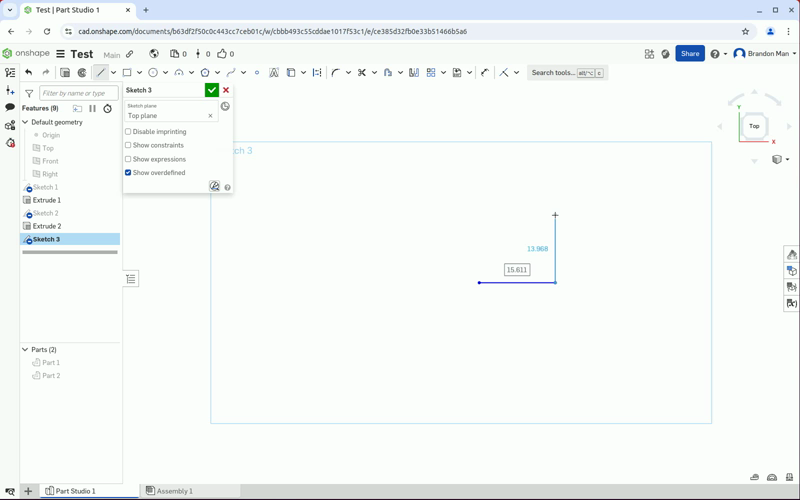
key_down(shift)
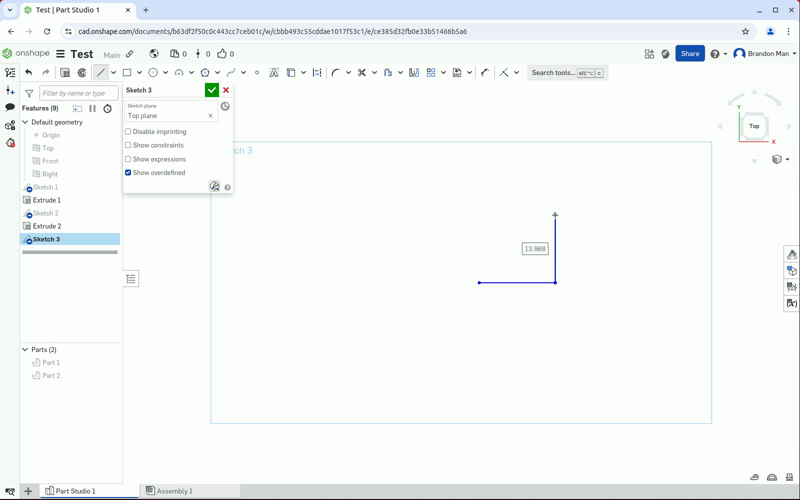
mouse_move(479, 214)
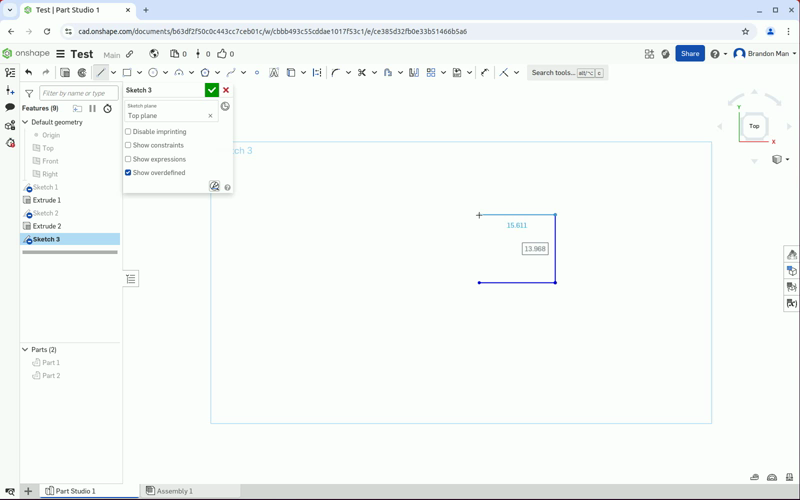
click(479, 214)
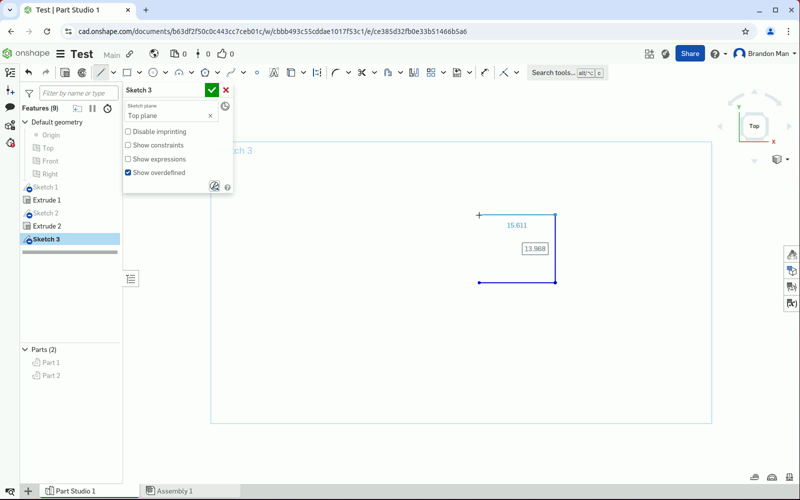
key_up(shift)
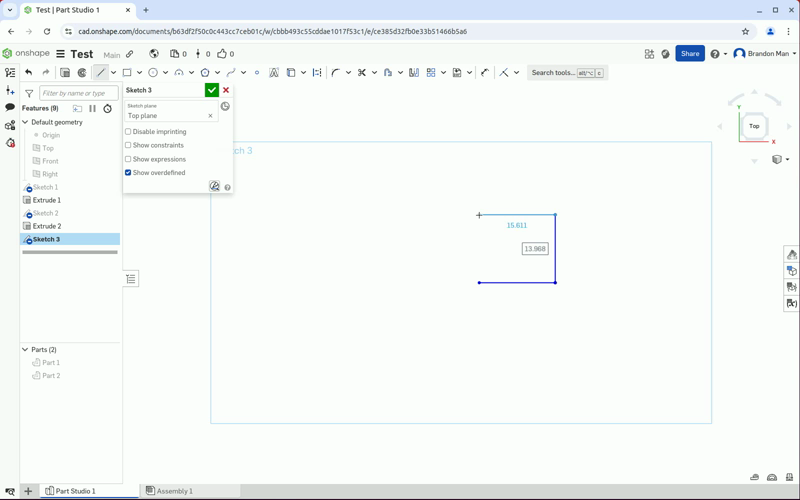
key_down(shift)
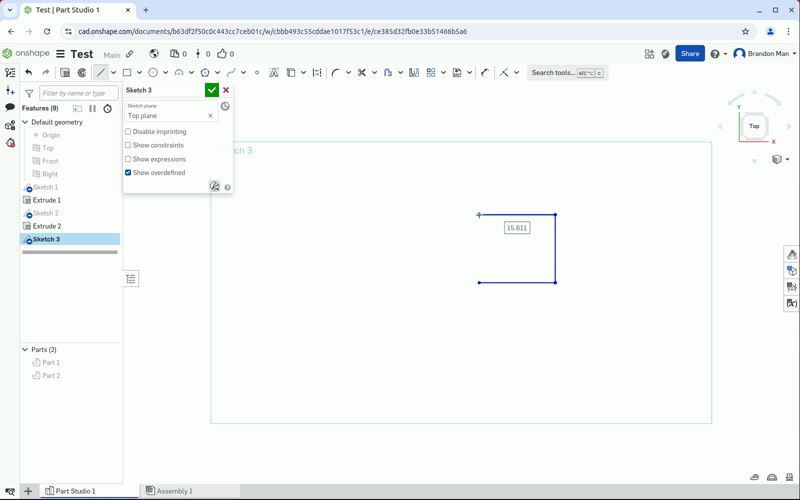
mouse_move(479, 282)
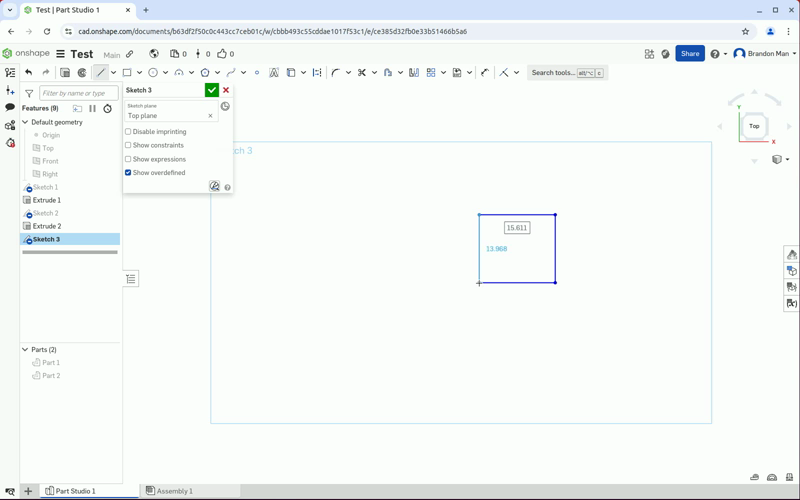
key_up(shift)
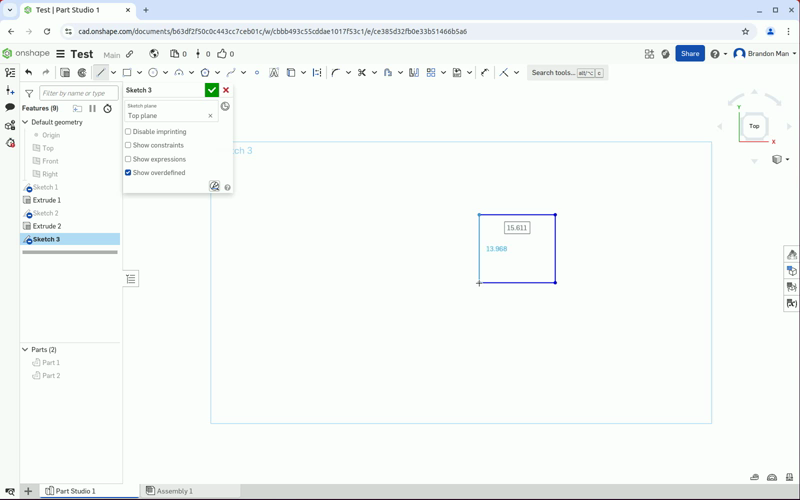
click(479, 282)
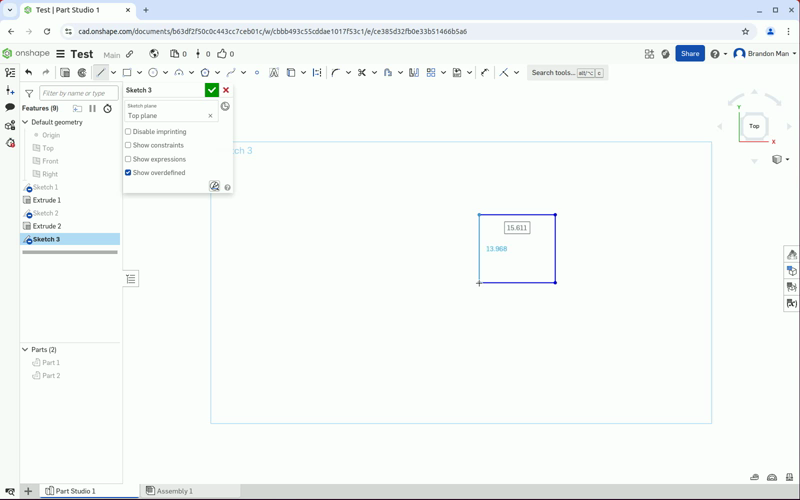
key(esc)
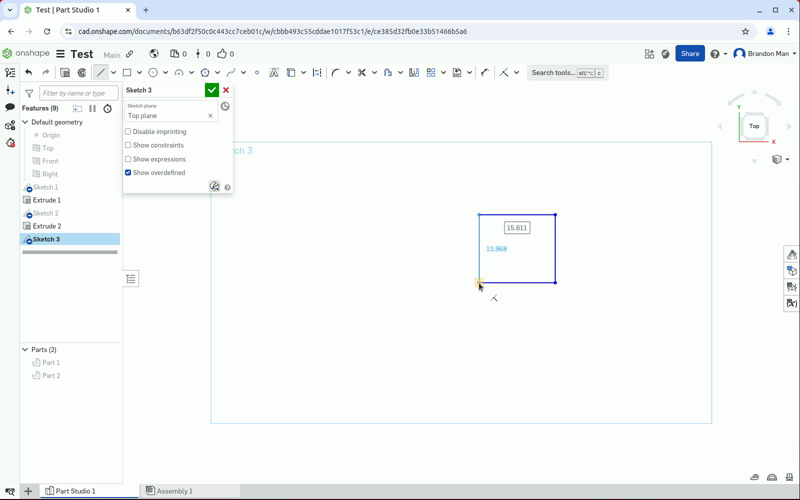
mouse_move(502, 269)
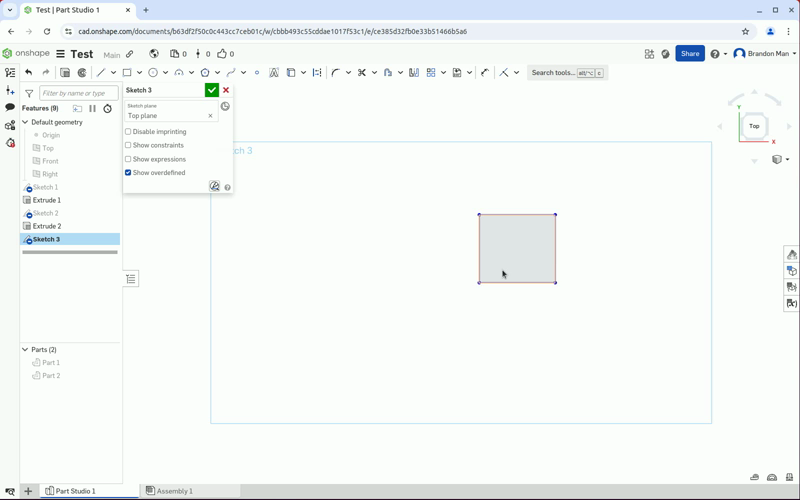
click(502, 269)
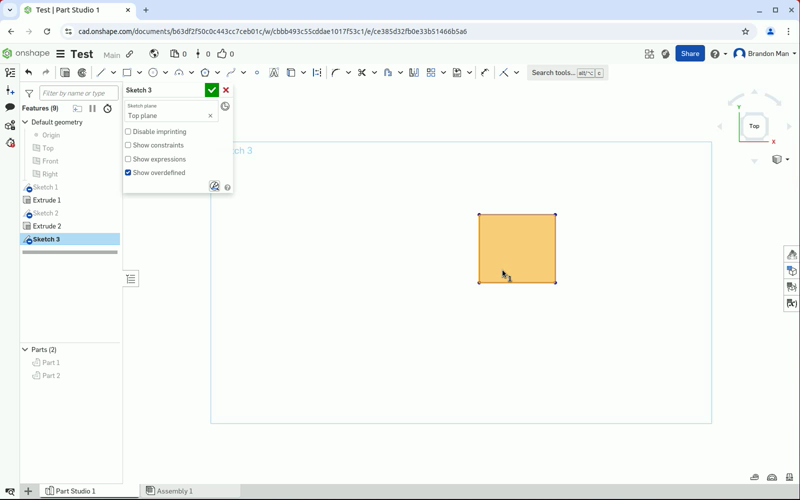
mouse_move(73, 352)
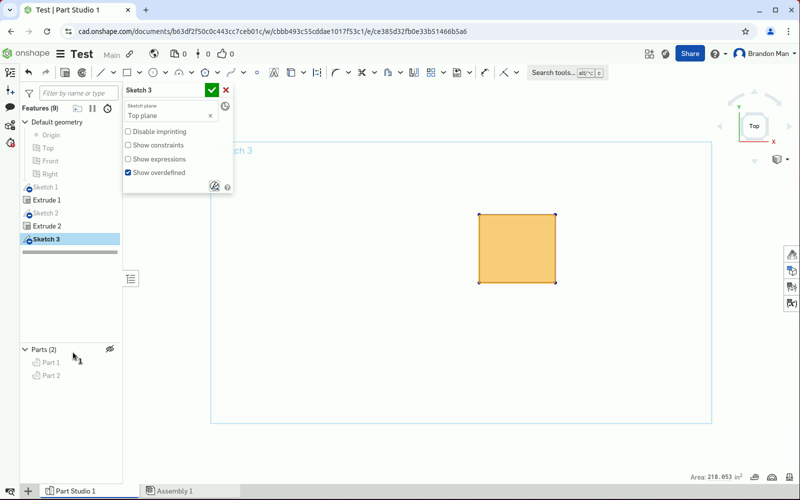
key(shift+y)
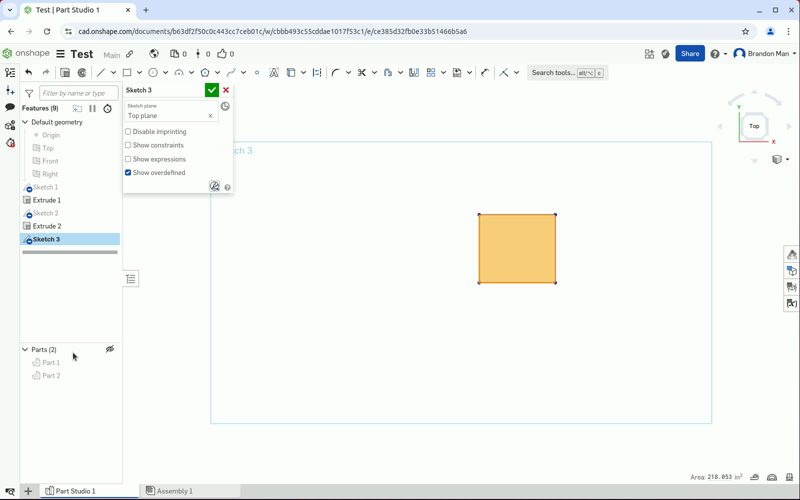
key(shift+e)
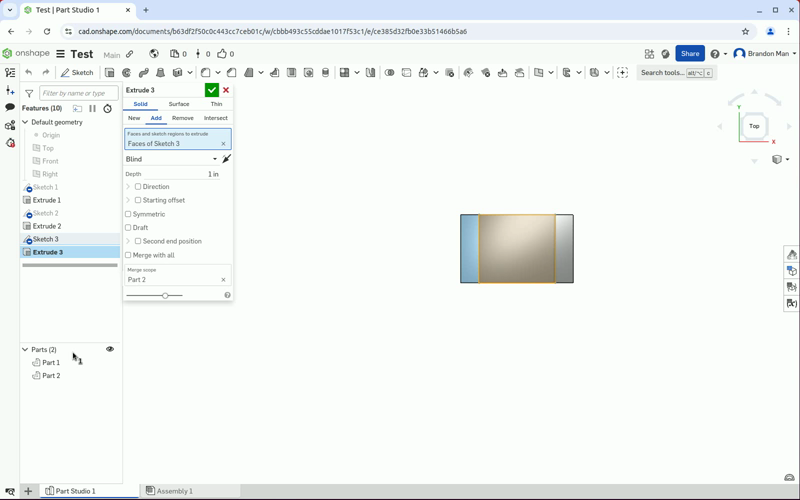
mouse_move(143, 106)
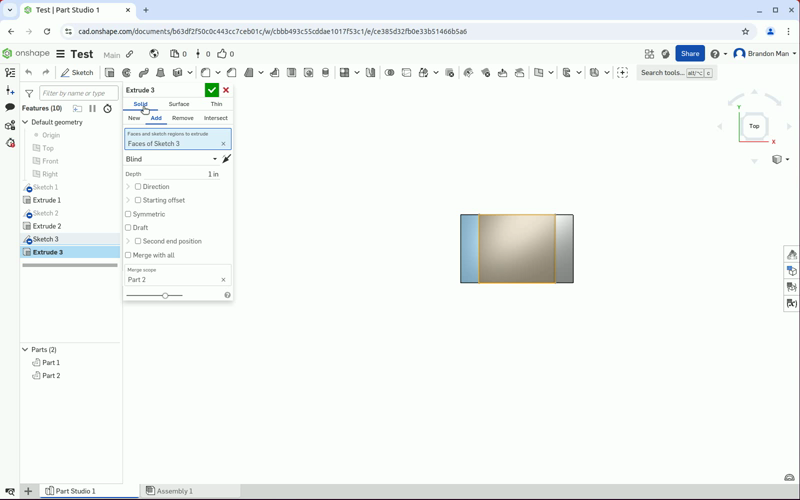
click(143, 106)
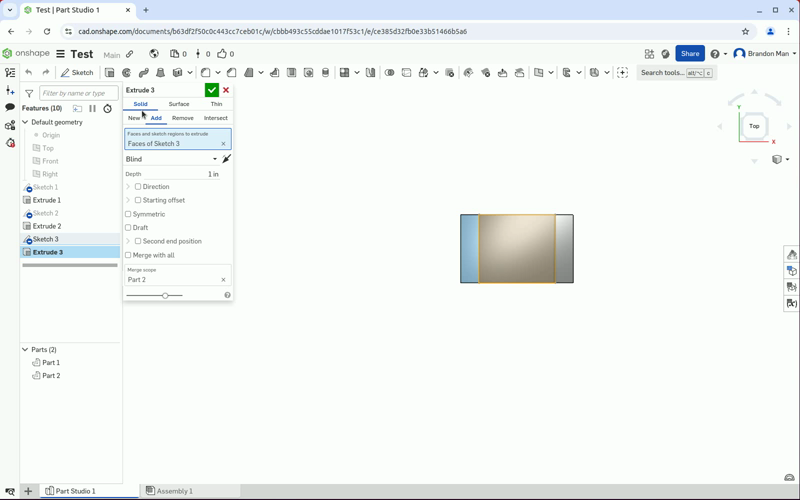
mouse_move(137, 120)
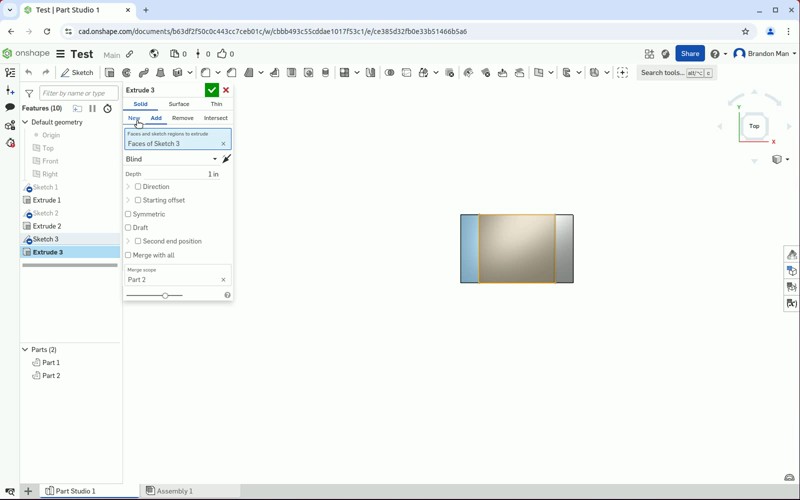
click(137, 120)
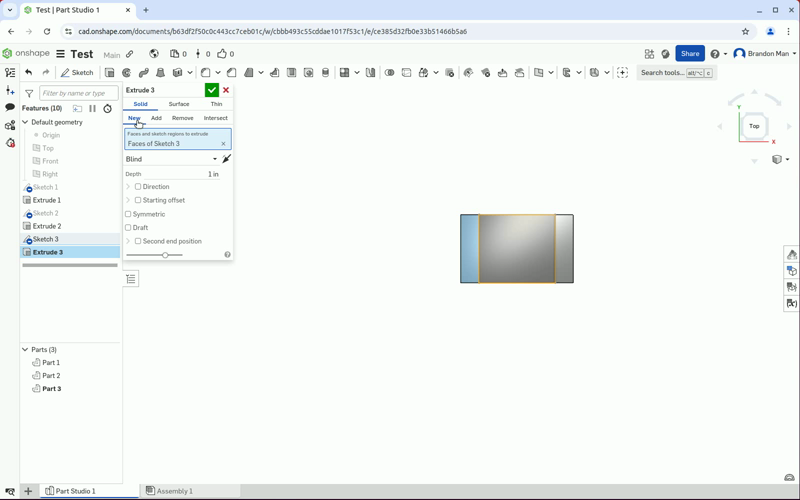
key(tab, 4)
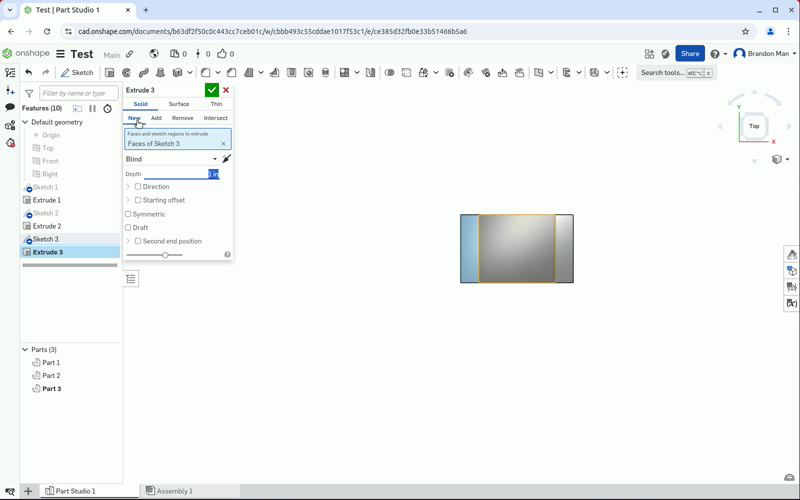
text(-1.926)
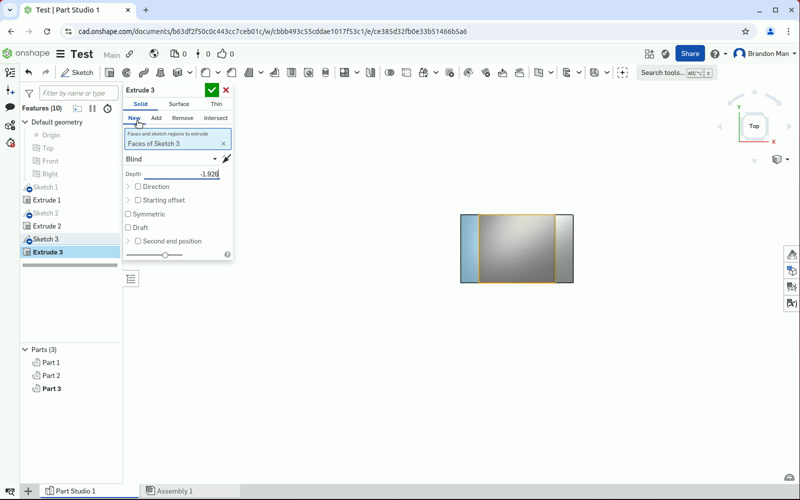
key(enter)
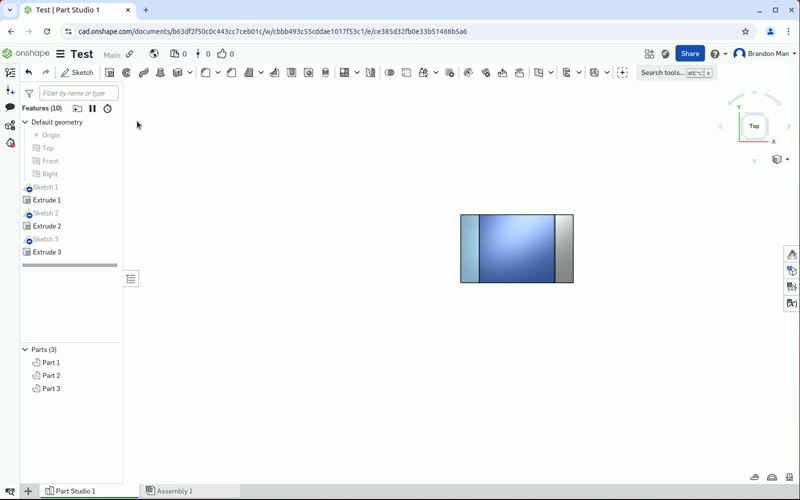
key(shift+h)
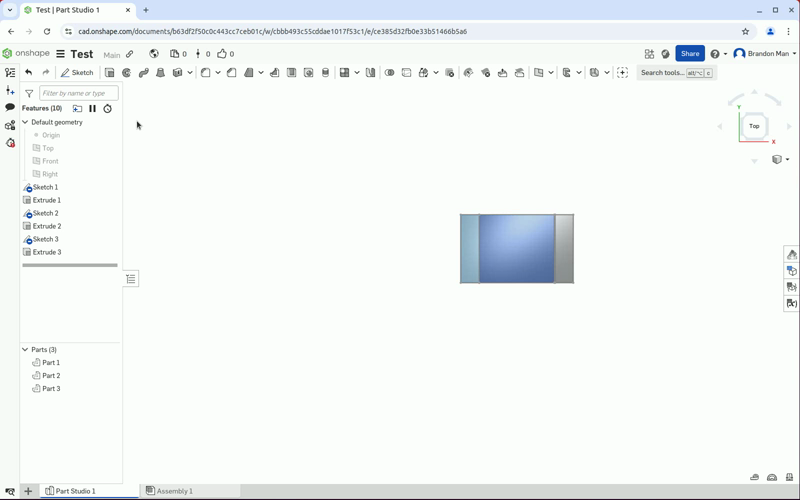
key(shift+h)
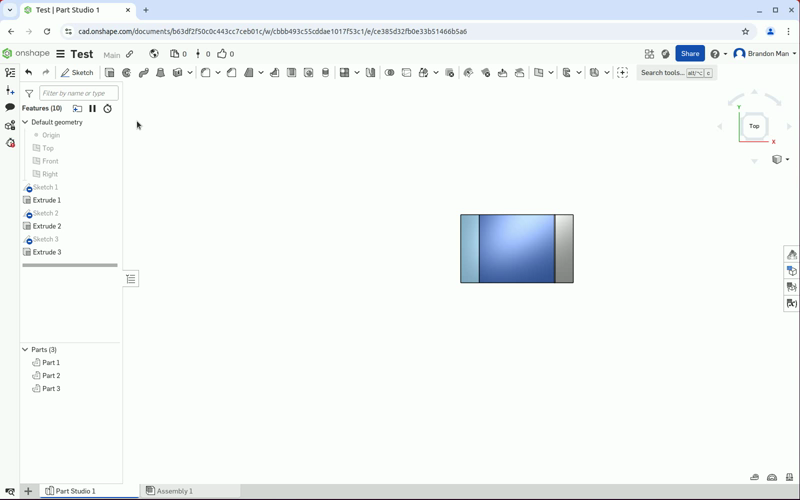
mouse_move(73, 189)
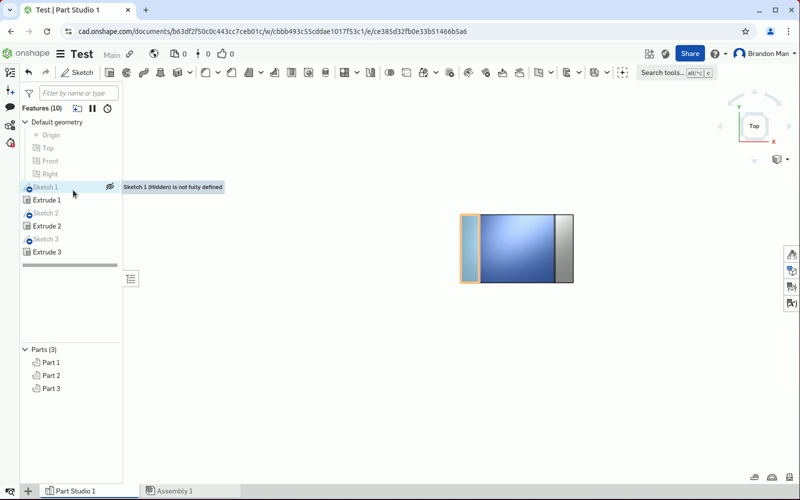
click(73, 189)
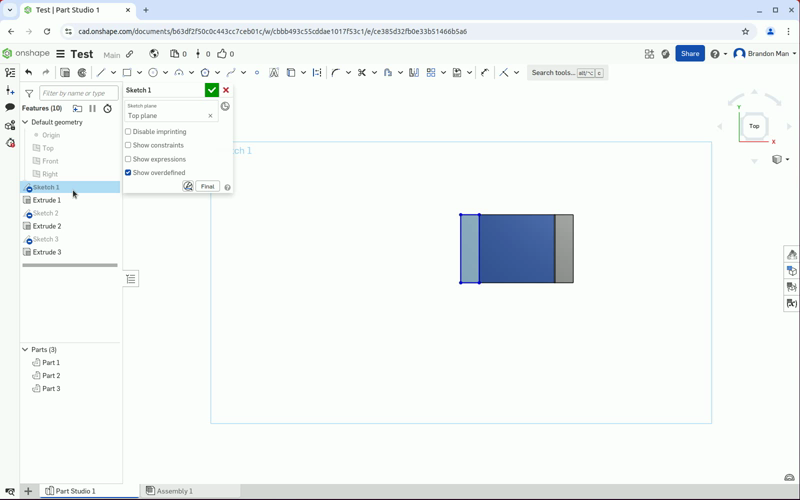
mouse_move(229, 92)
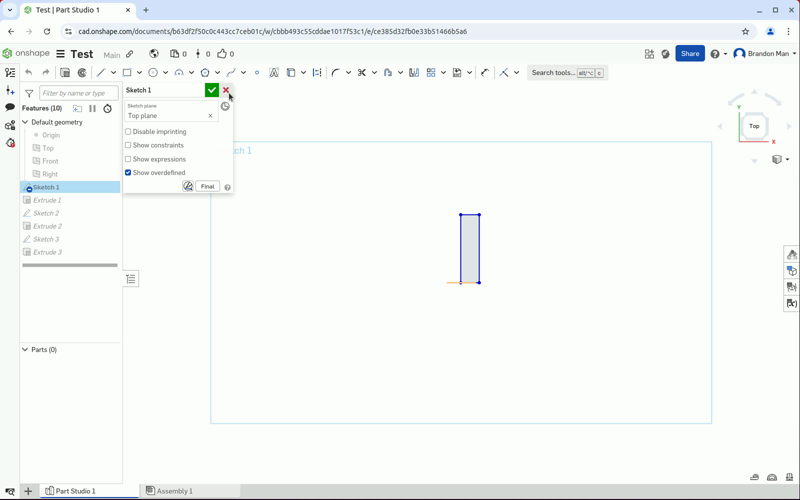
click(229, 92)
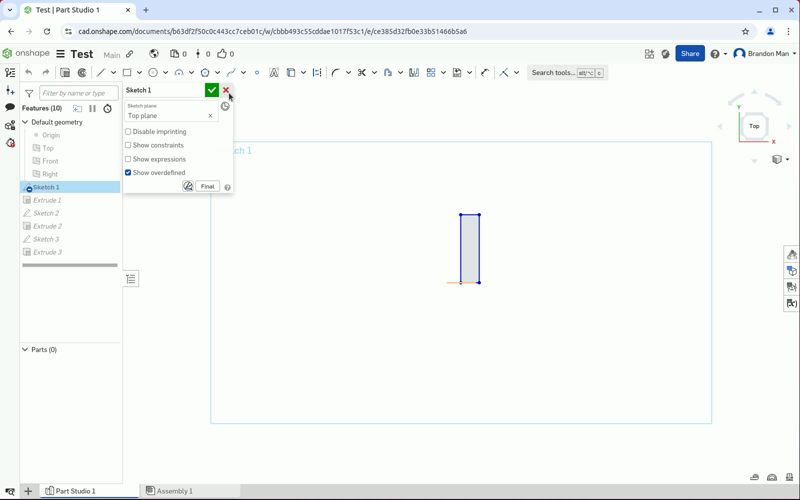
key(shift+s)
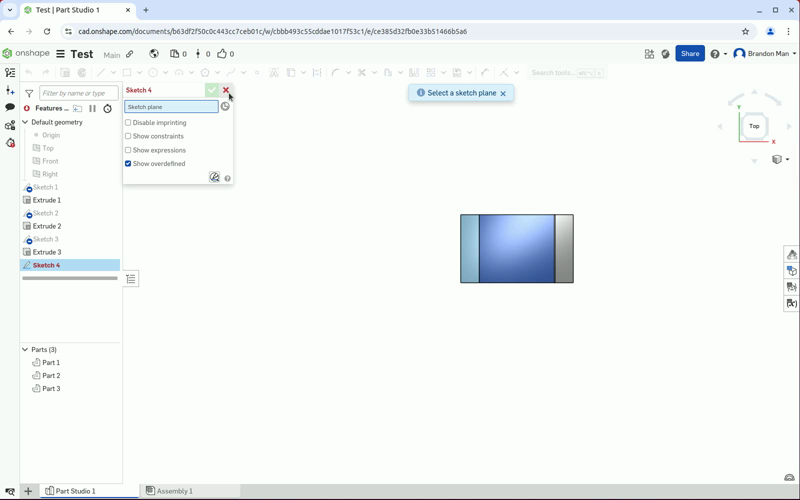
mouse_move(73, 150)
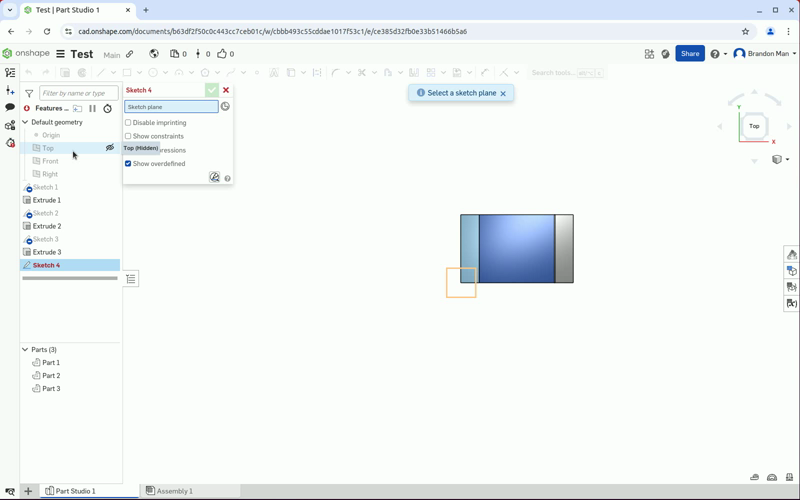
click(73, 150)
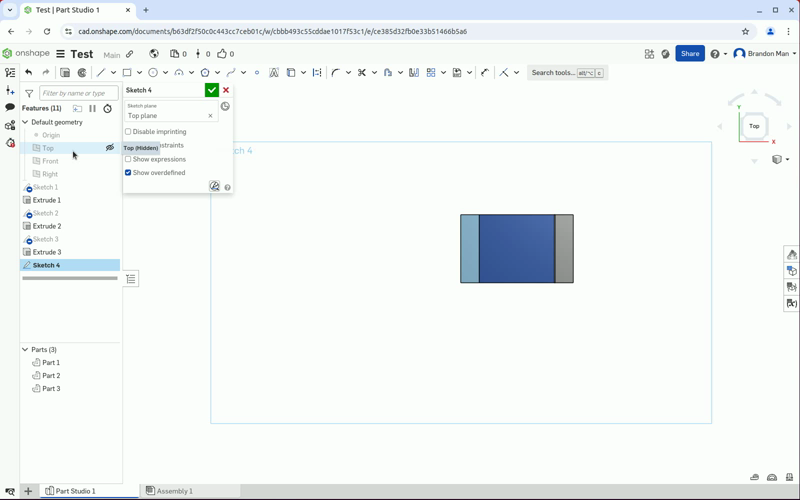
mouse_move(73, 352)
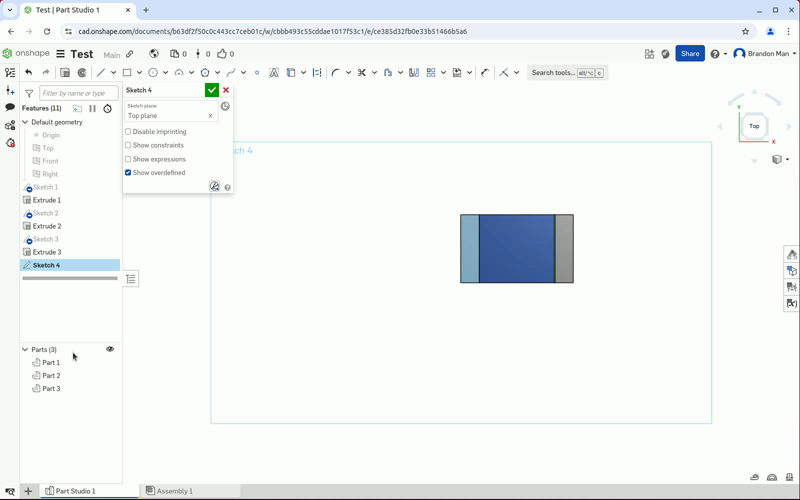
key(y)
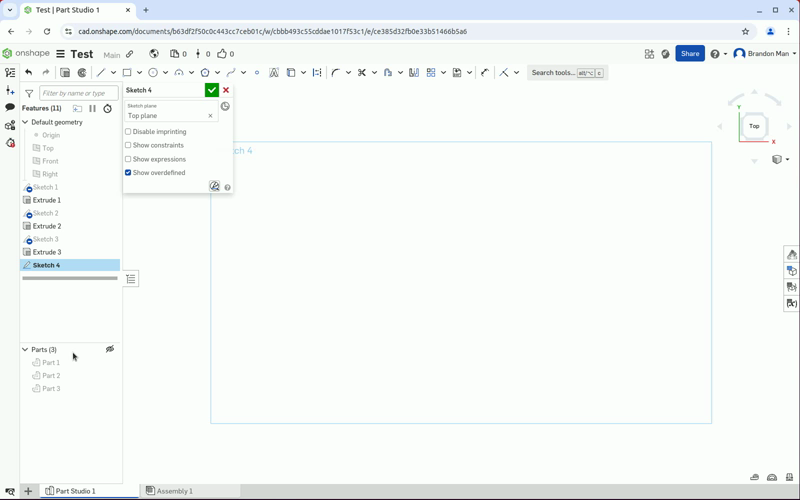
key(l)
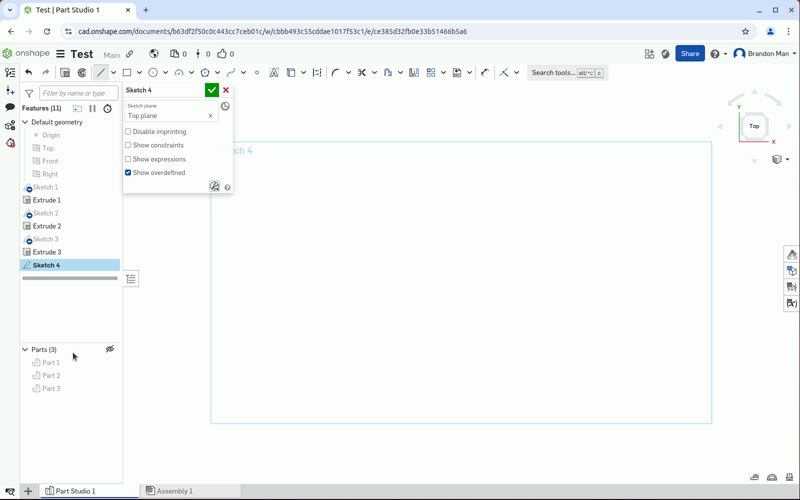
key_down(shift)
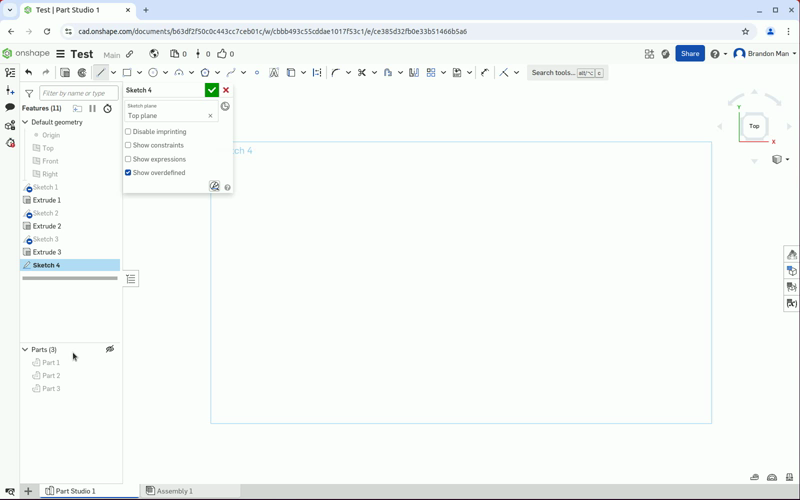
mouse_move(460, 282)
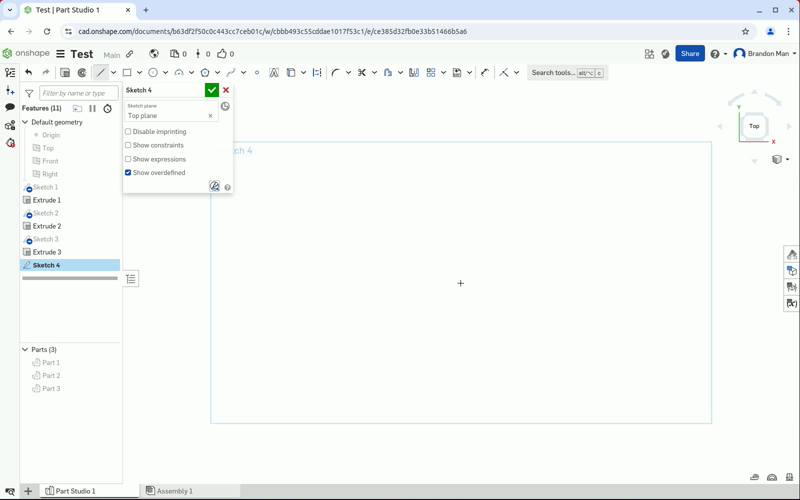
click(460, 282)
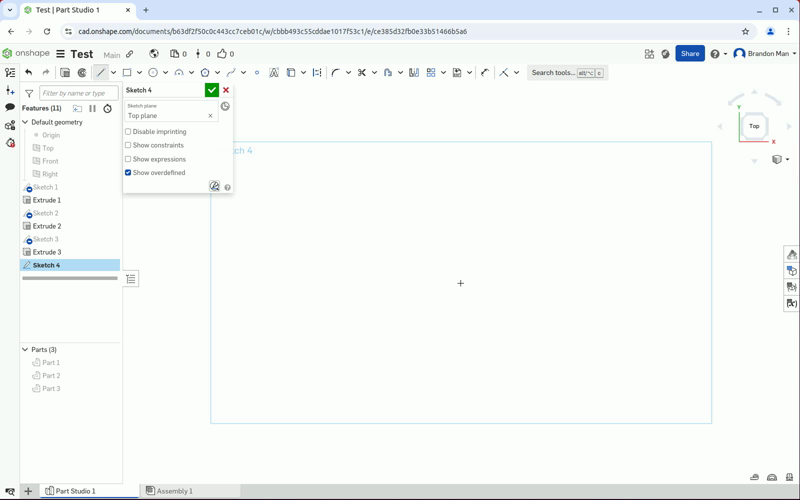
key_up(shift)
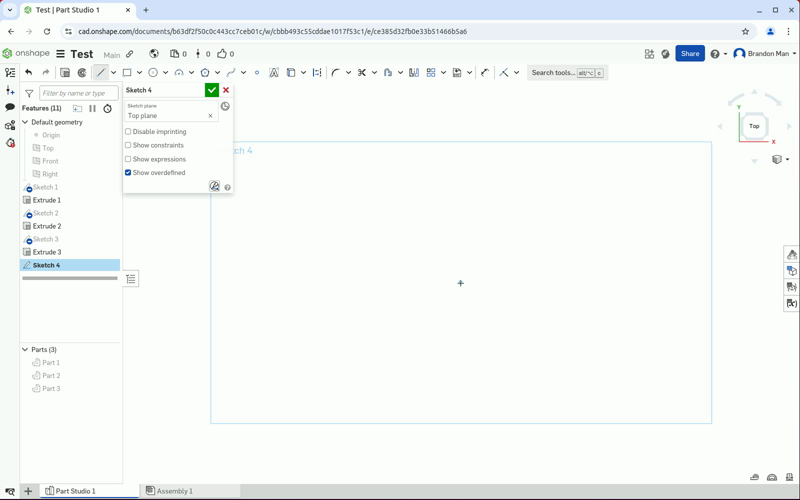
key_down(shift)
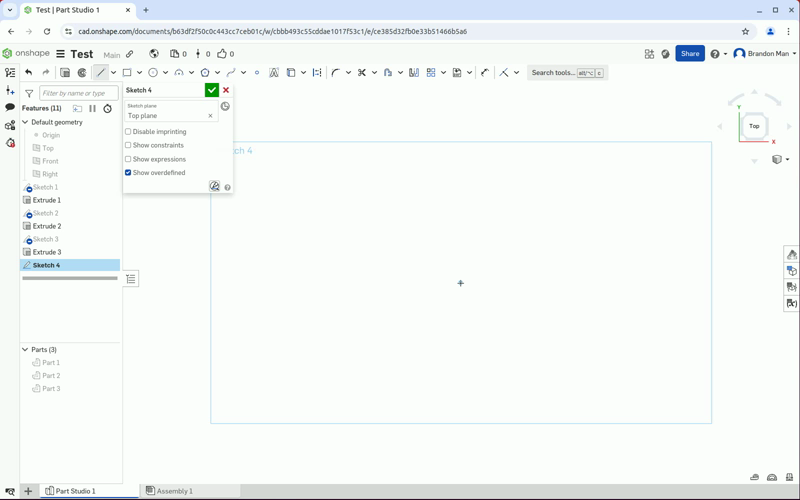
mouse_move(490, 282)
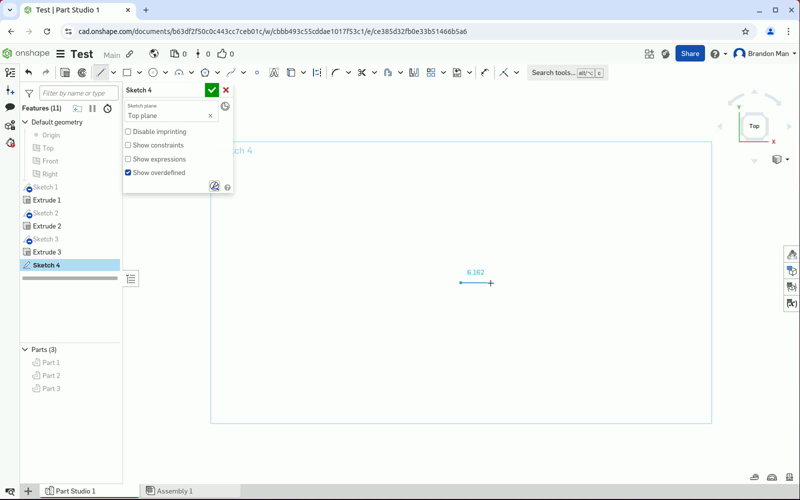
mouse_move(479, 282)
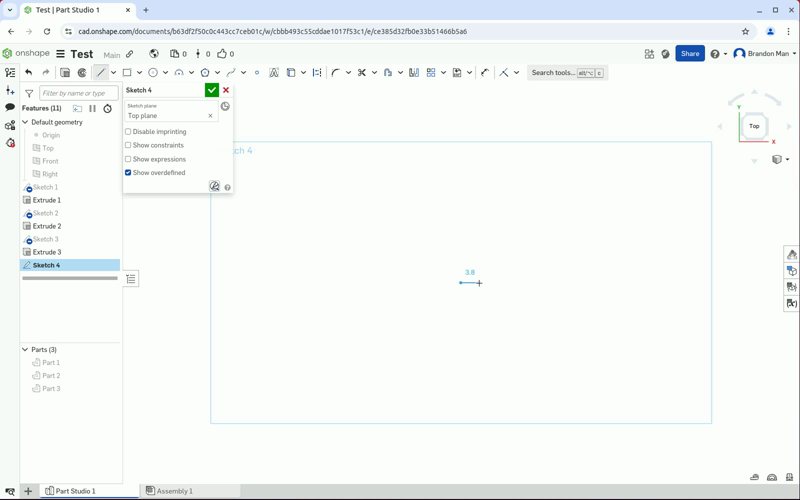
click(479, 282)
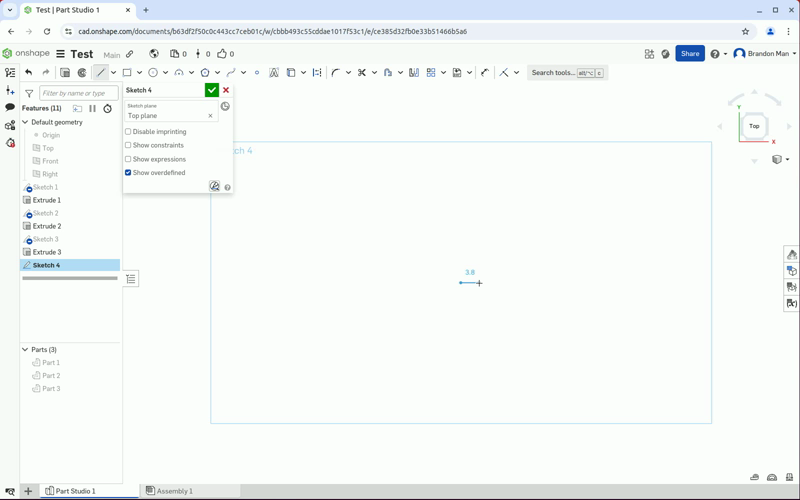
key_up(shift)
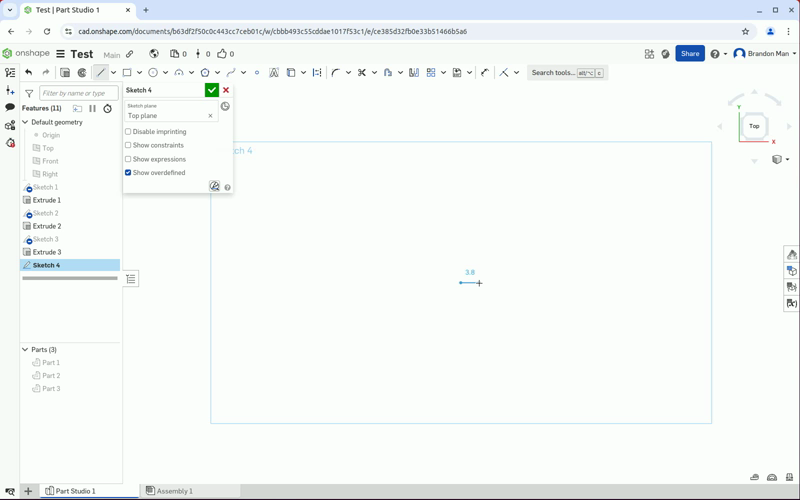
key_down(shift)
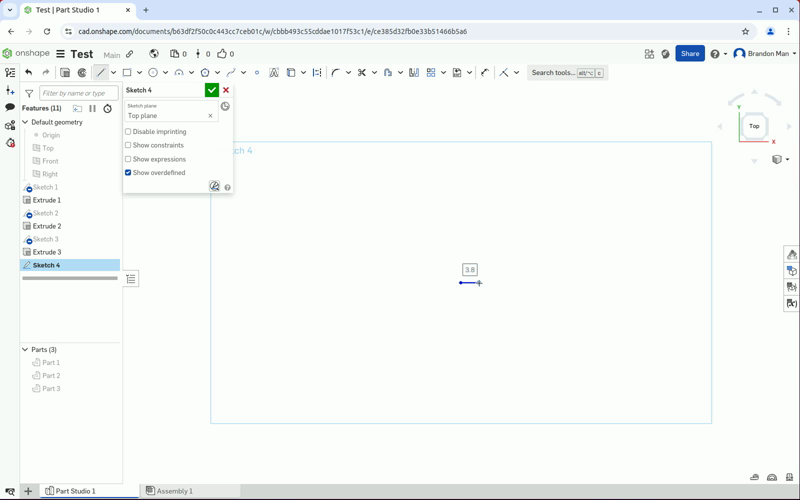
mouse_move(479, 214)
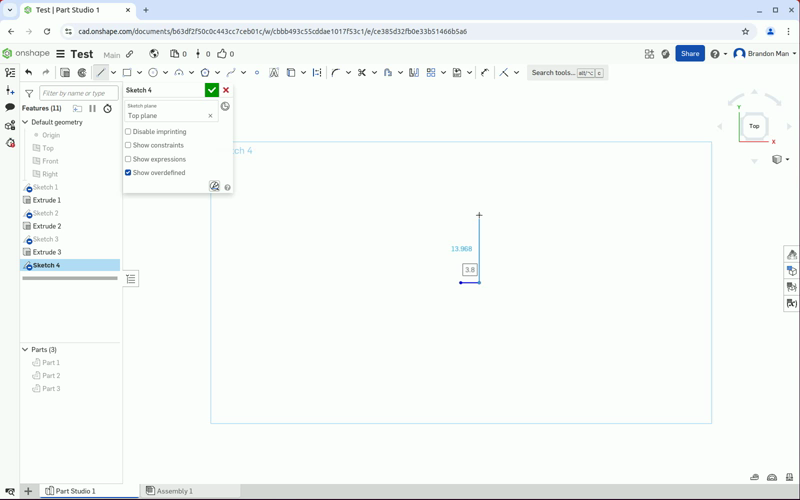
click(479, 214)
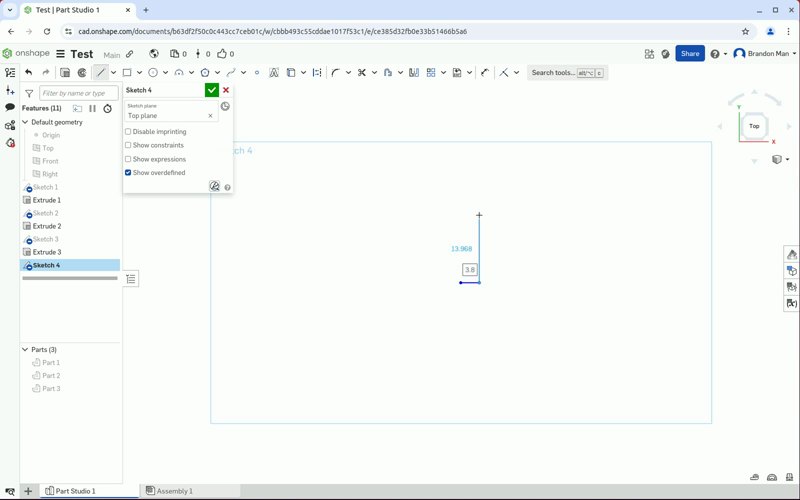
key_up(shift)
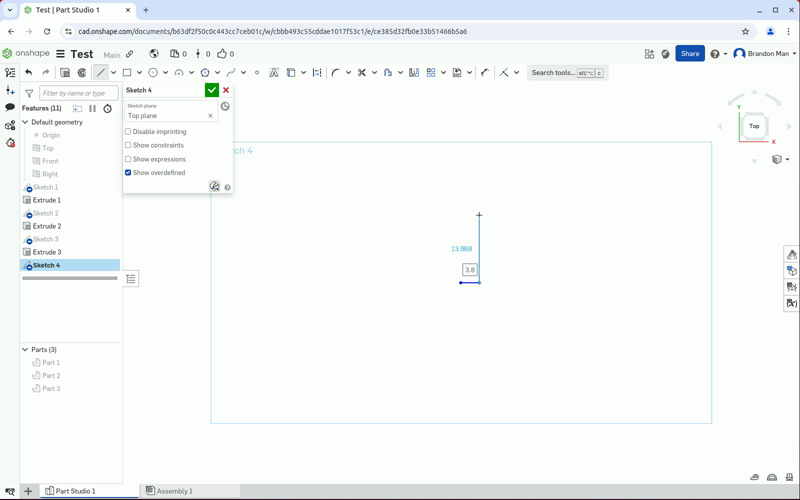
key_down(shift)
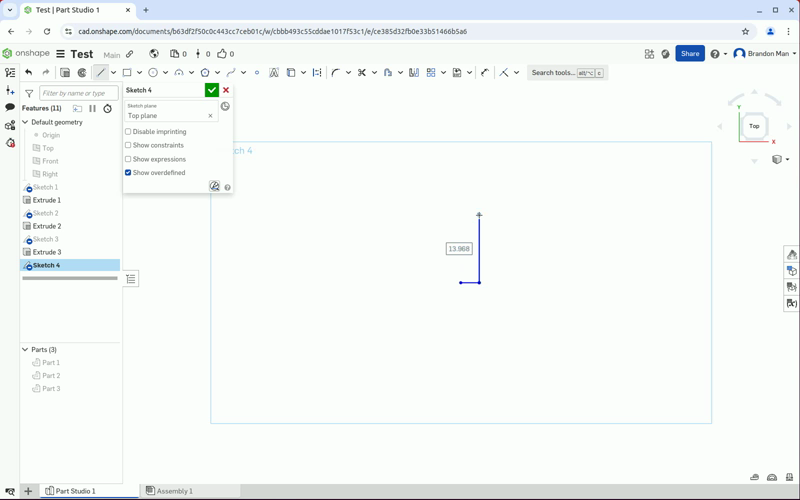
mouse_move(509, 214)
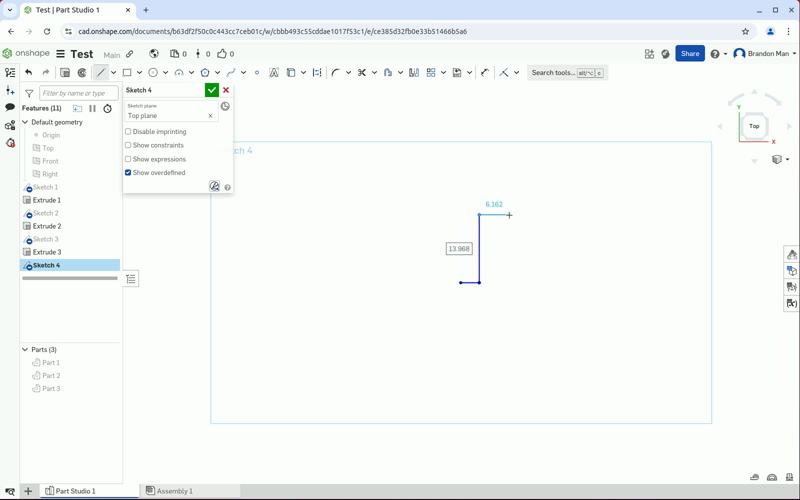
mouse_move(460, 214)
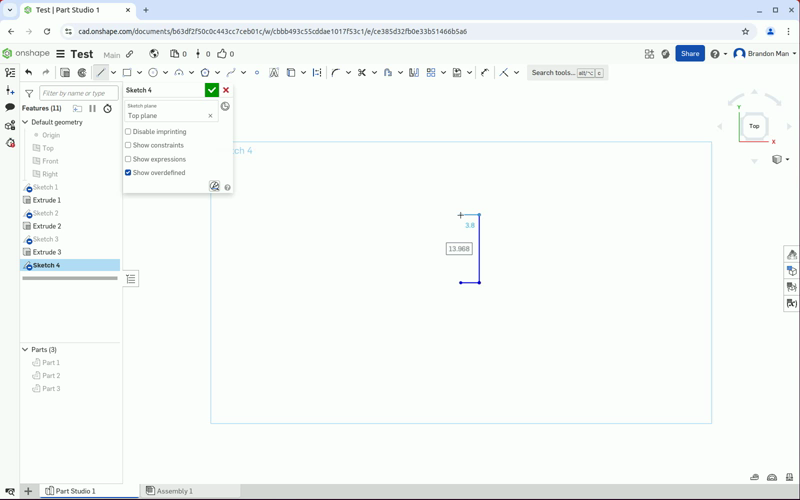
click(460, 214)
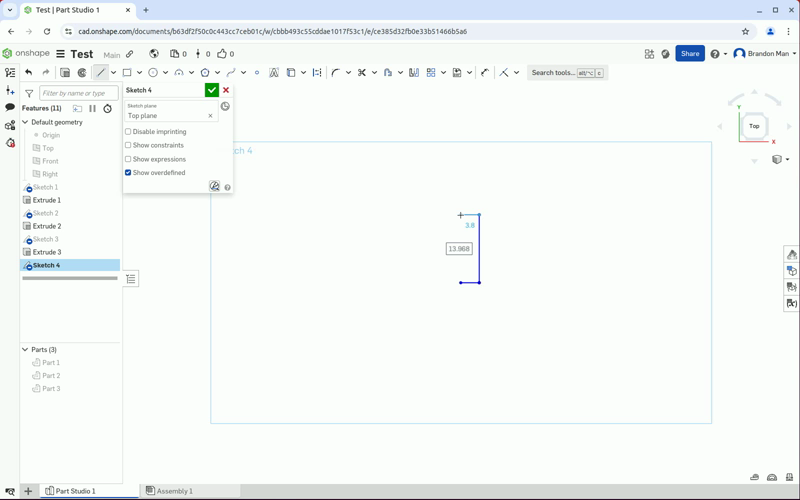
key_up(shift)
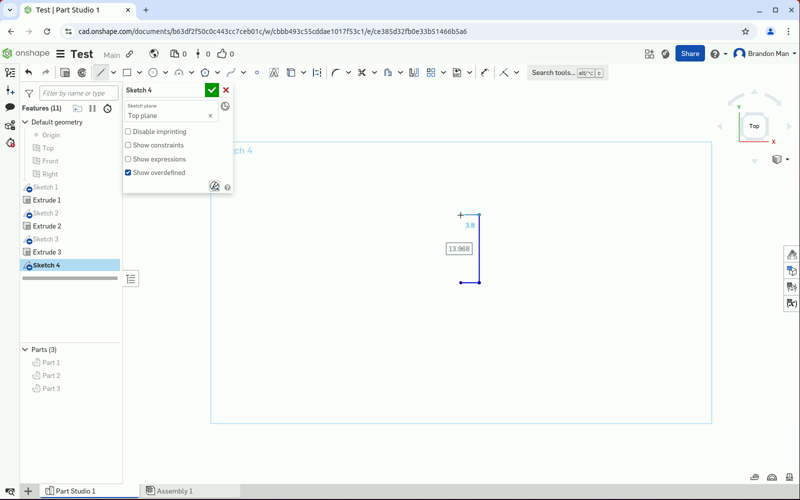
key_down(shift)
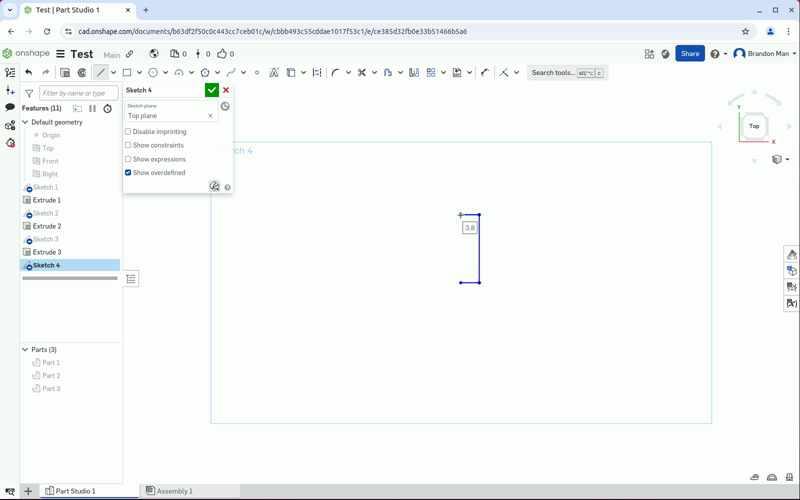
mouse_move(460, 282)
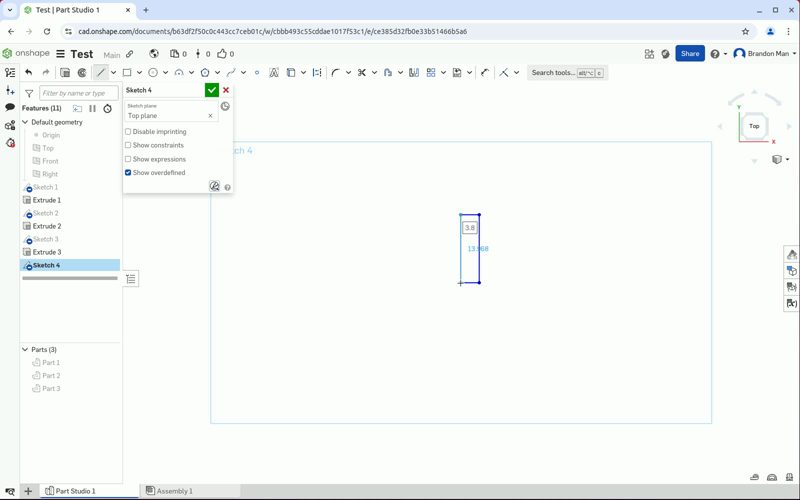
key_up(shift)
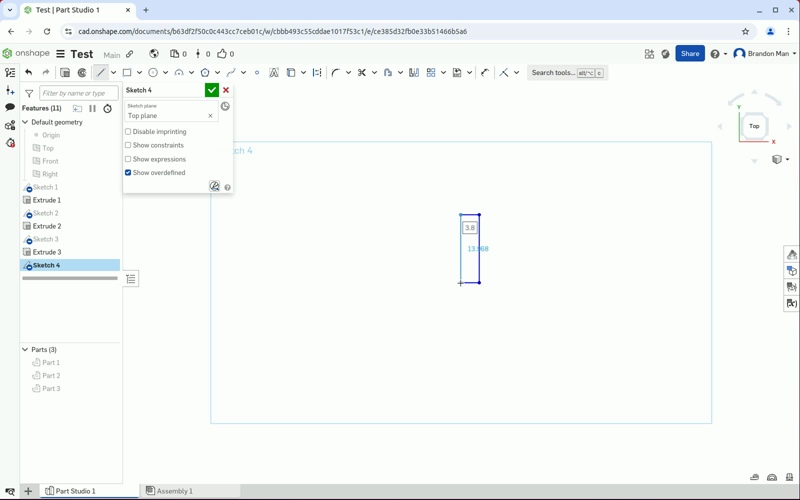
click(460, 282)
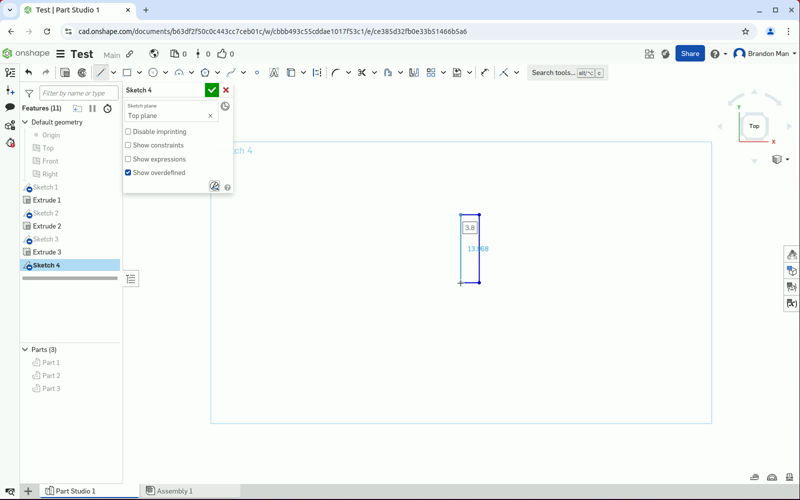
key(esc)
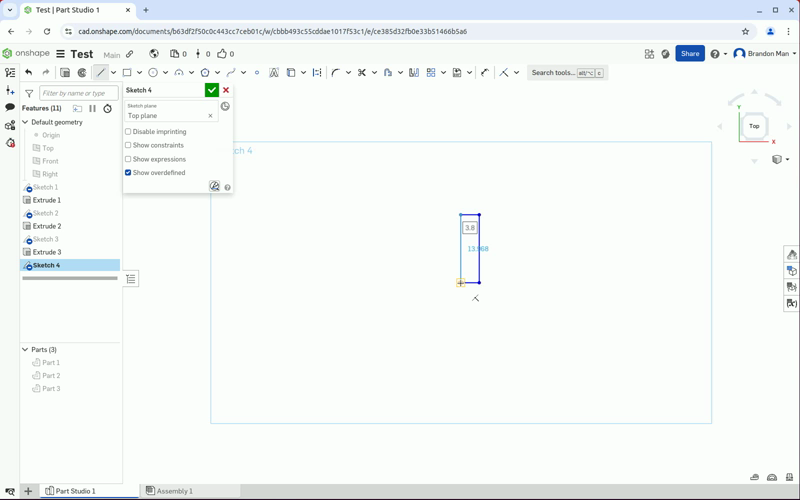
mouse_move(477, 271)
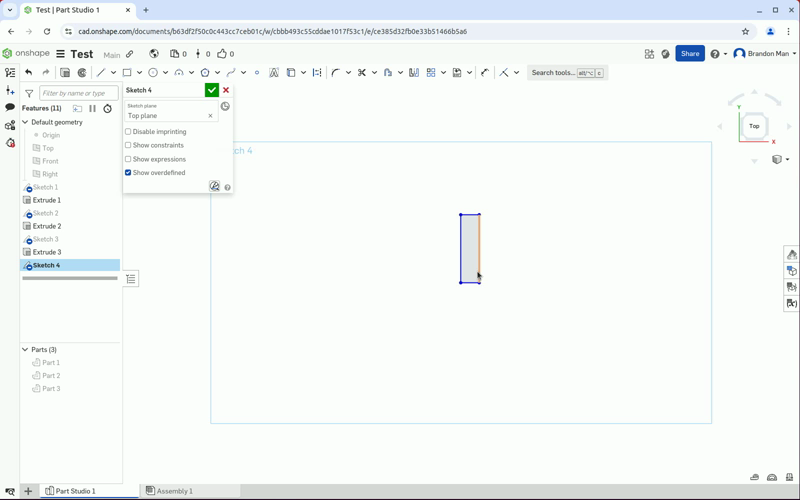
scroll(6)
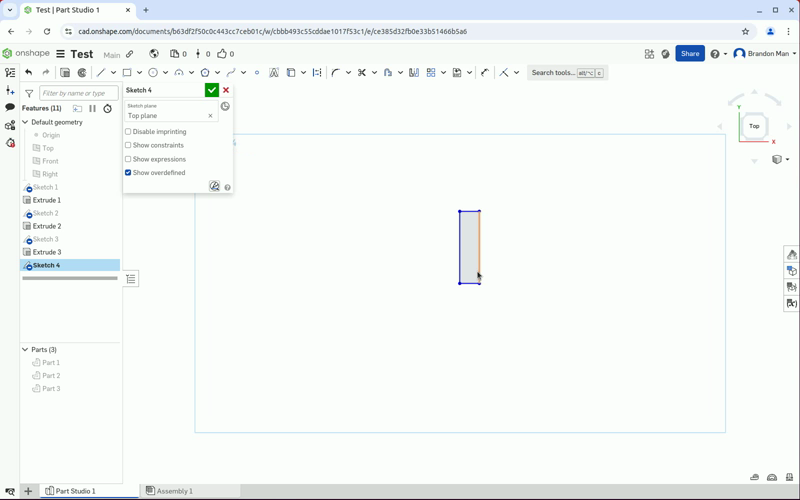
scroll(6)
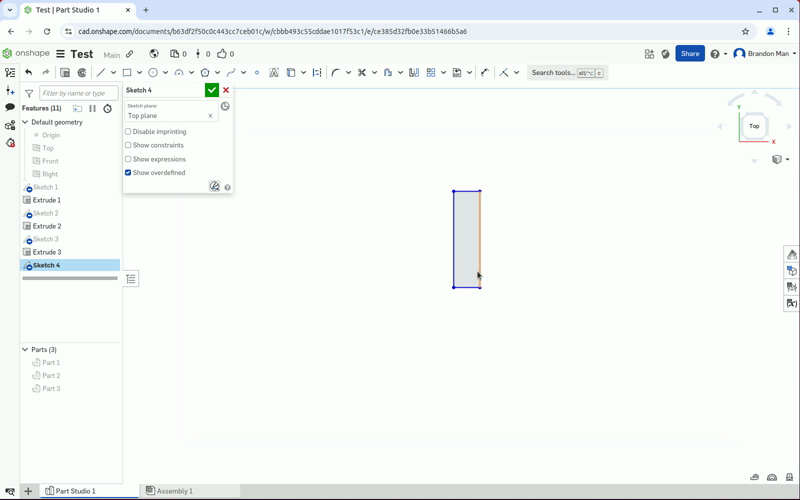
scroll(6)
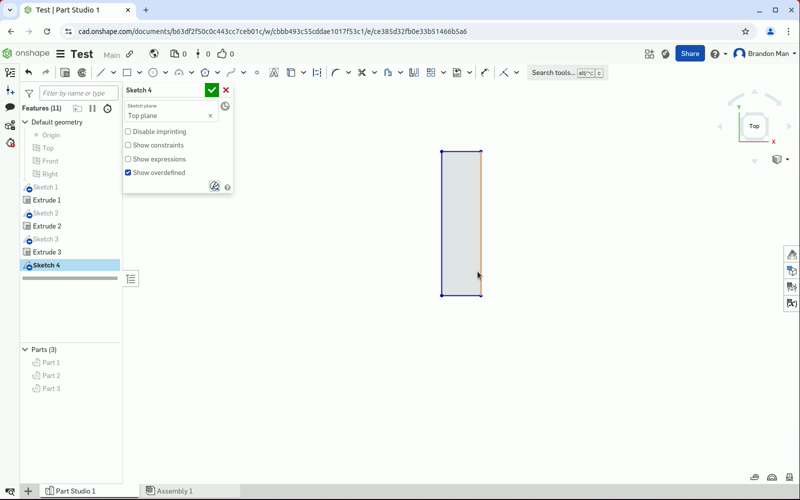
scroll(6)
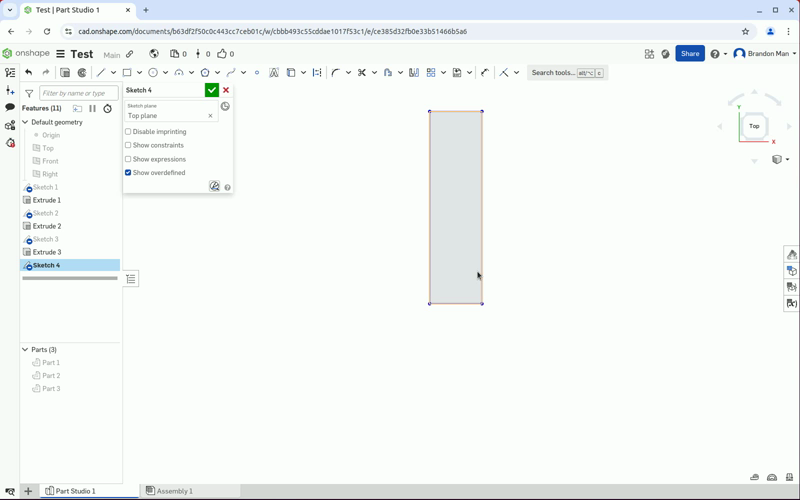
scroll(6)
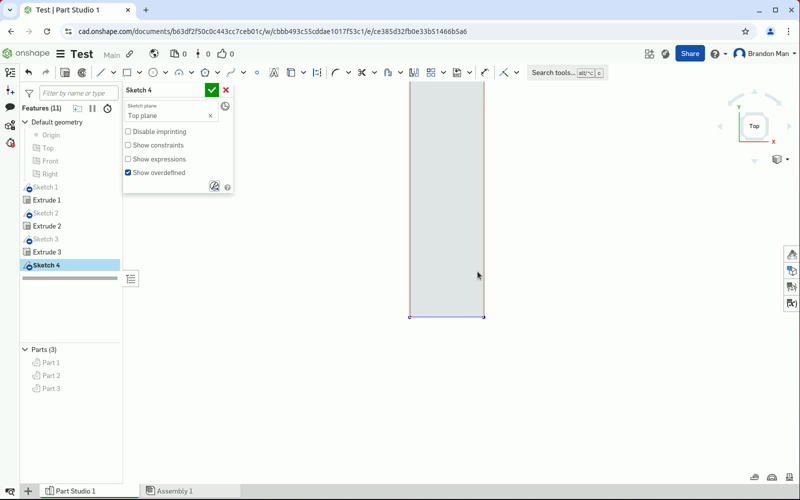
scroll(6)
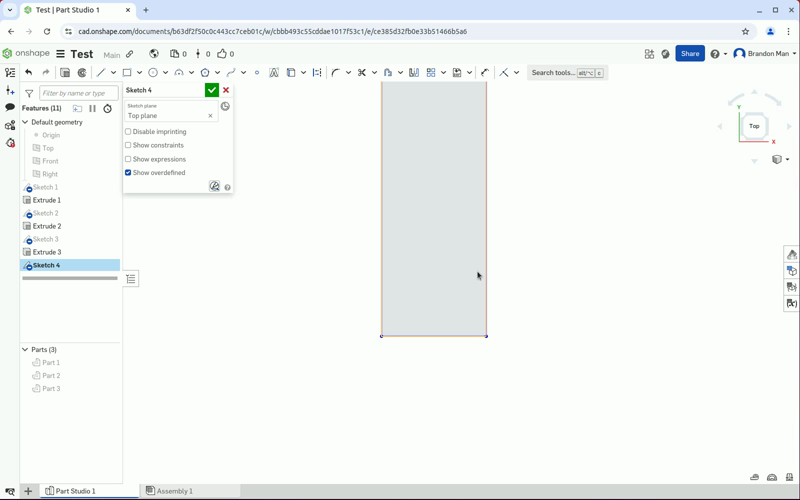
scroll(6)
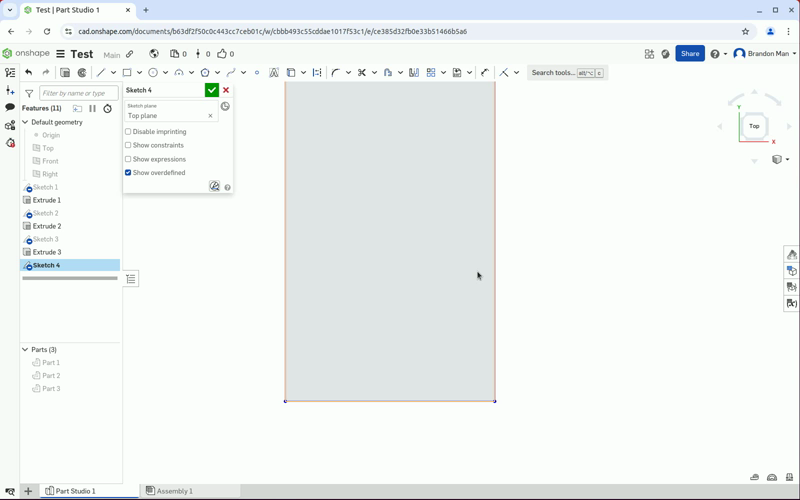
click(477, 271)
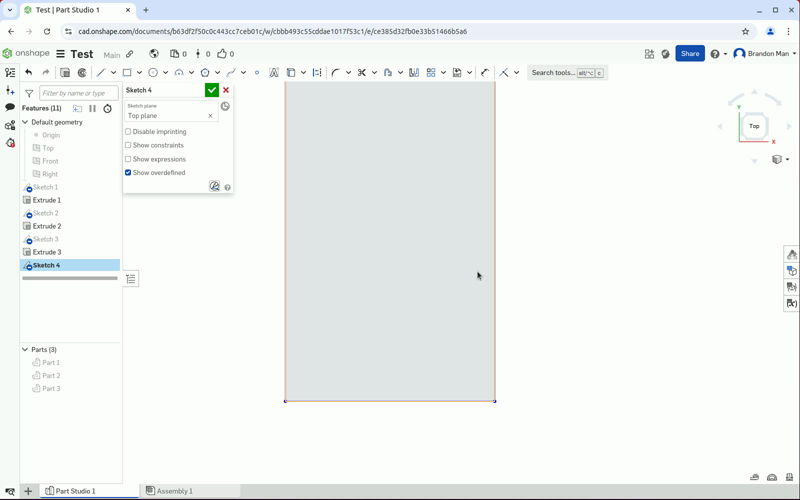
scroll(-6)
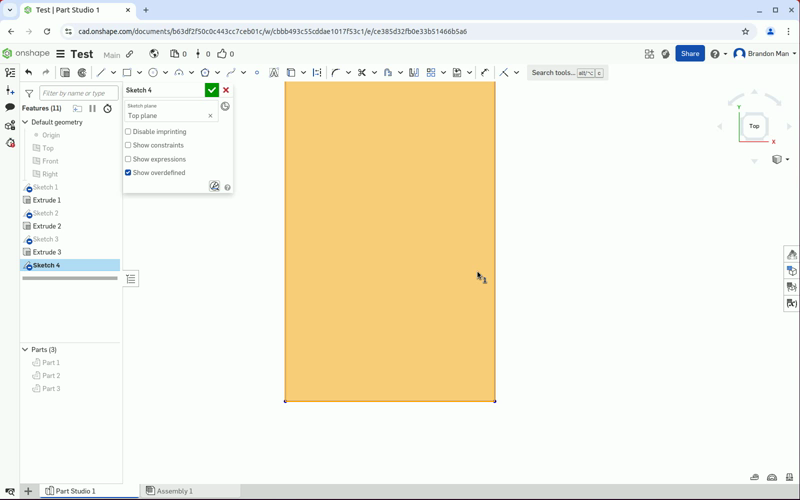
scroll(-6)
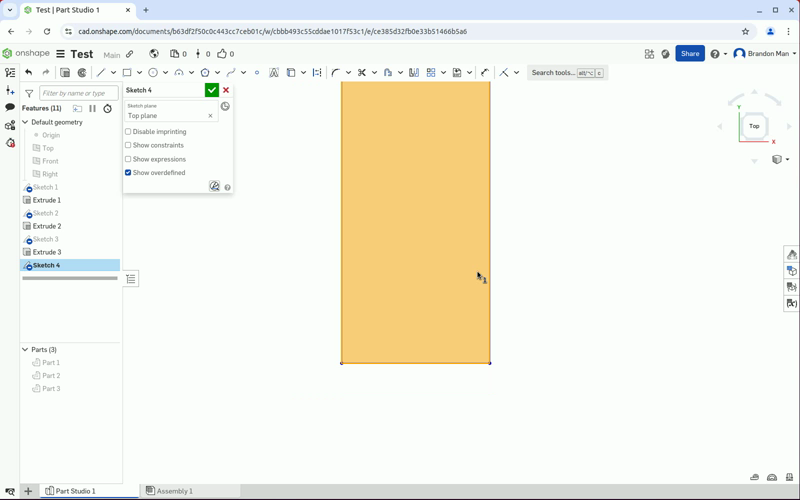
scroll(-6)
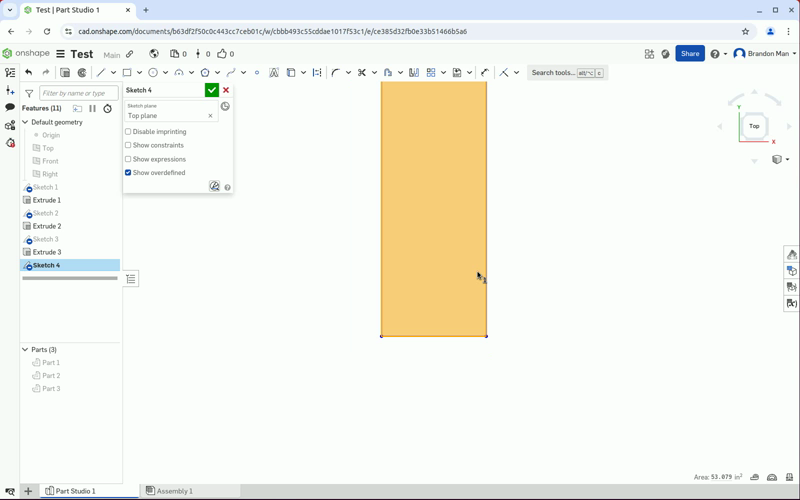
scroll(-6)
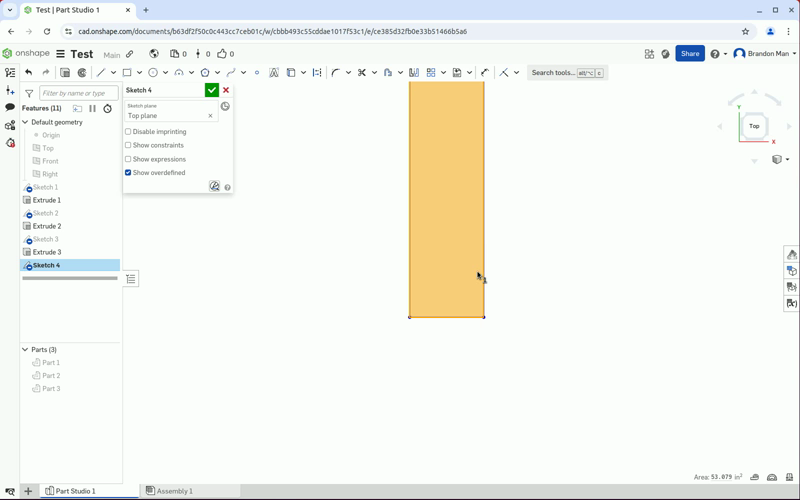
scroll(-6)
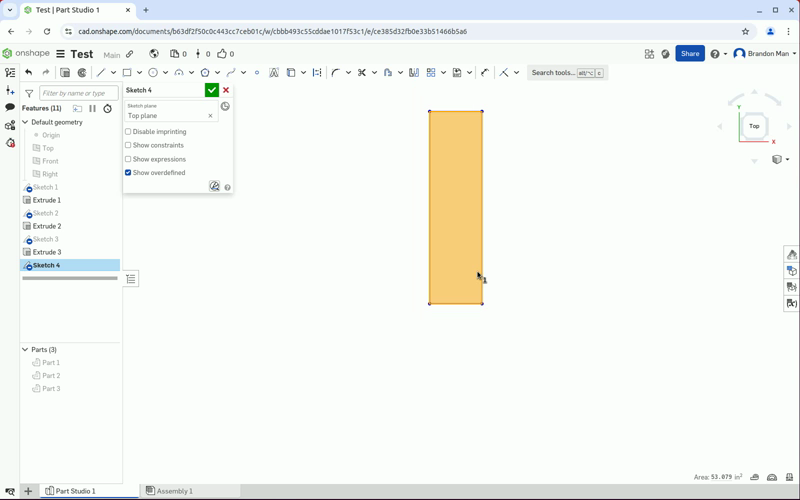
scroll(-6)
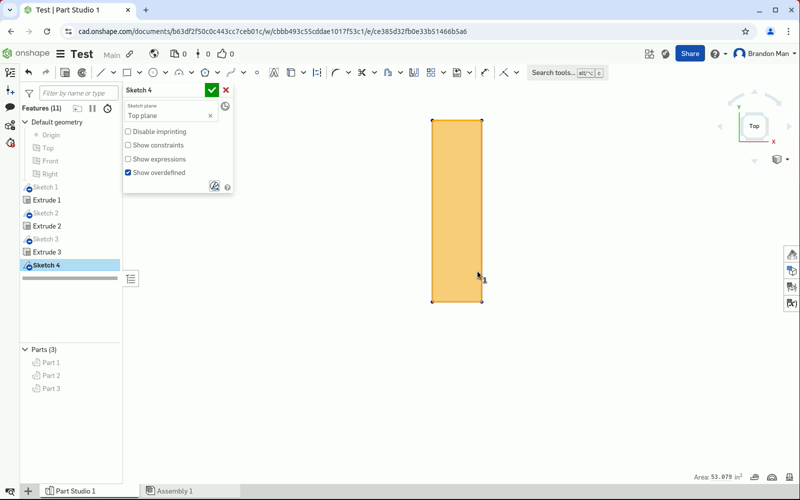
scroll(-6)
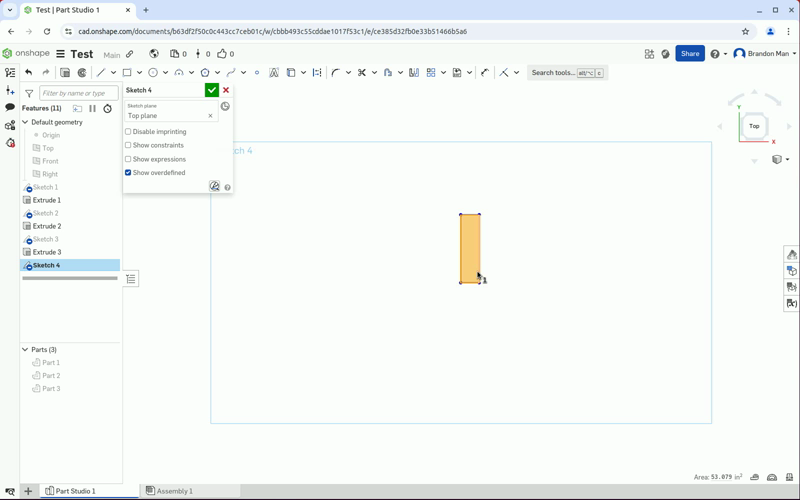
mouse_move(73, 352)
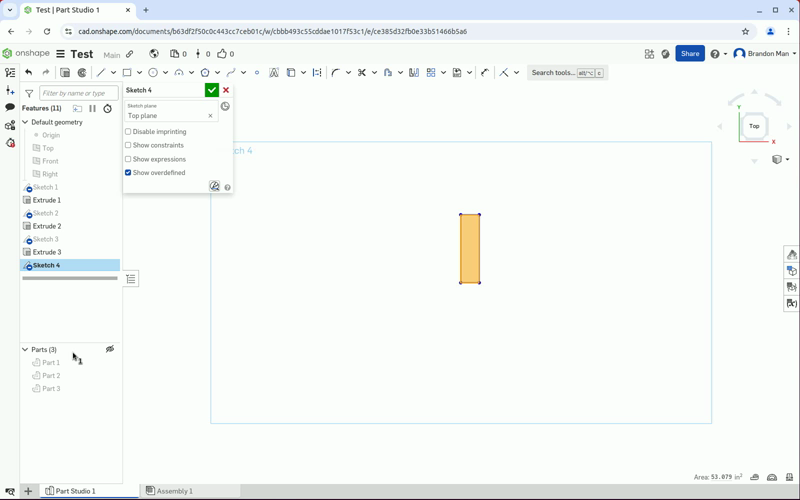
key(shift+y)
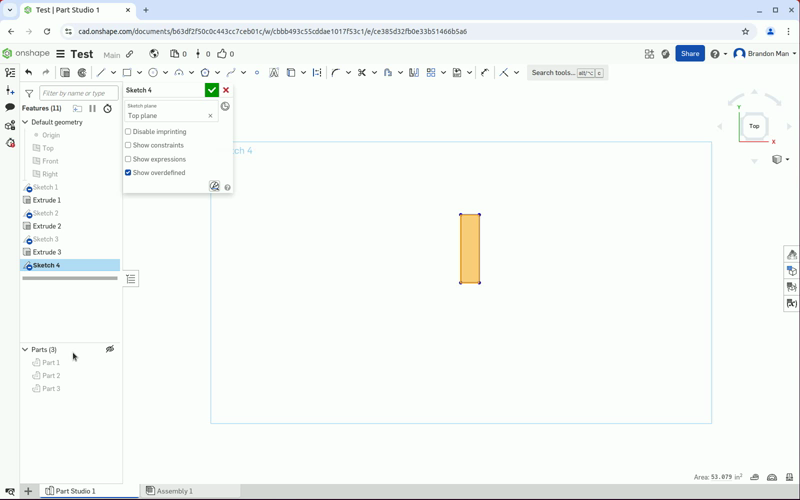
key(shift+e)
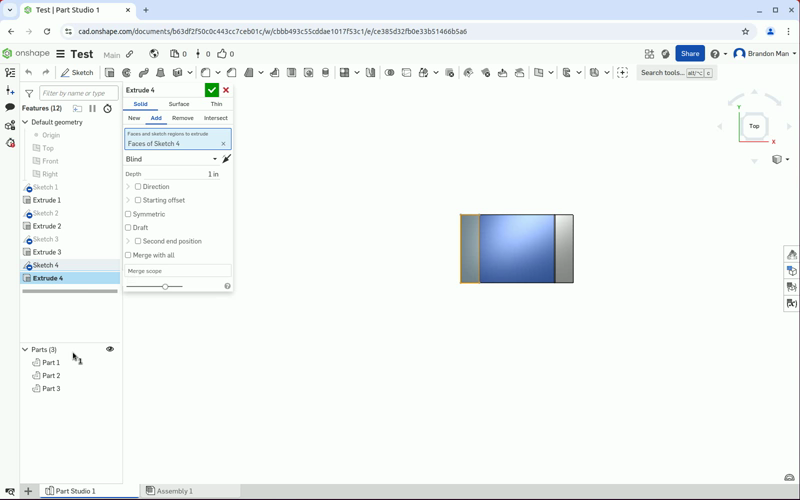
mouse_move(143, 106)
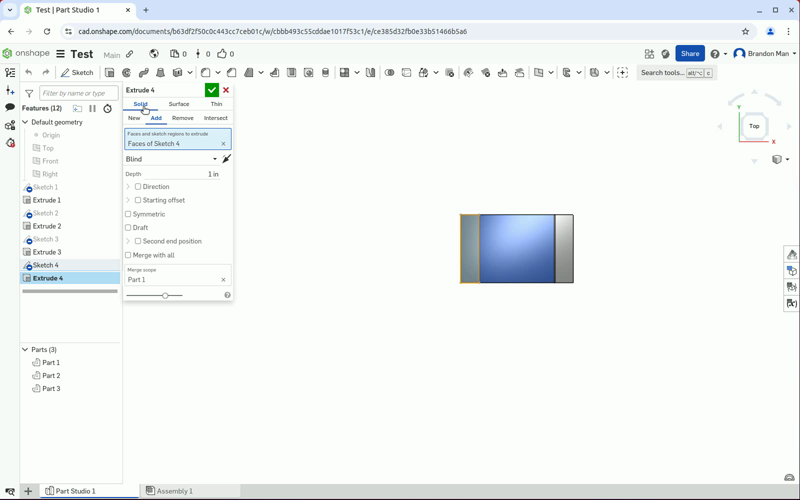
click(143, 106)
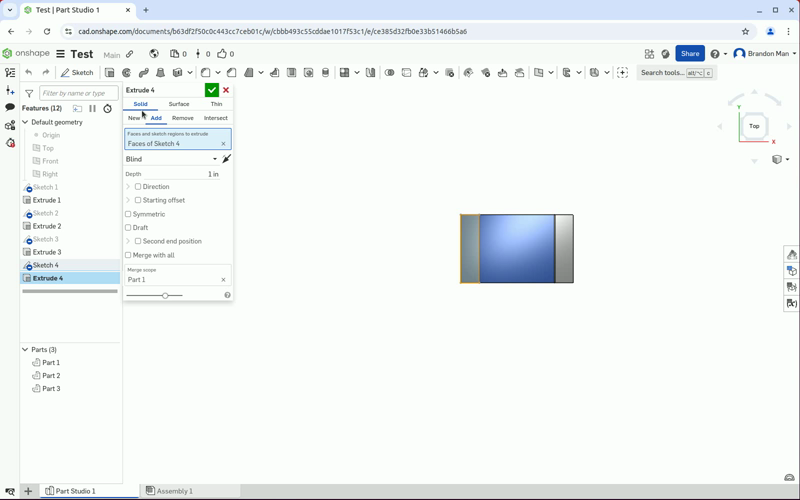
mouse_move(137, 120)
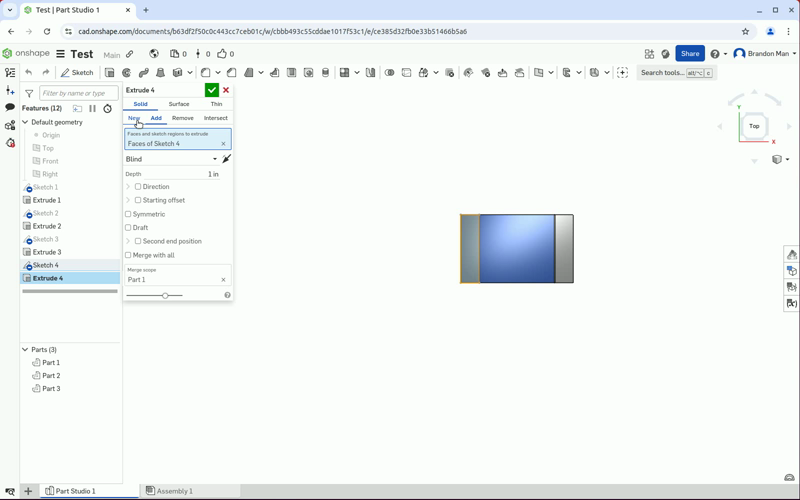
click(137, 120)
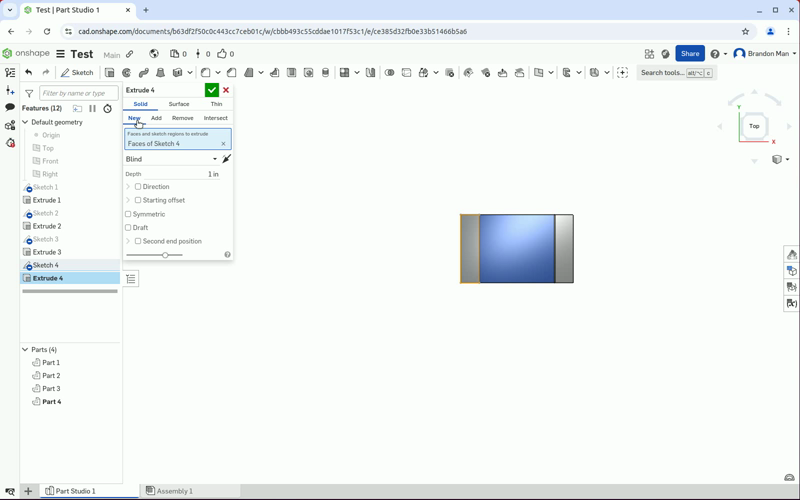
key(tab, 4)
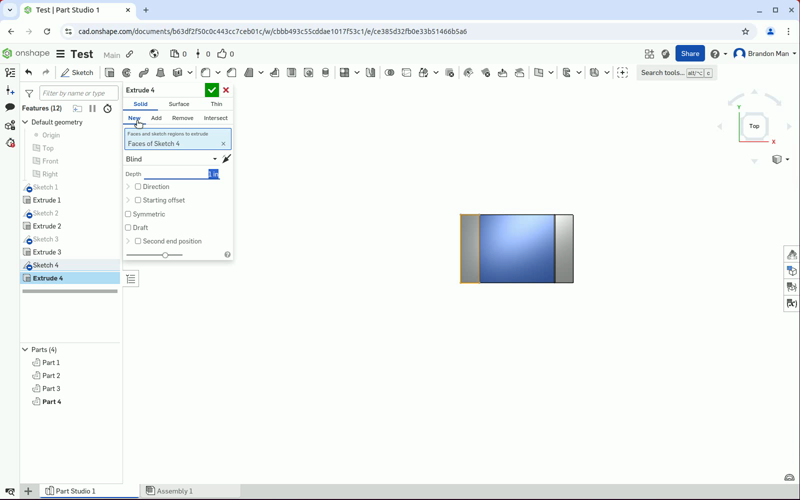
text(11.554)
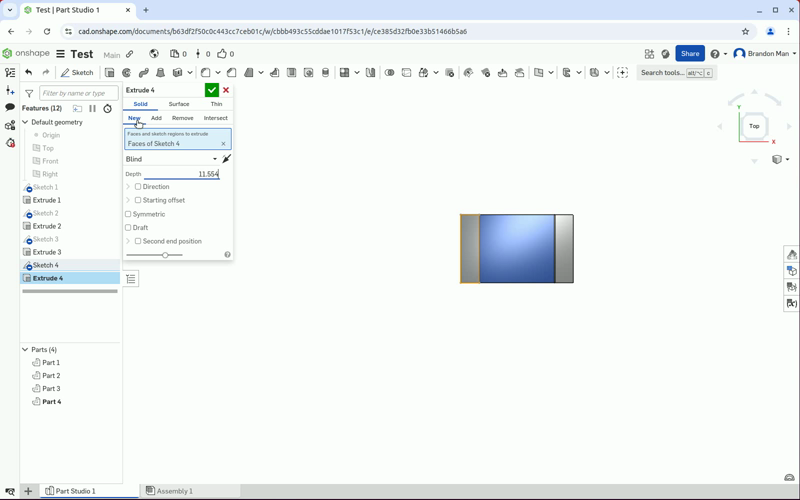
key(enter)
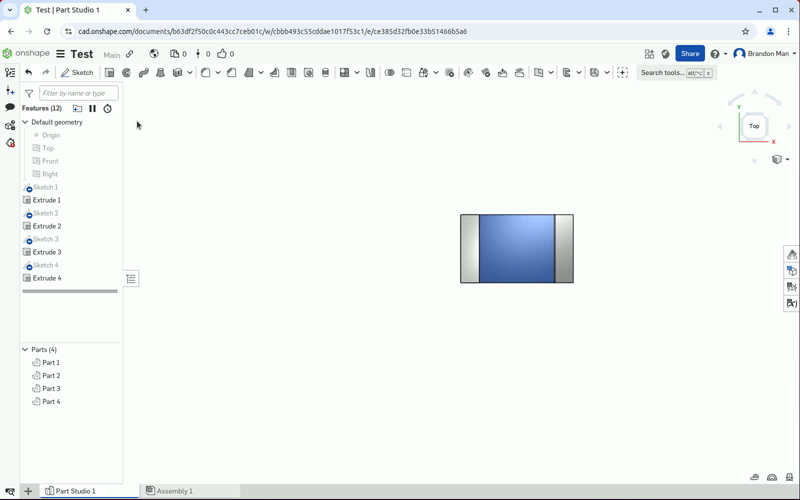
key(shift+h)
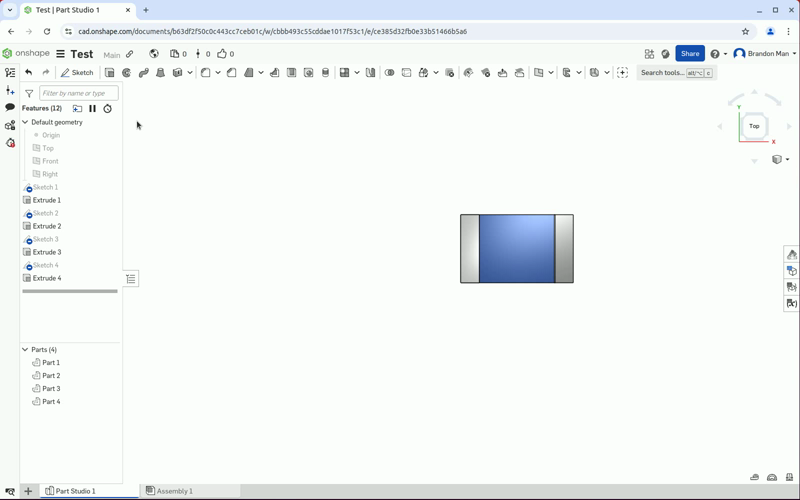
key(shift+h)
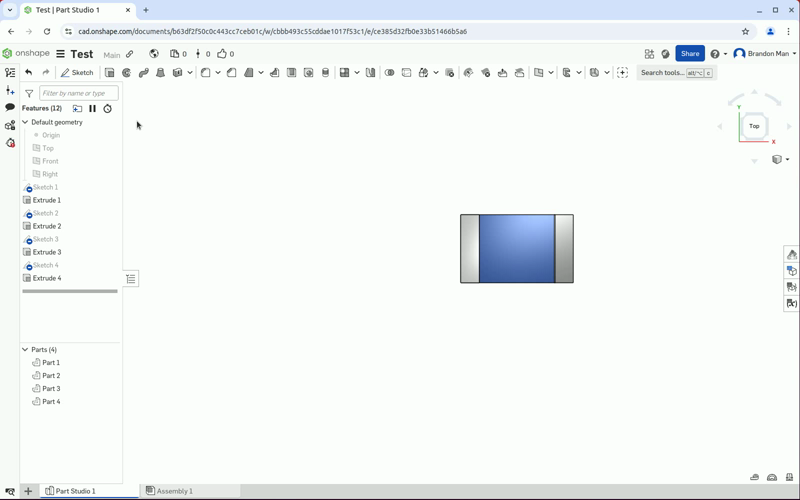
mouse_move(73, 189)
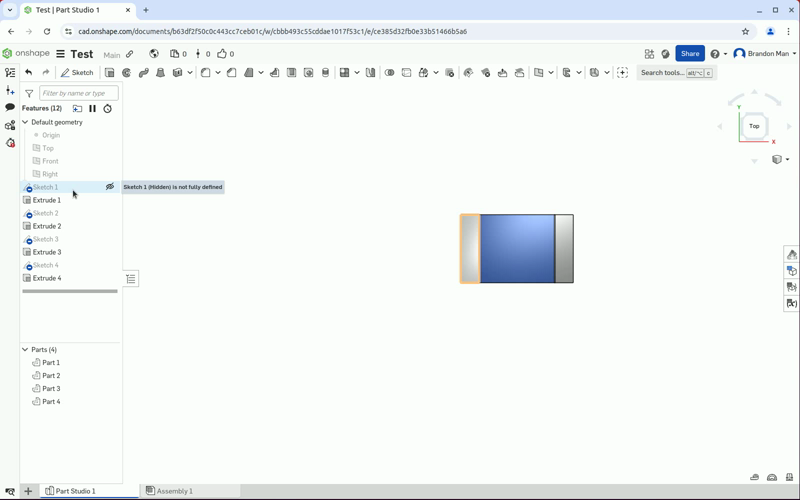
click(73, 189)
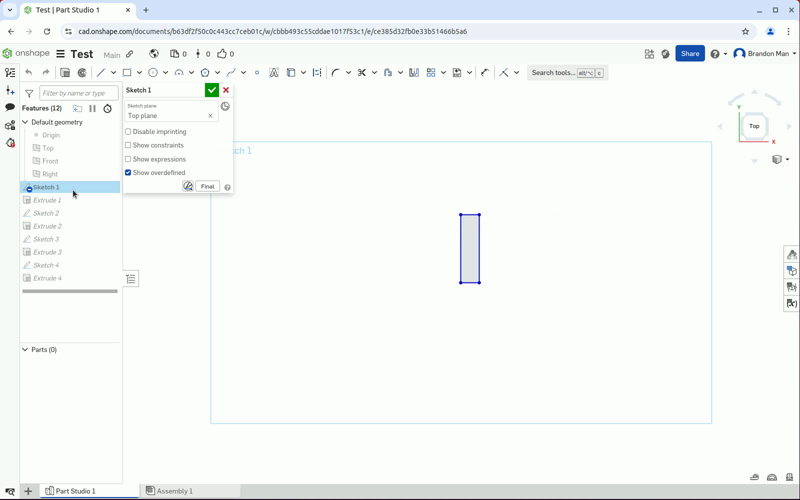
mouse_move(229, 92)
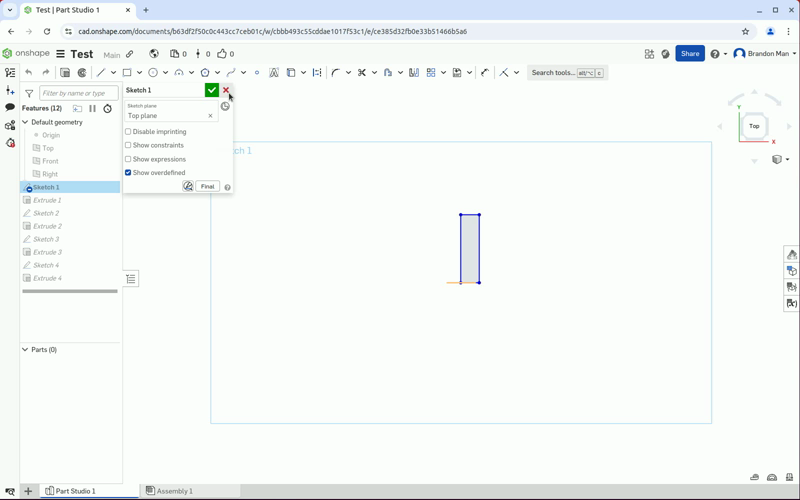
click(229, 92)
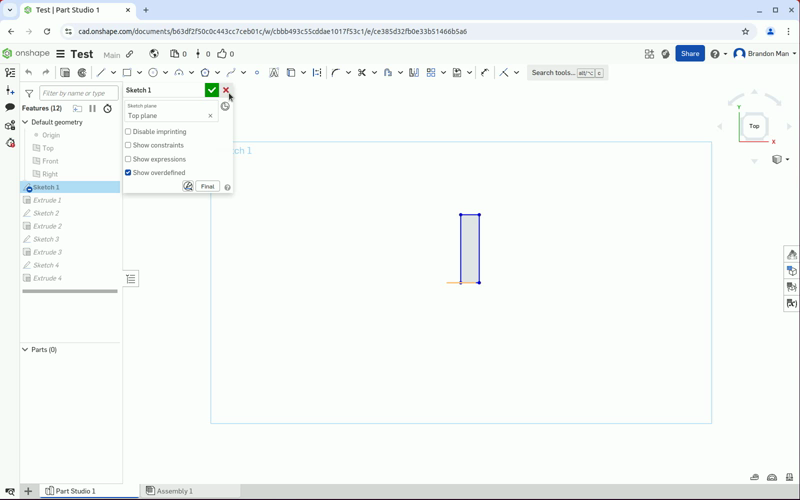
key(shift+s)
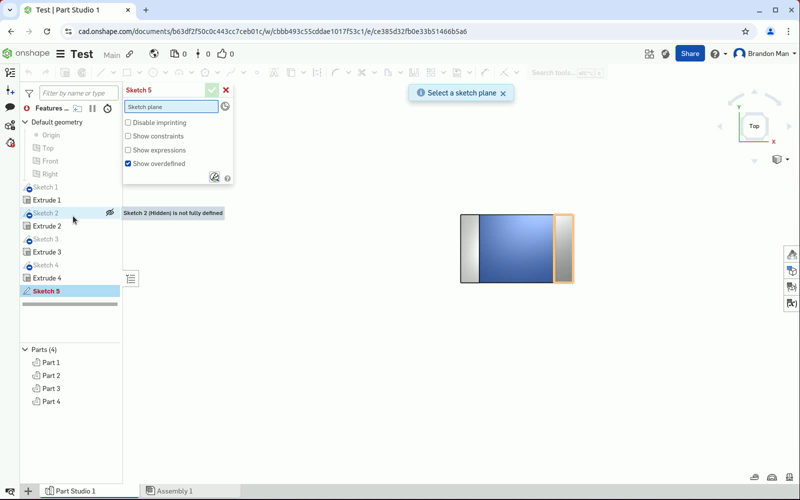
scroll(3)
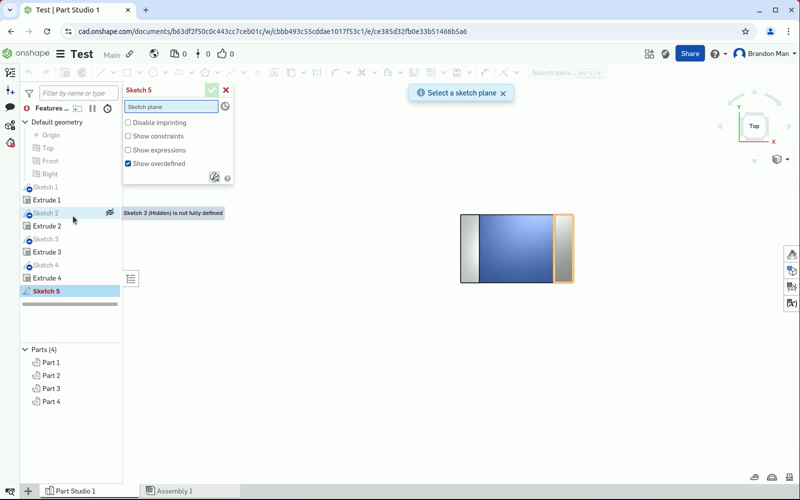
mouse_move(73, 150)
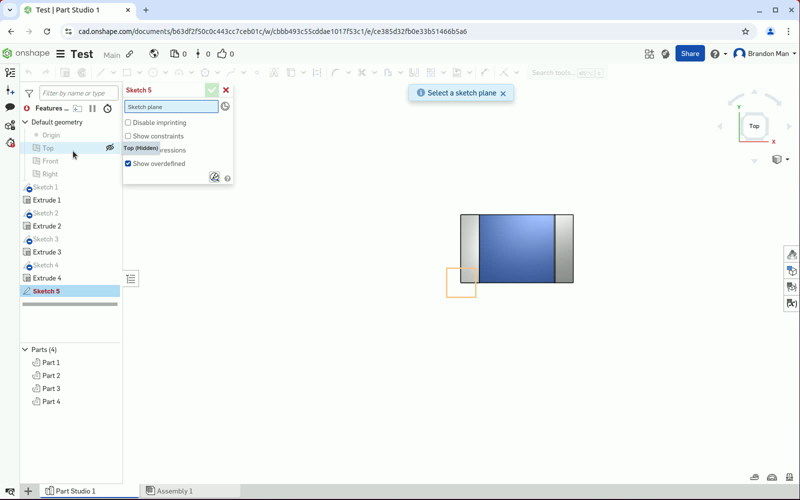
click(73, 150)
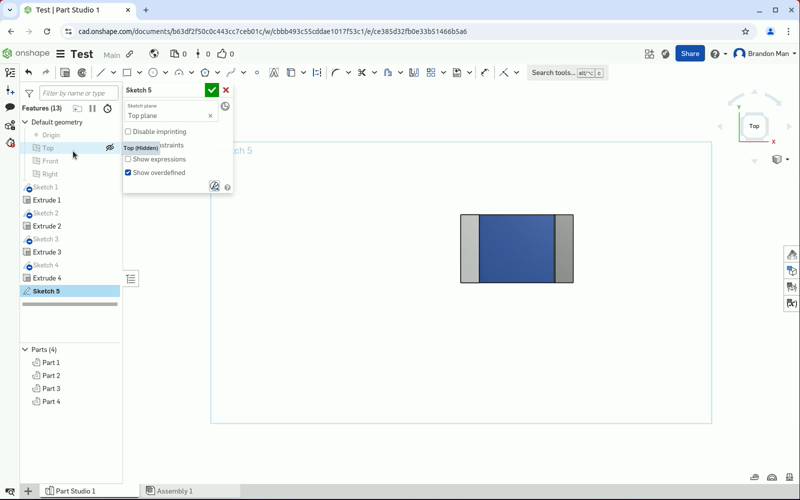
mouse_move(73, 352)
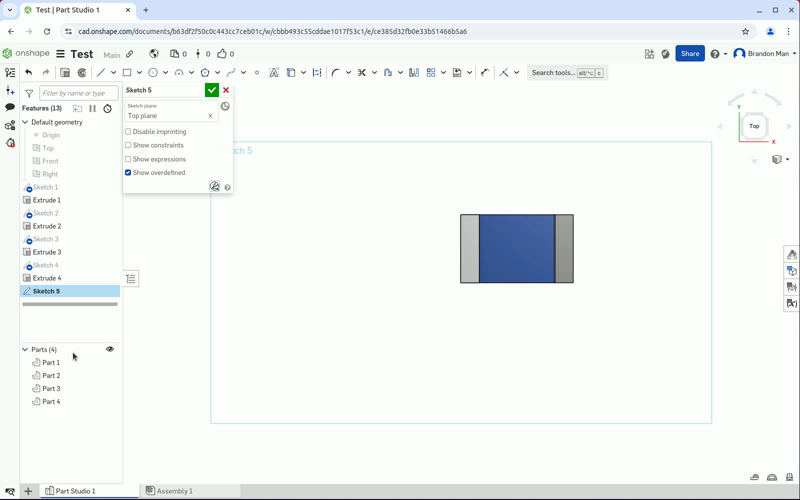
key(y)
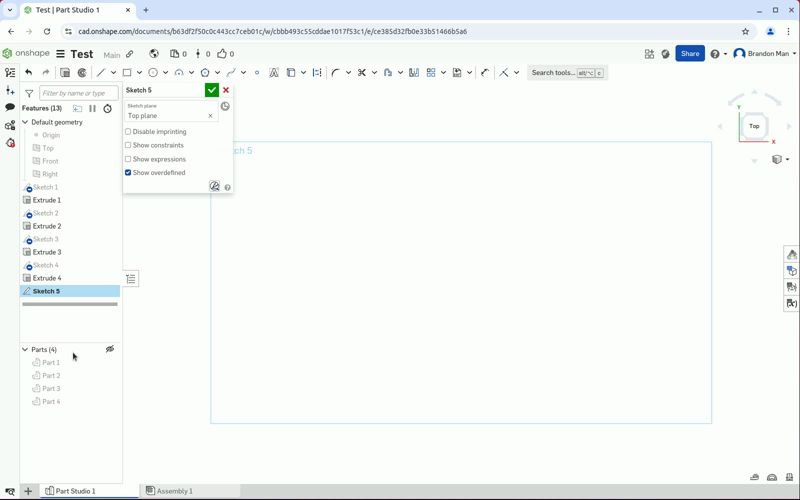
key(l)
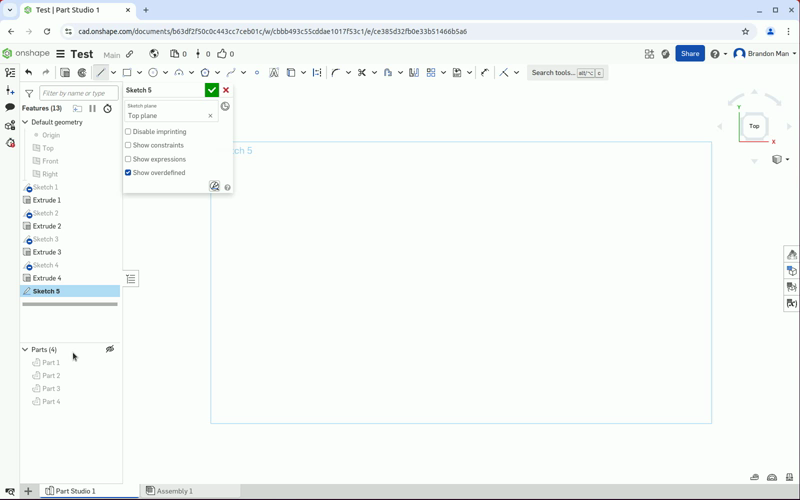
key_down(shift)
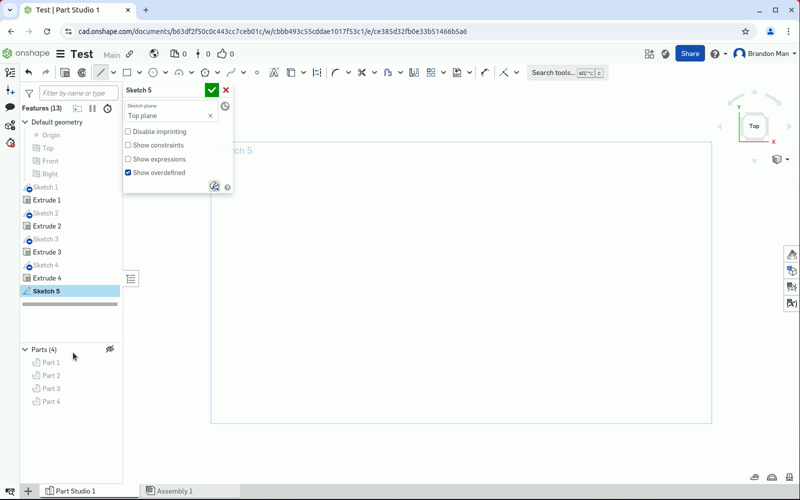
mouse_move(554, 282)
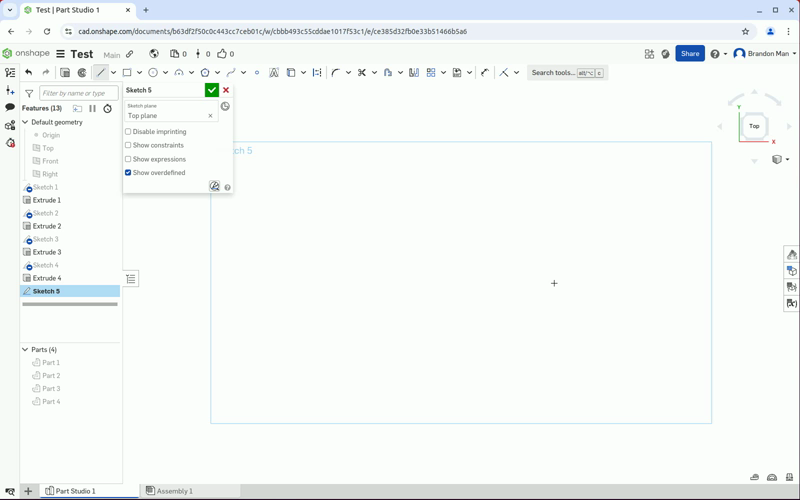
click(554, 282)
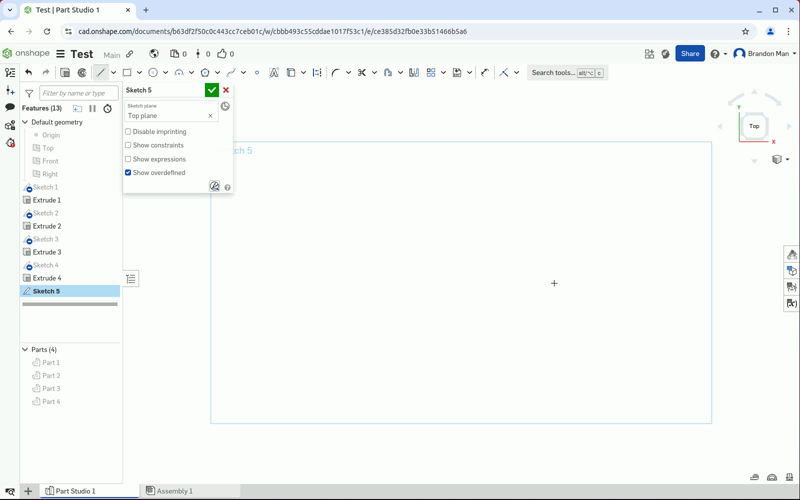
key_up(shift)
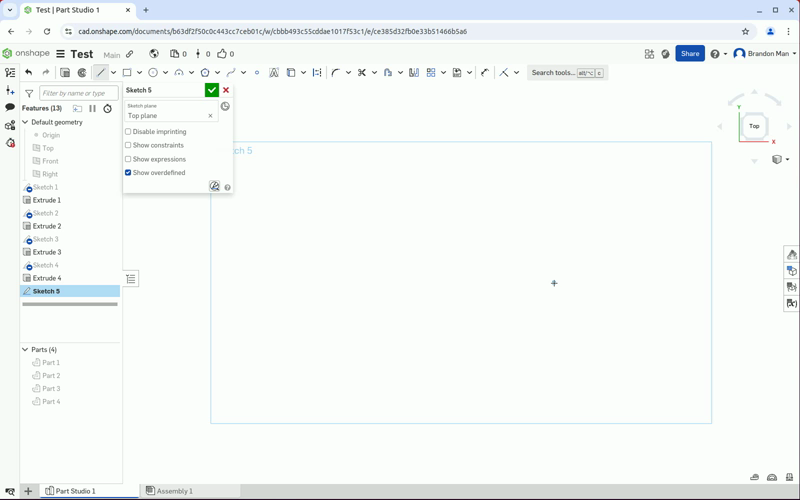
key_down(shift)
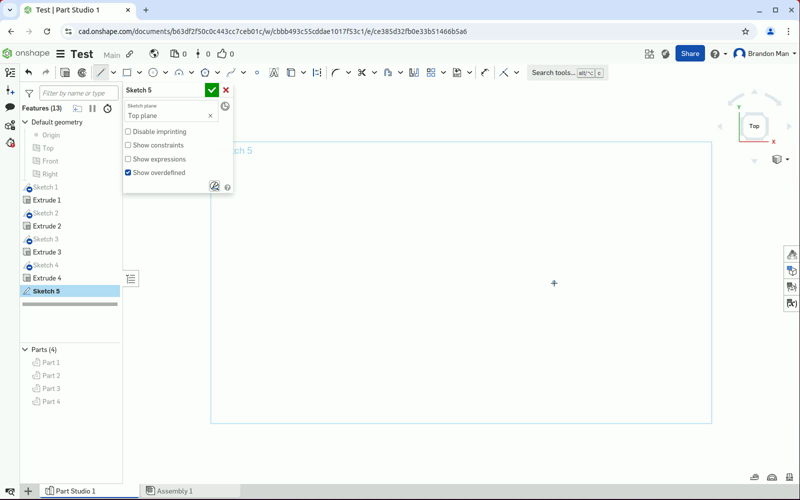
mouse_move(584, 282)
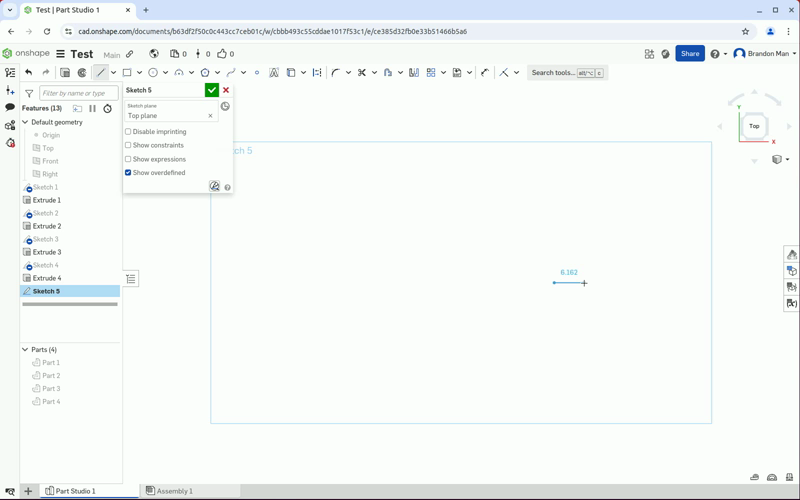
mouse_move(573, 282)
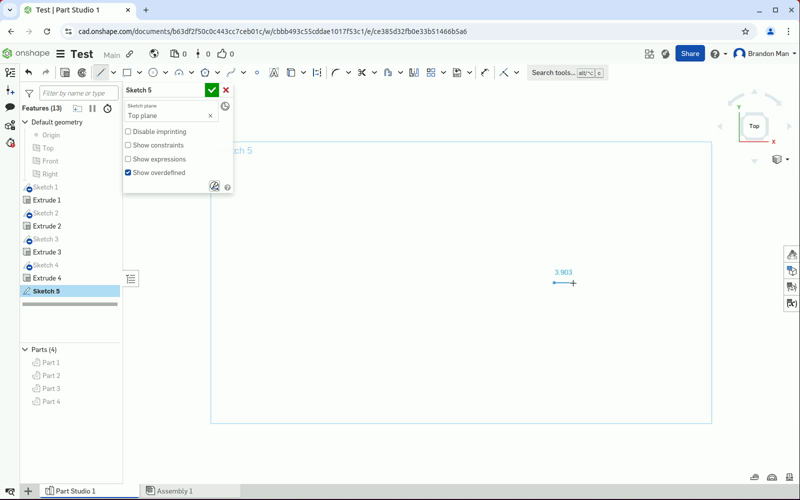
click(573, 282)
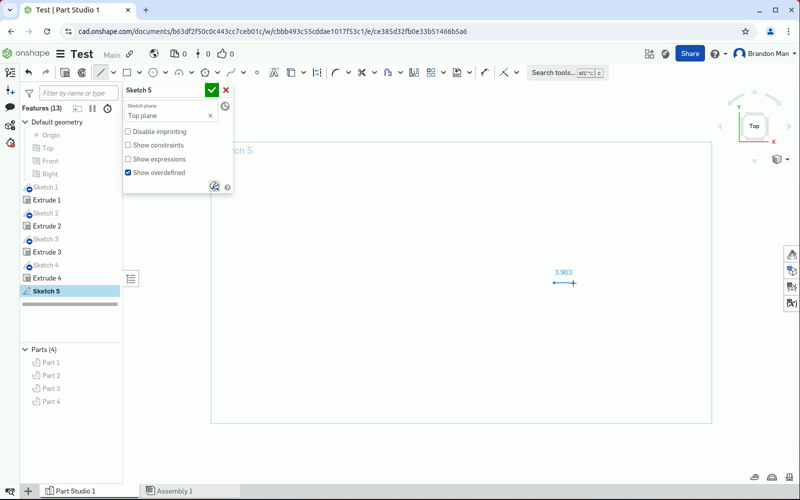
key_up(shift)
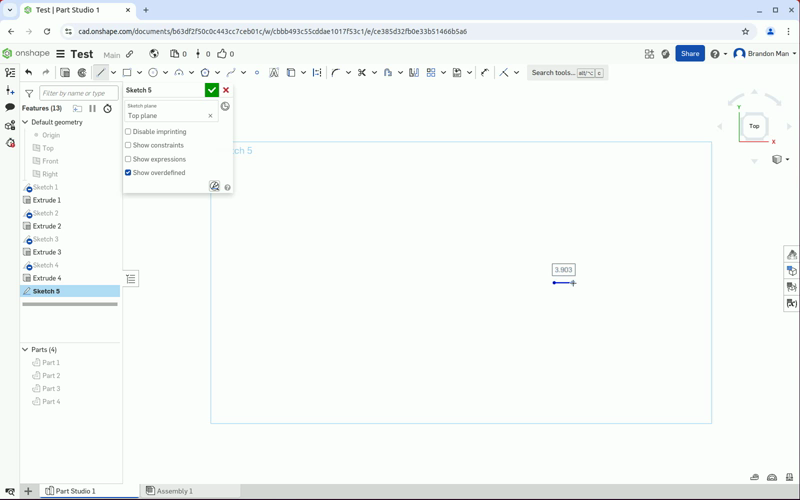
key_down(shift)
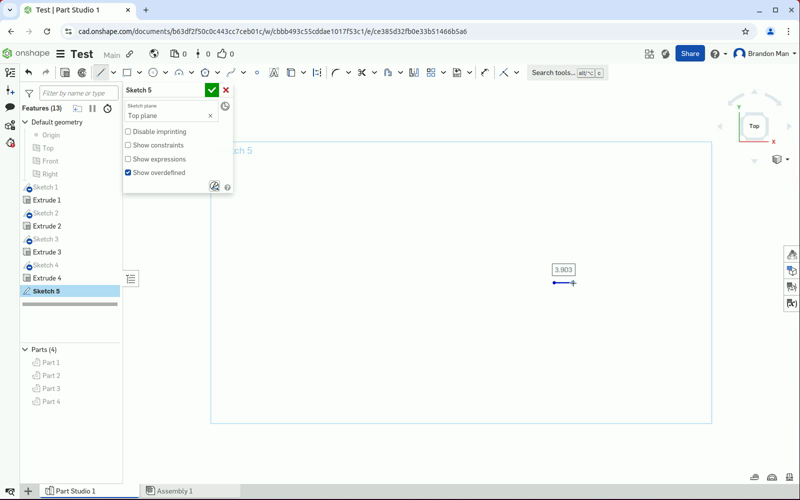
mouse_move(573, 214)
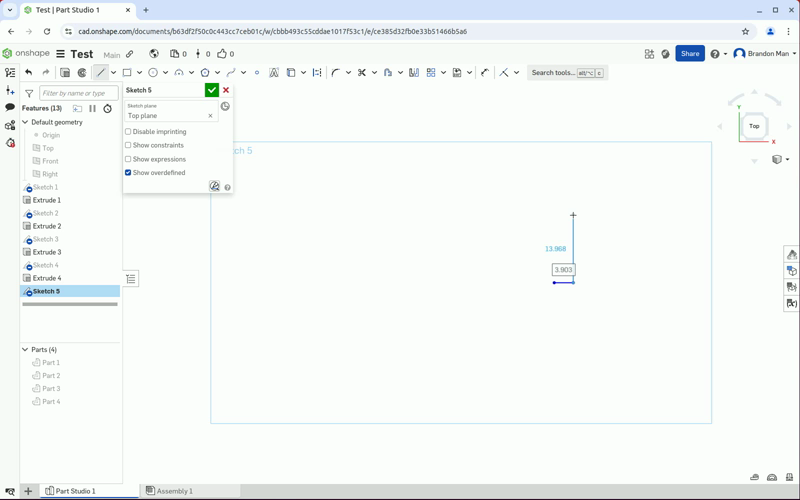
click(573, 214)
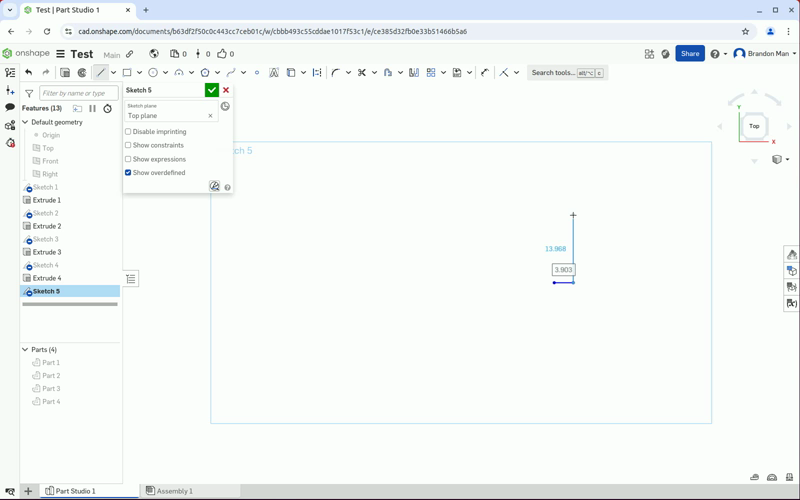
key_up(shift)
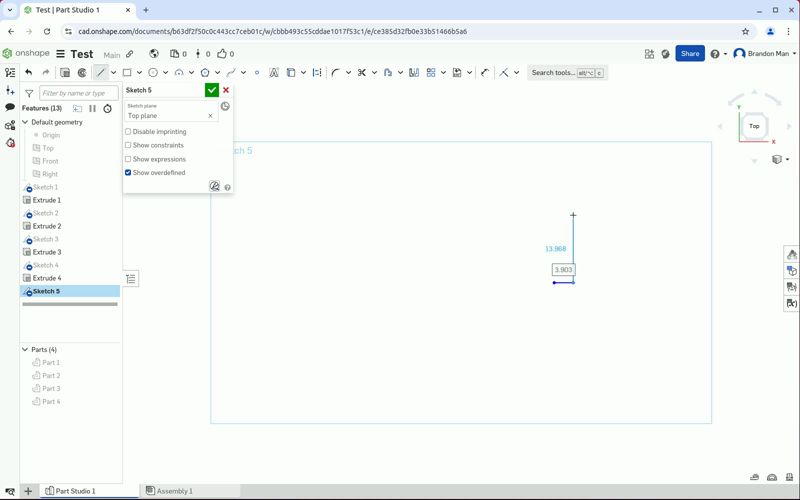
key_down(shift)
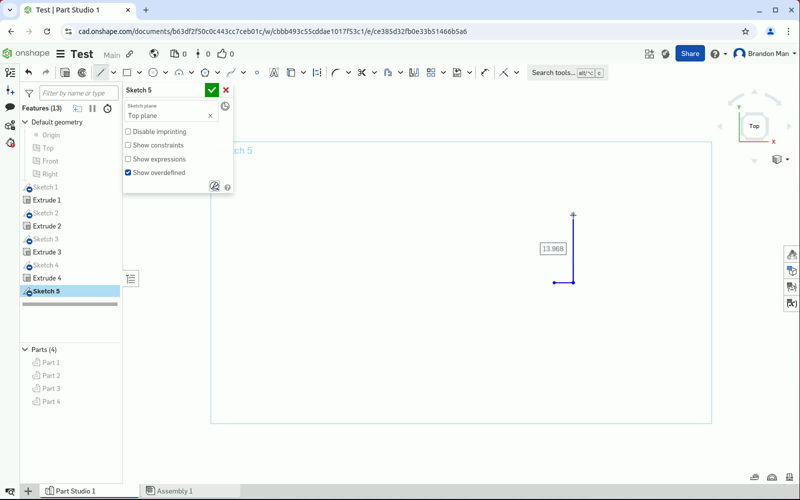
mouse_move(589, 214)
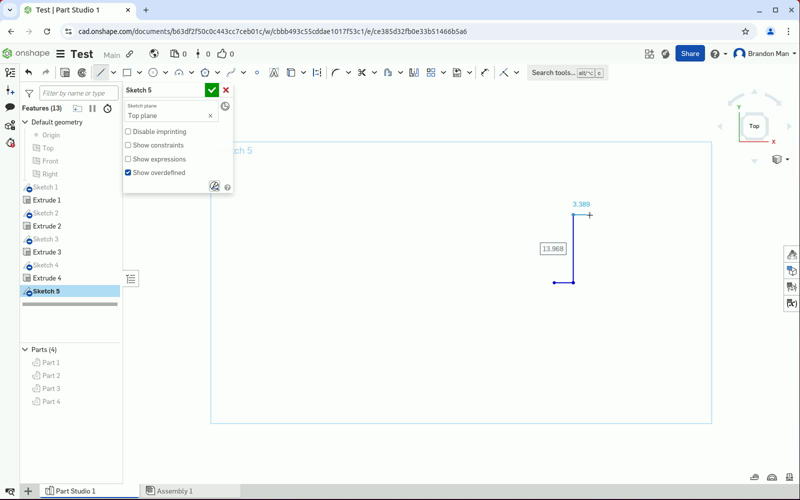
mouse_move(554, 214)
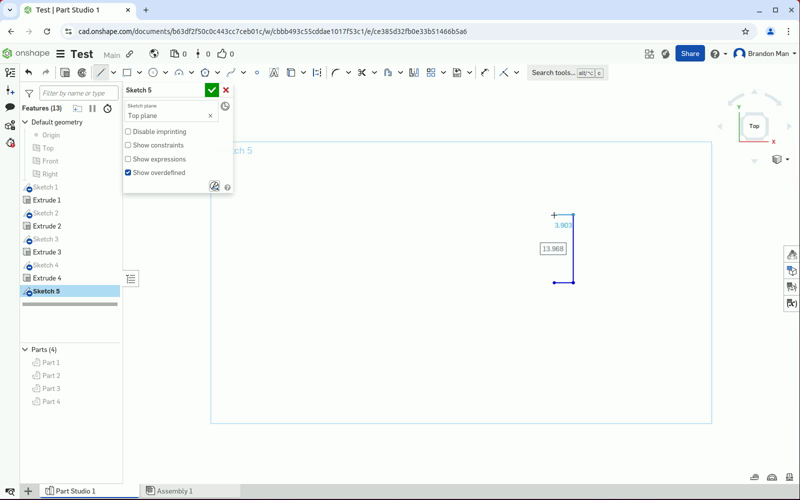
click(554, 214)
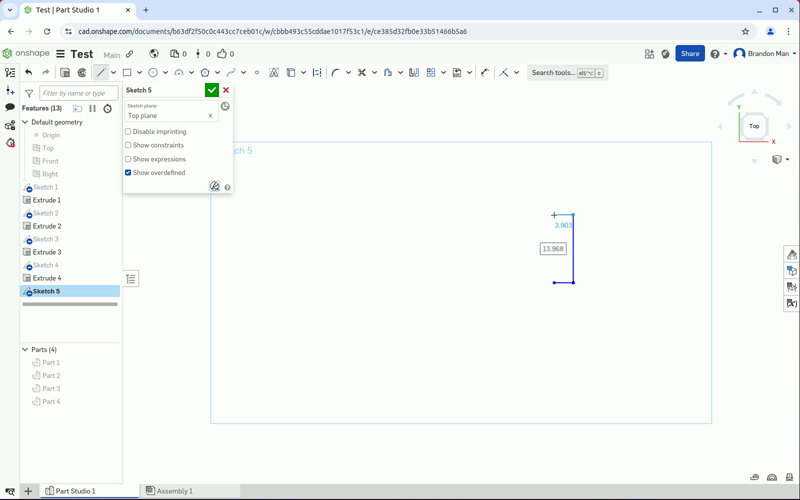
key_up(shift)
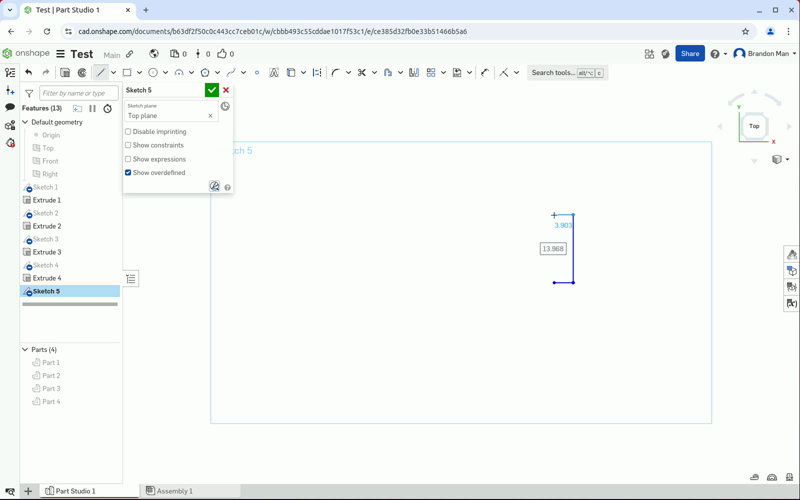
key_down(shift)
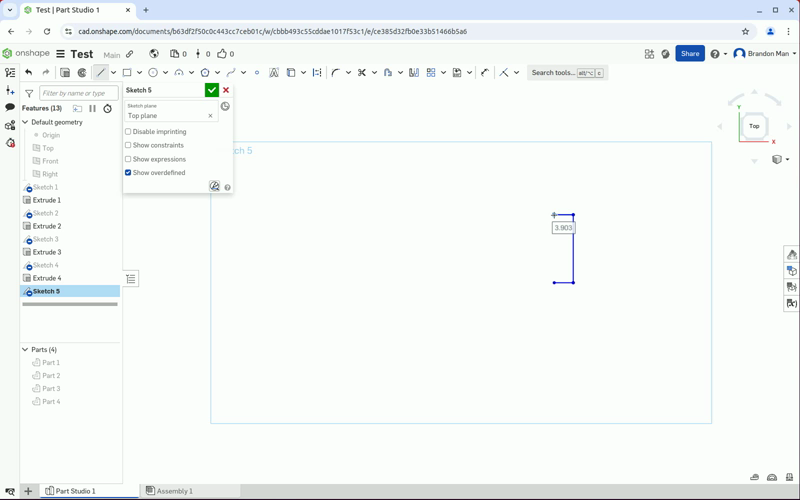
mouse_move(554, 282)
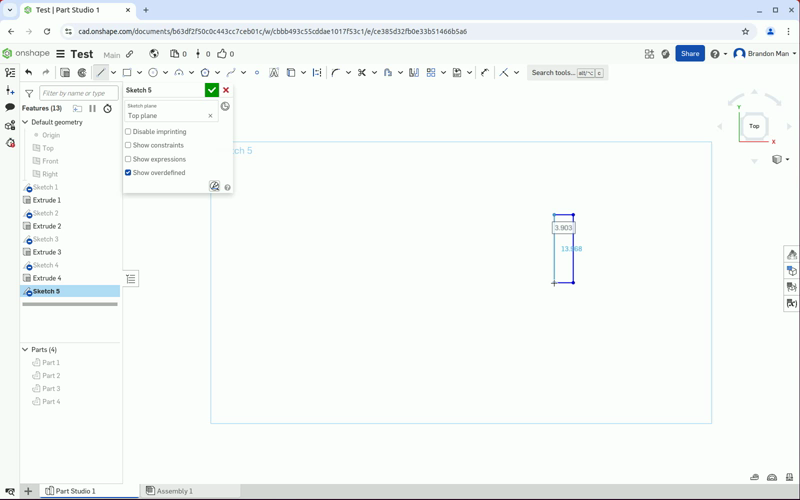
key_up(shift)
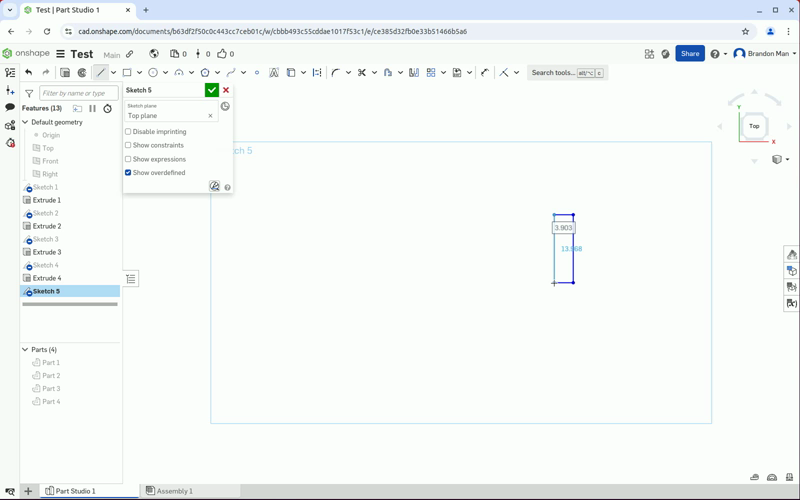
click(554, 282)
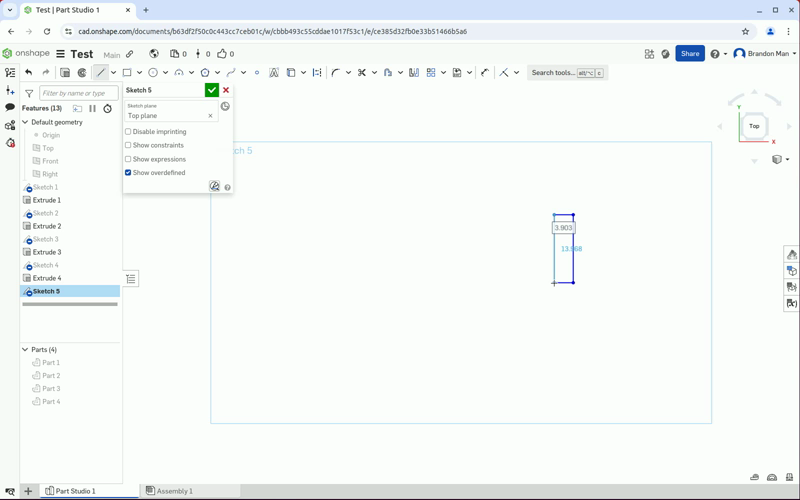
key(esc)
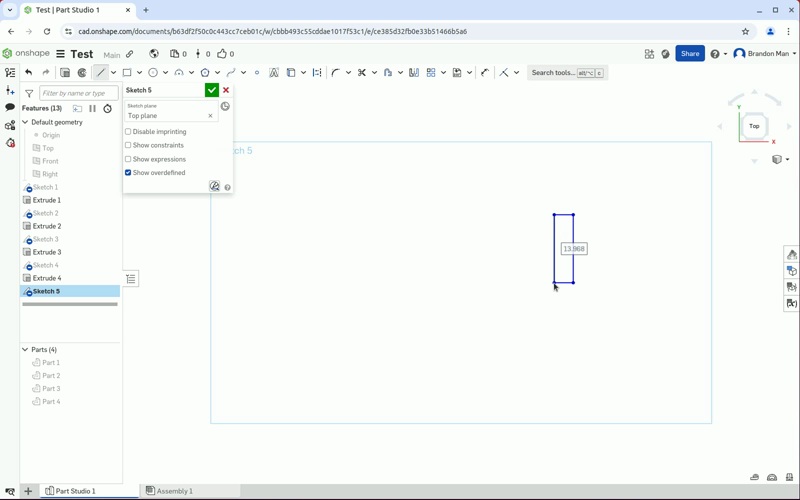
mouse_move(563, 260)
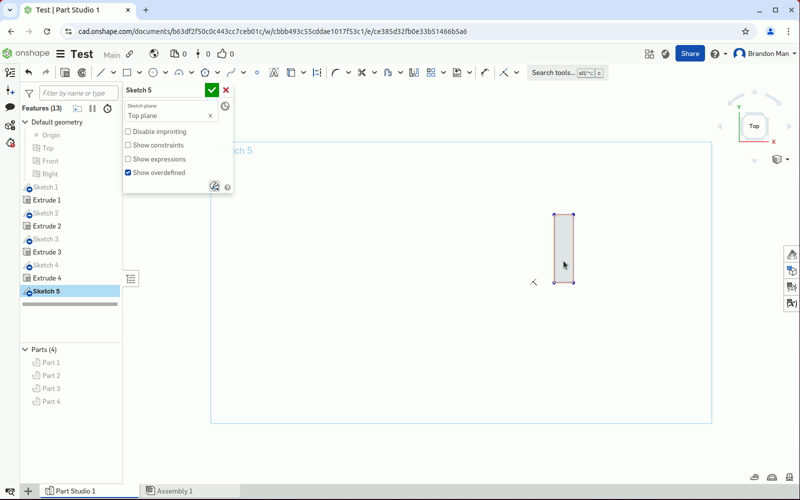
scroll(6)
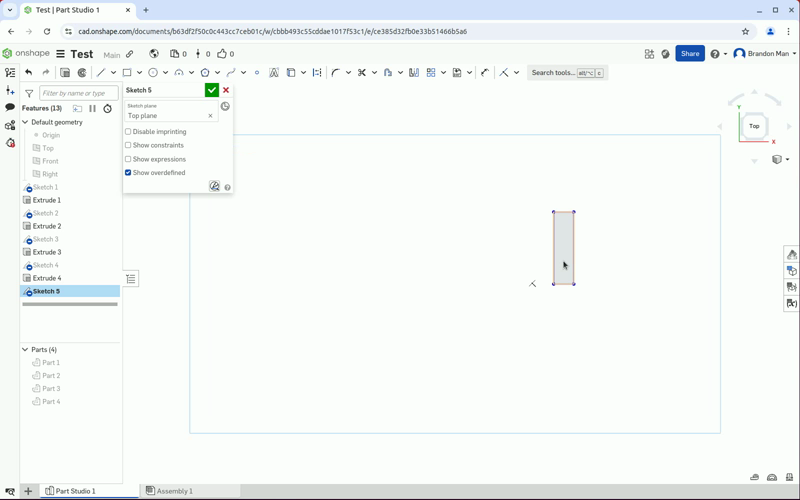
scroll(6)
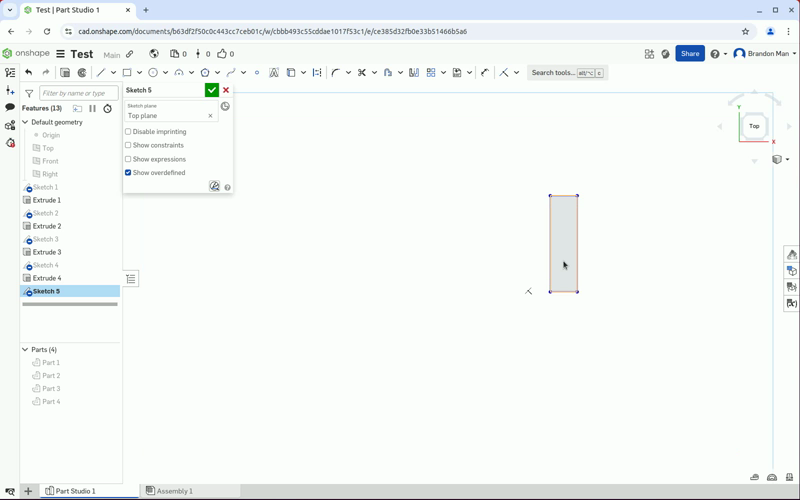
scroll(6)
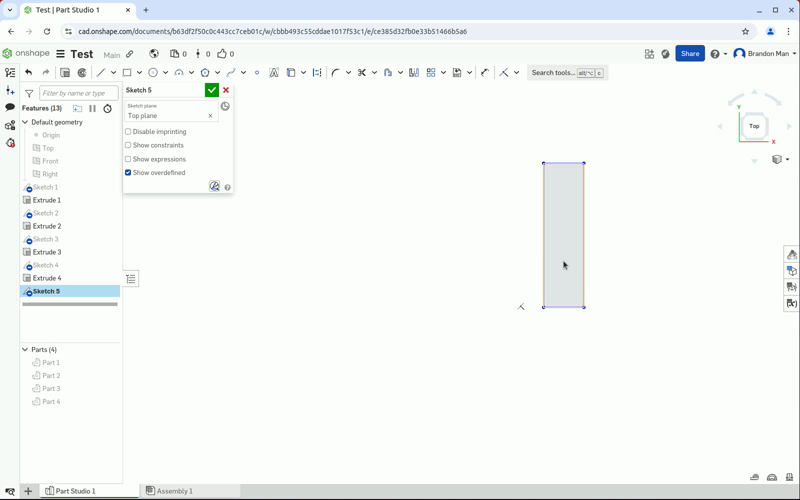
scroll(6)
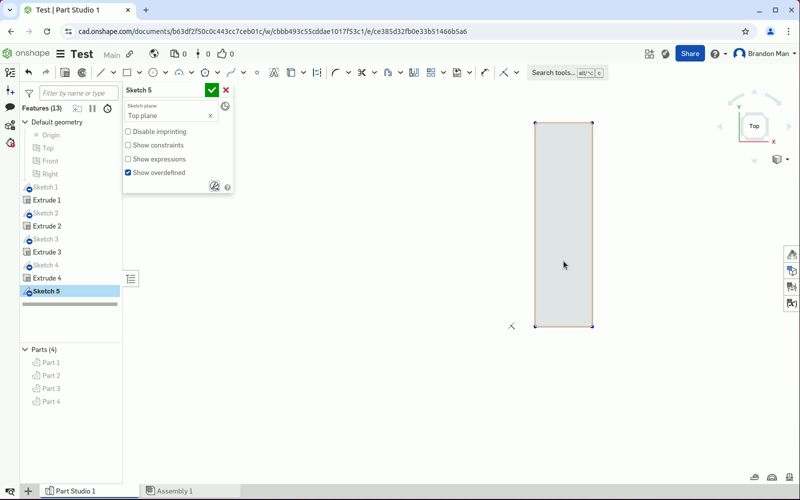
scroll(6)
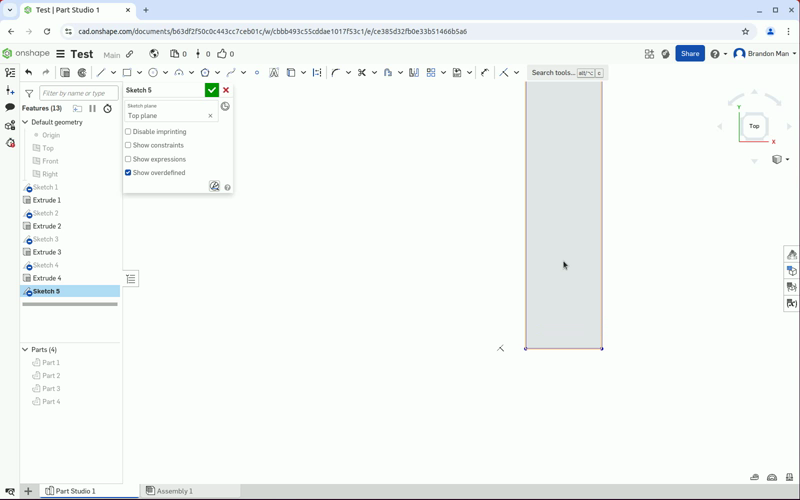
scroll(6)
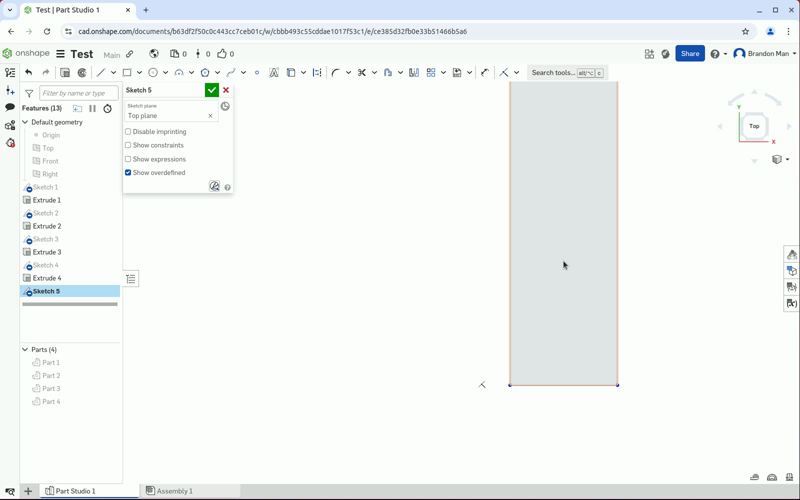
scroll(6)
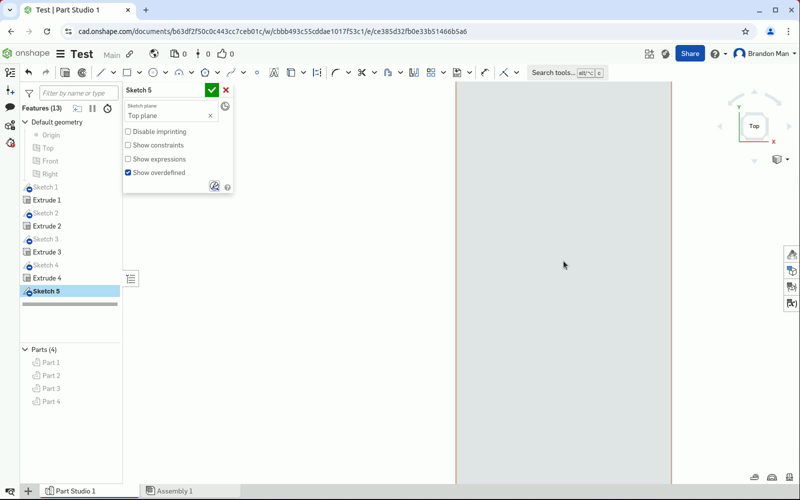
click(563, 260)
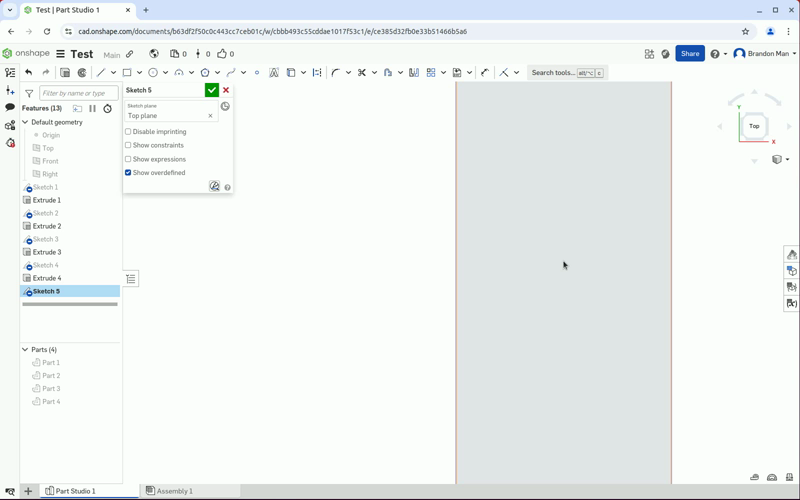
scroll(-6)
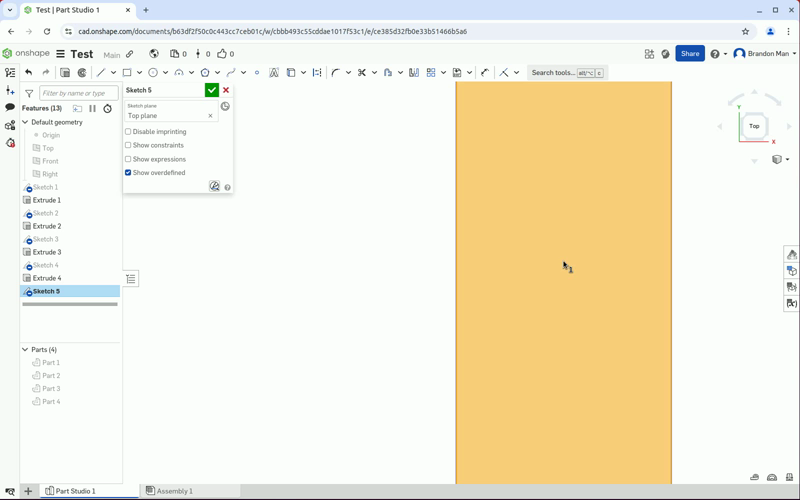
scroll(-6)
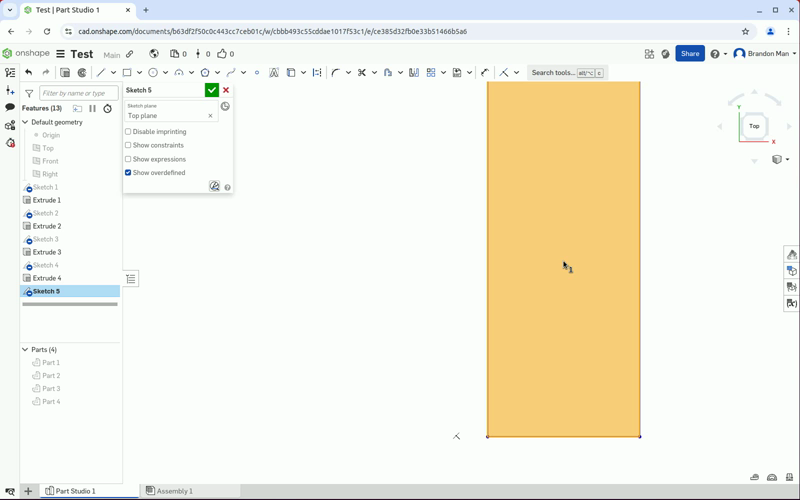
scroll(-6)
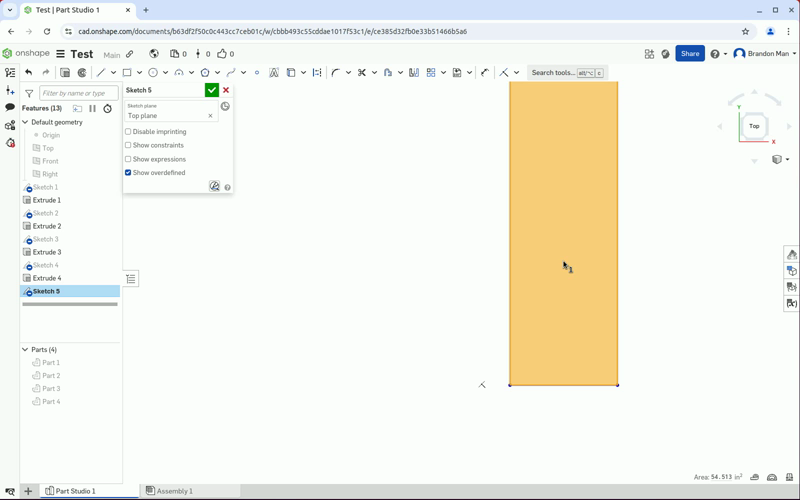
scroll(-6)
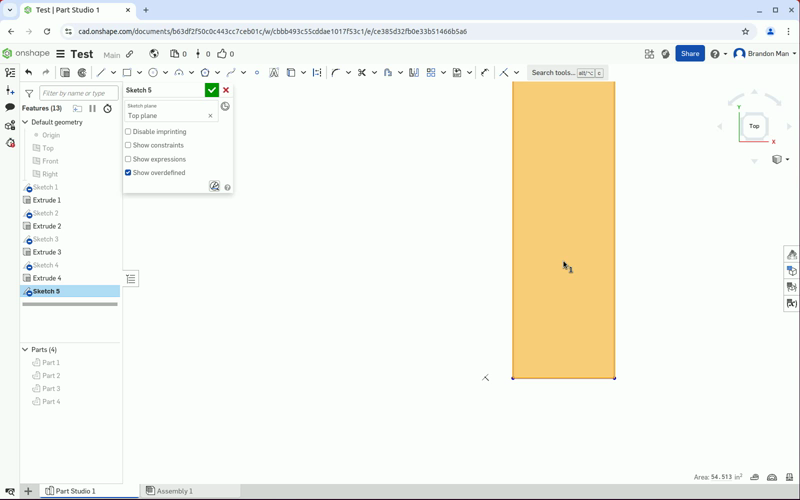
scroll(-6)
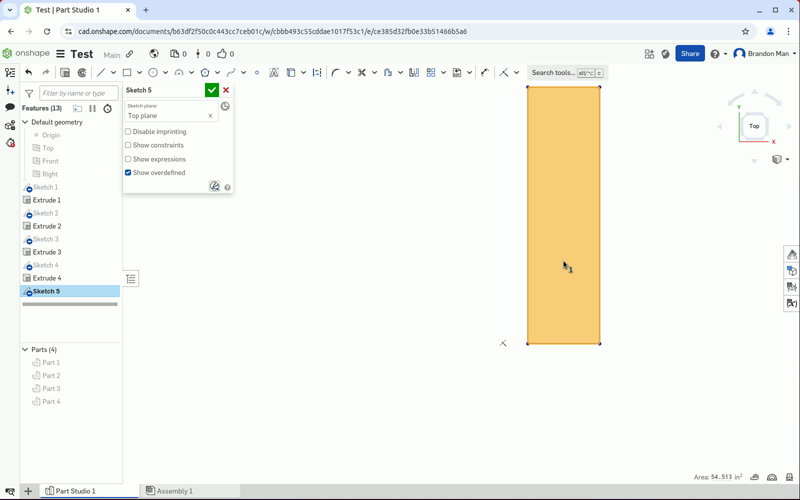
scroll(-6)
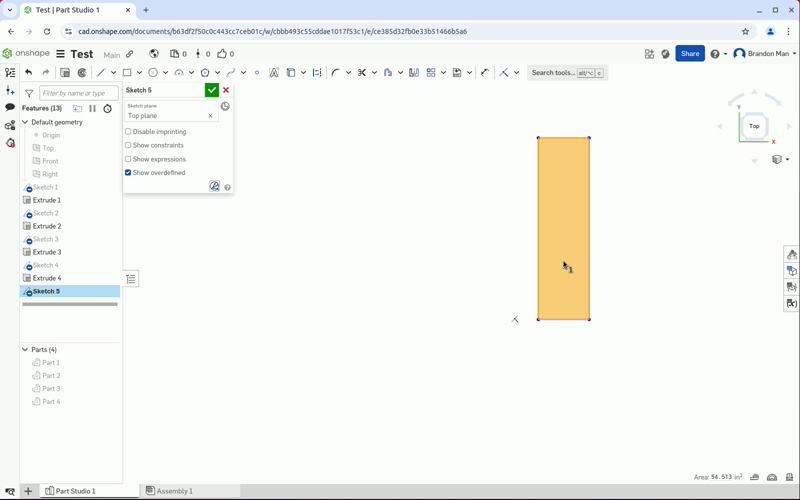
scroll(-6)
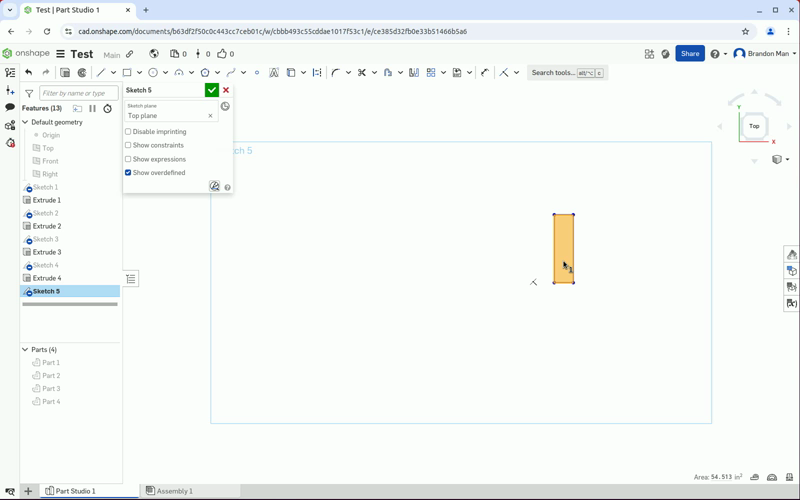
mouse_move(73, 352)
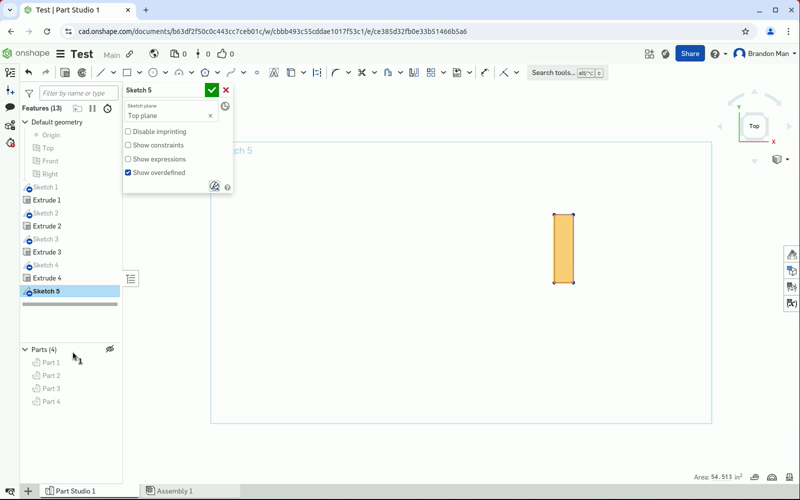
key(shift+y)
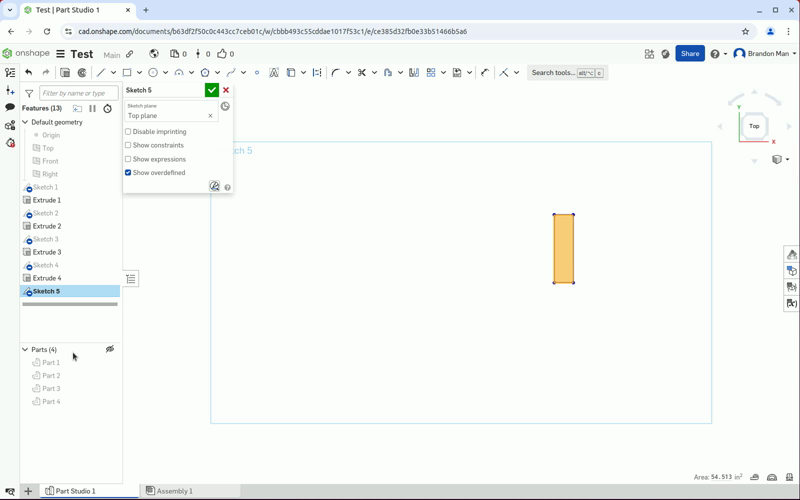
key(shift+e)
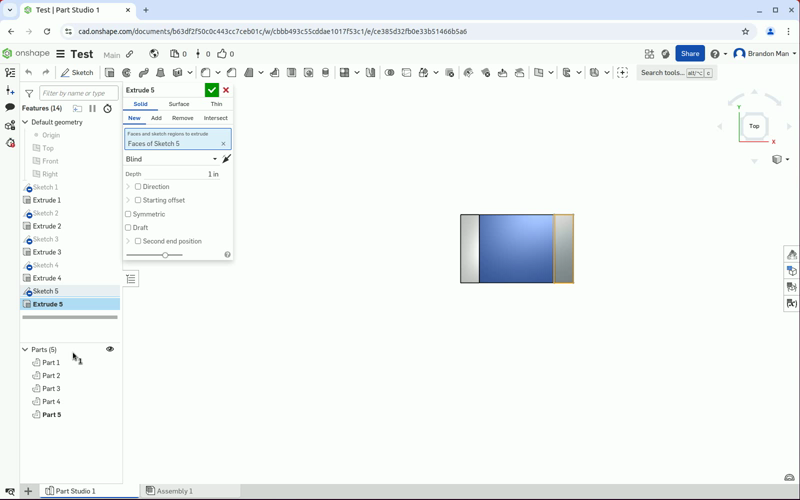
mouse_move(143, 106)
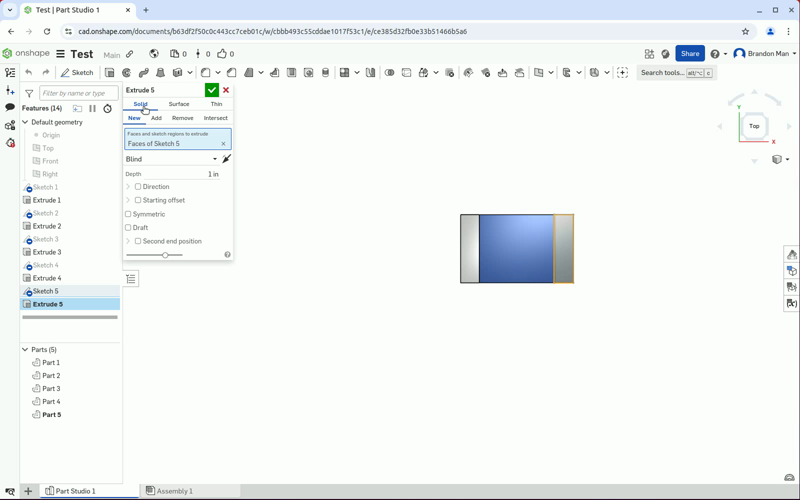
click(143, 106)
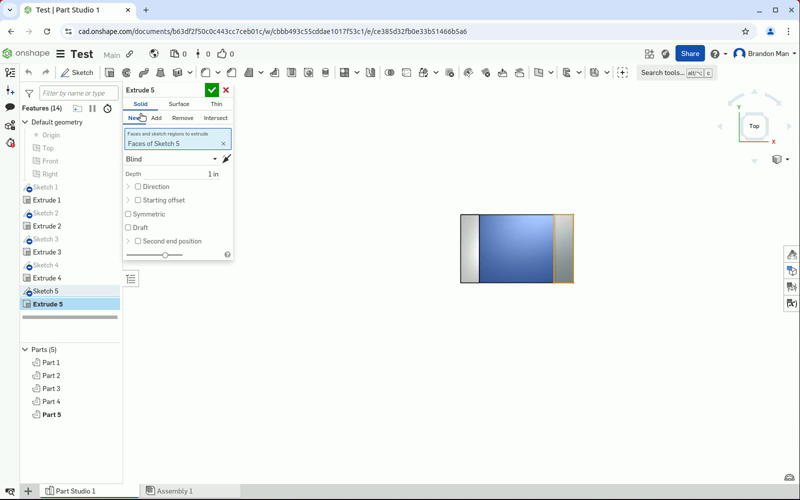
mouse_move(137, 120)
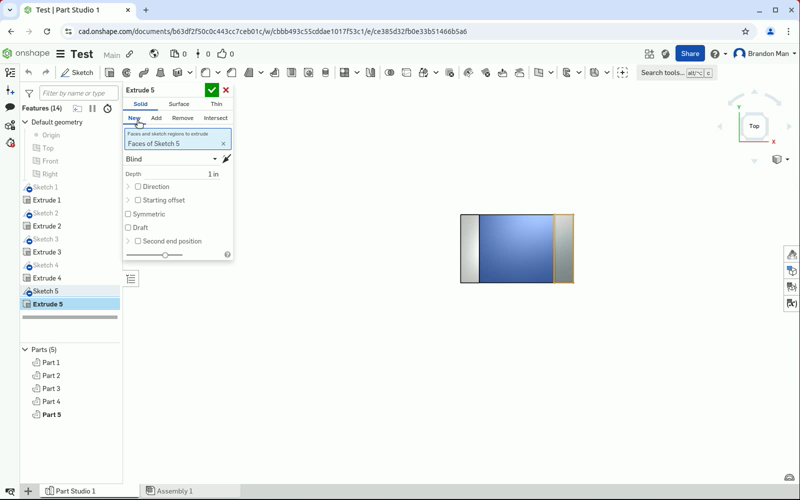
click(137, 120)
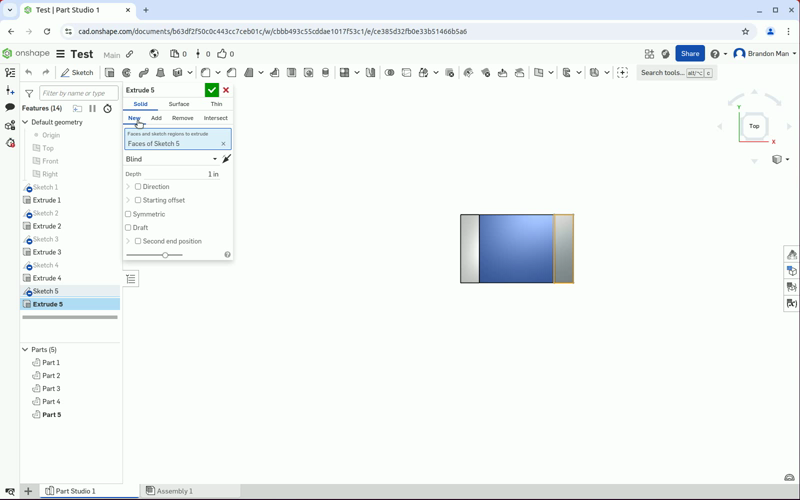
key(tab, 4)
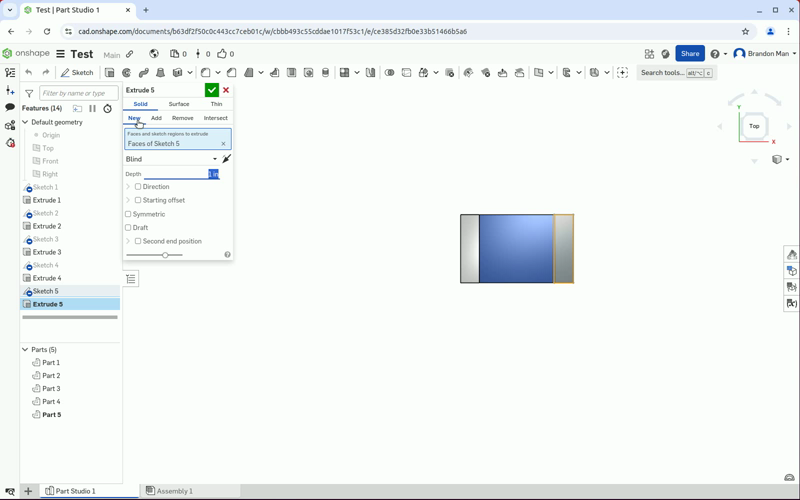
text(11.554)
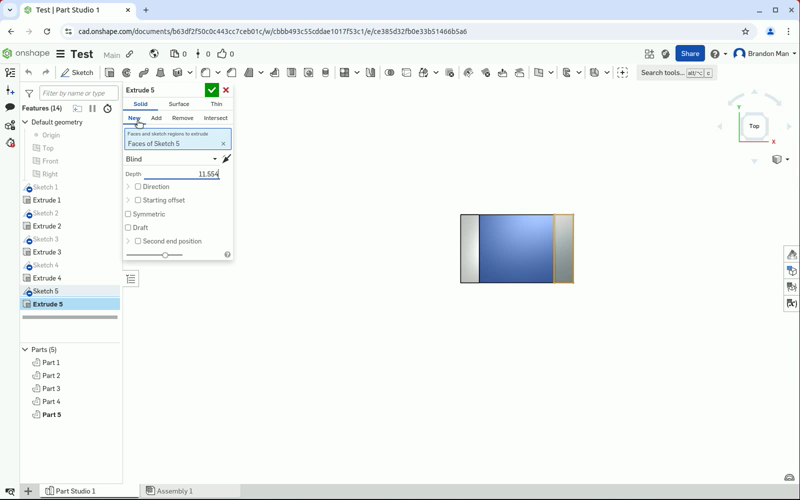
key(enter)
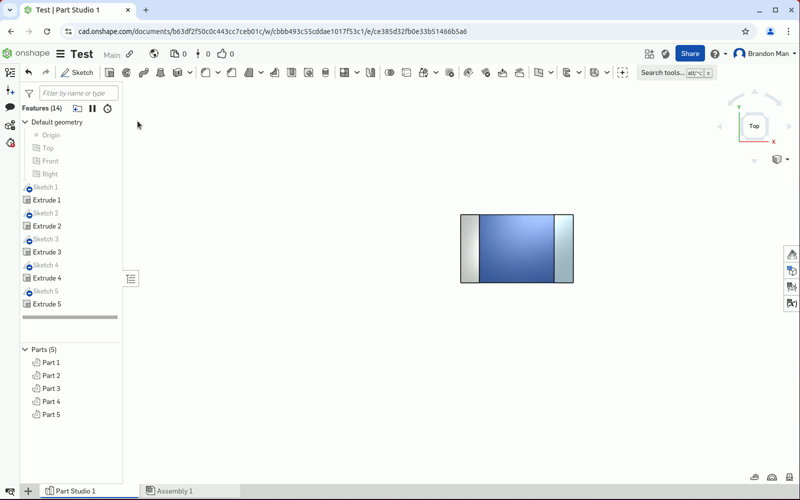
key(shift+h)
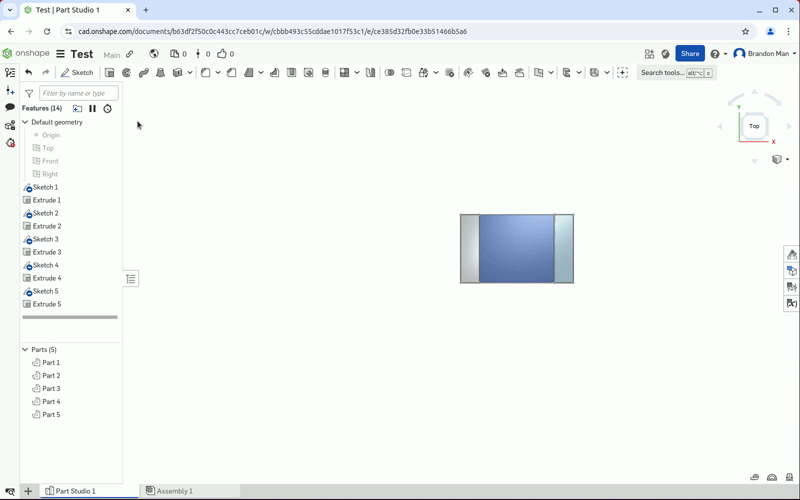
key(shift+h)
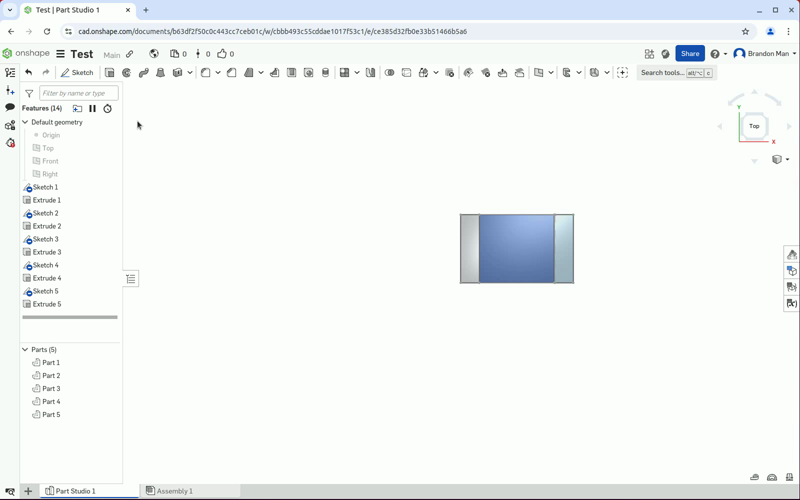
key(shift+7)
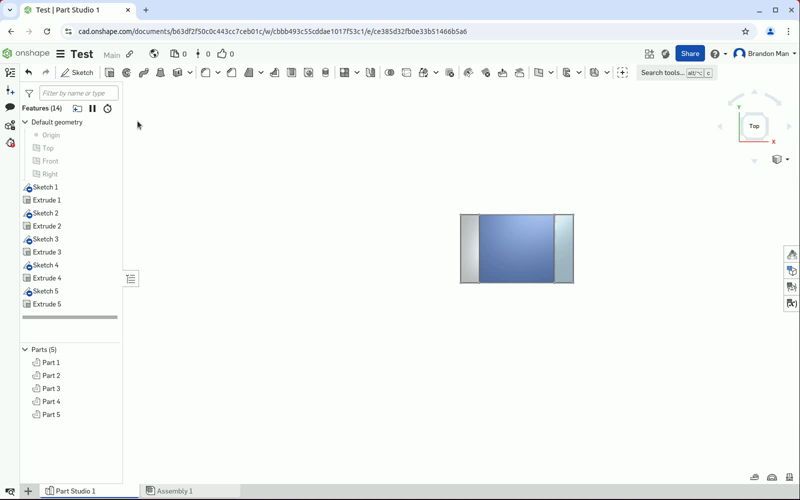
key(up, 3)
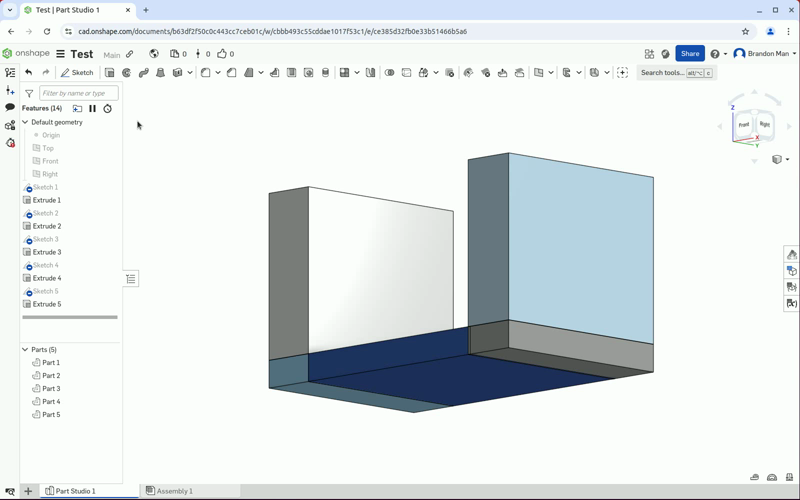
key(left, 3)
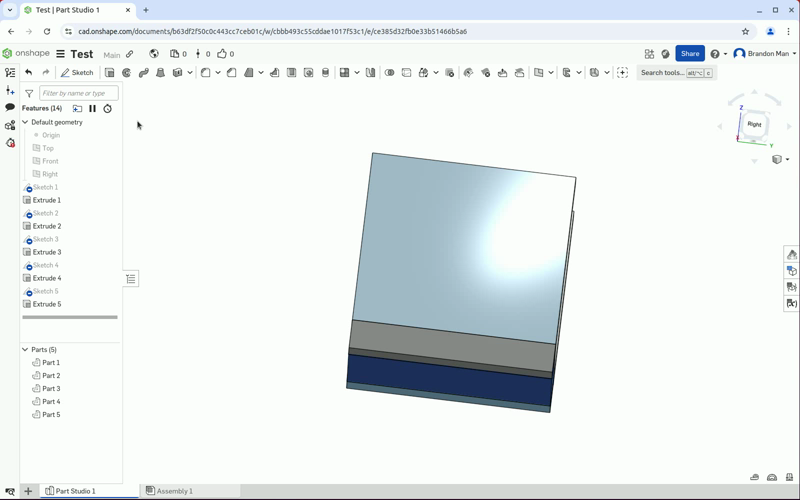
key(right, 3)
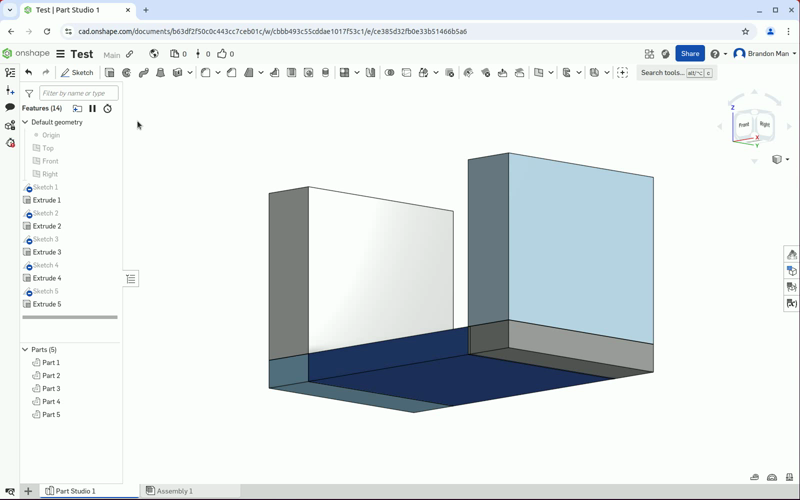
key(down, 3)
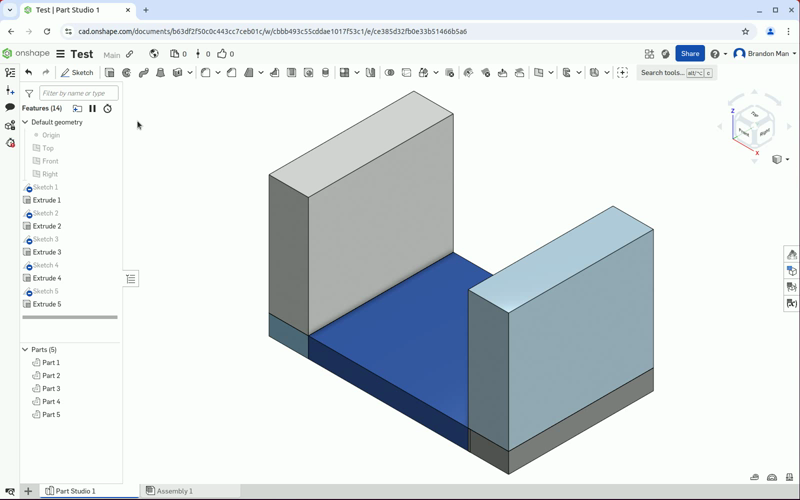
mouse_move(73, 189)
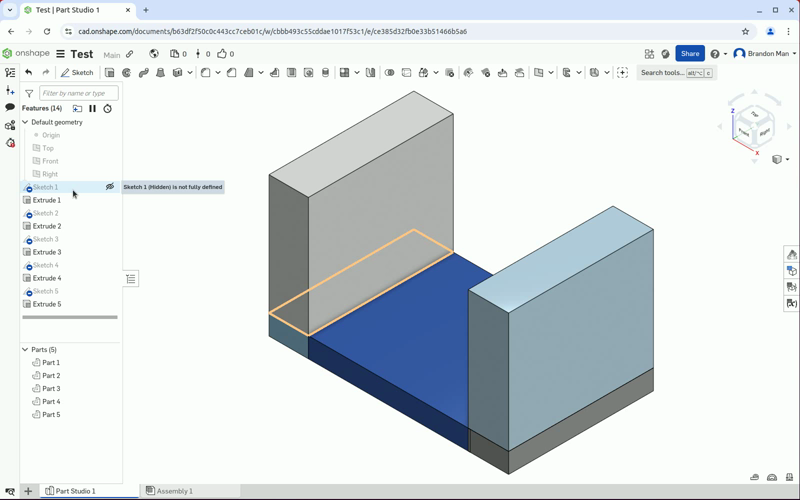
click(73, 189)